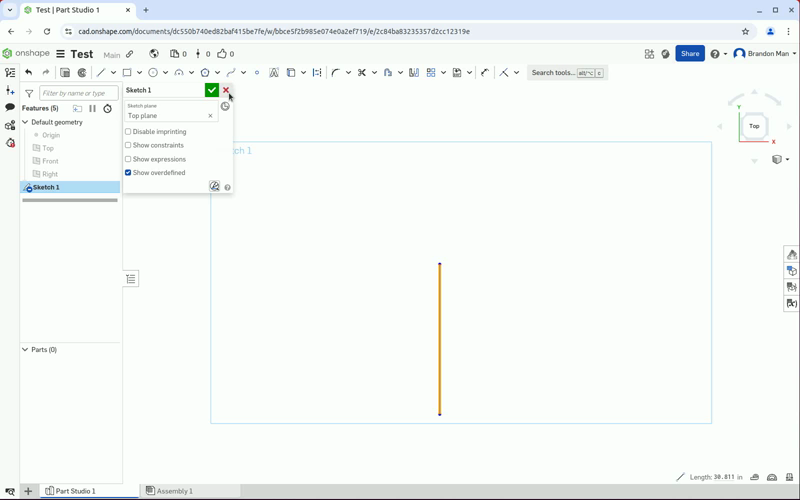
key(shift+h)
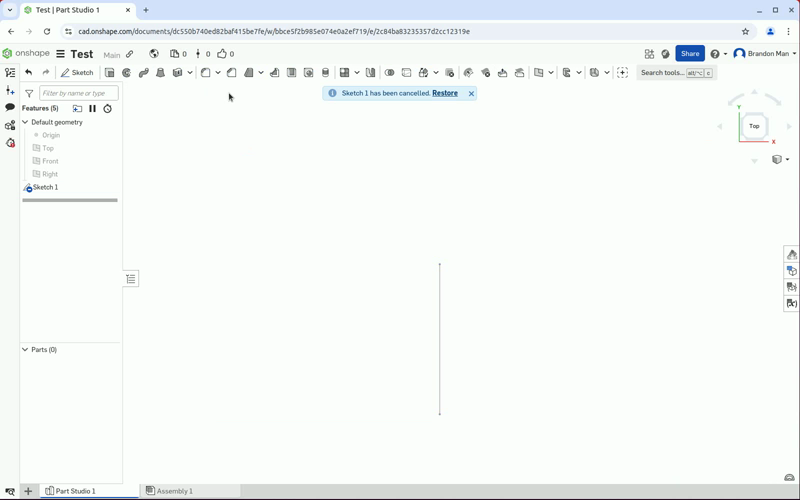
mouse_move(73, 352)
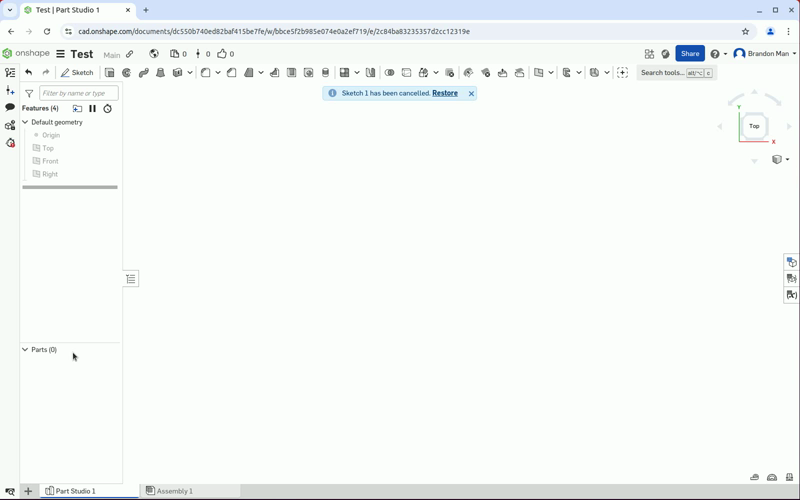
key(y)
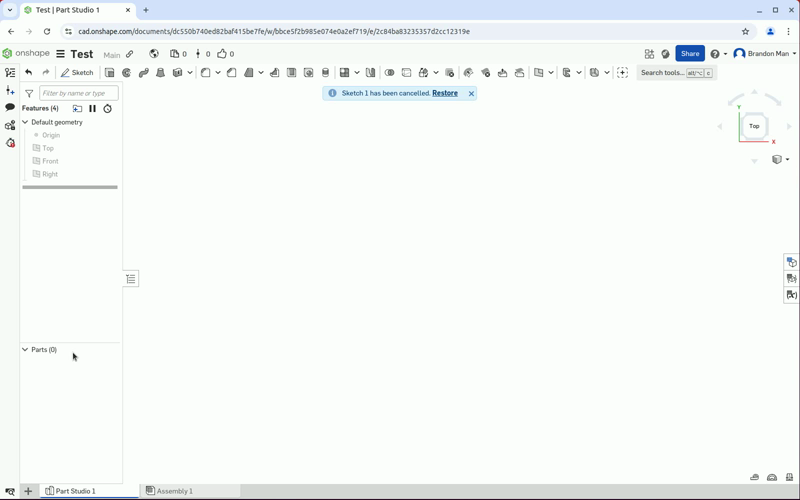
key(shift+p)
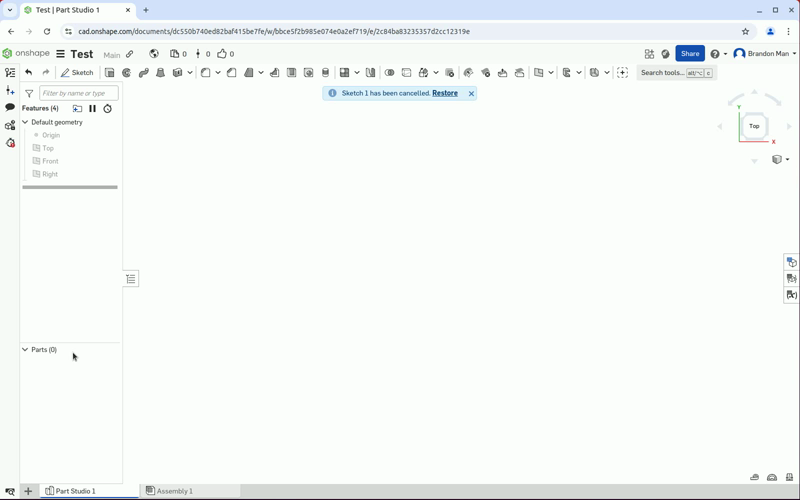
key(space)
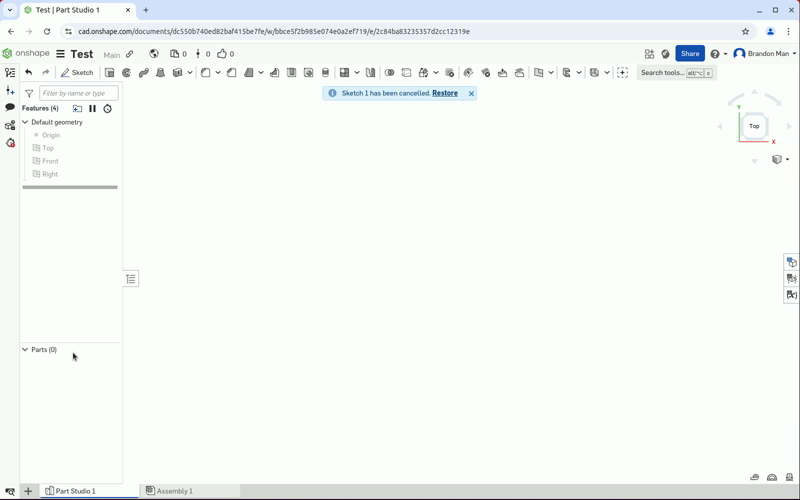
key_down(shift)
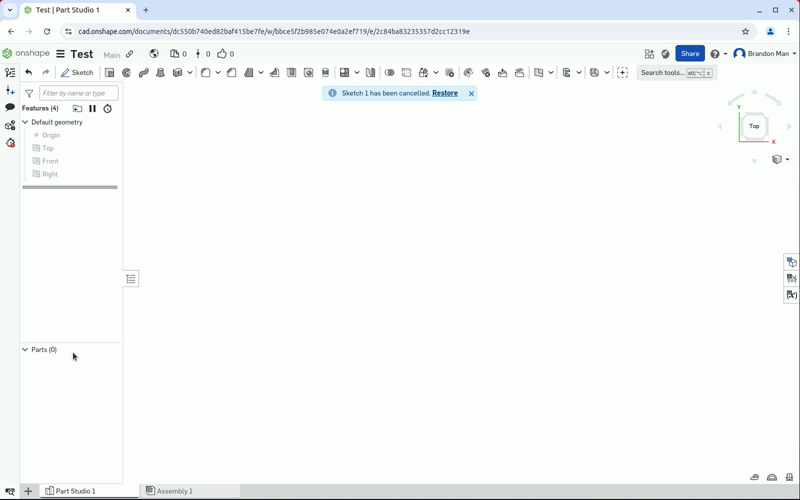
key(up)
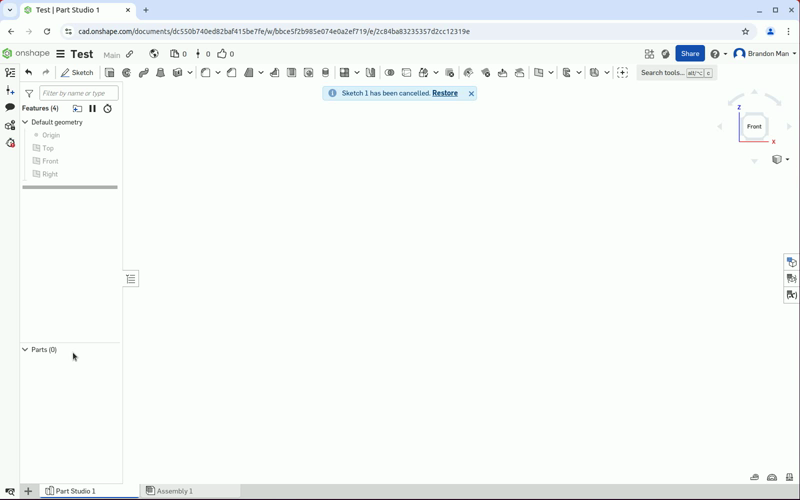
key_up(shift)
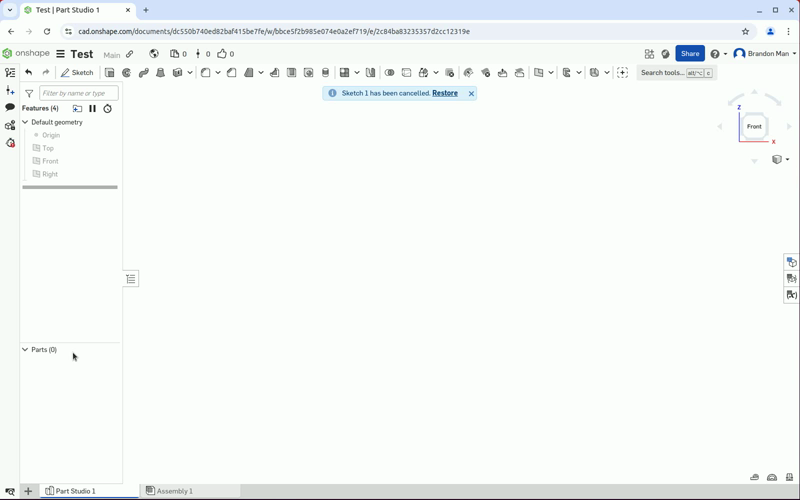
mouse_move(73, 352)
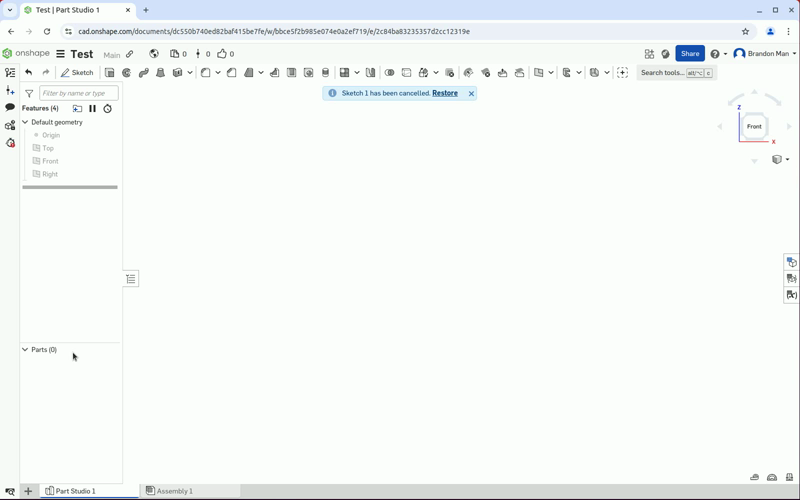
key(shift+y)
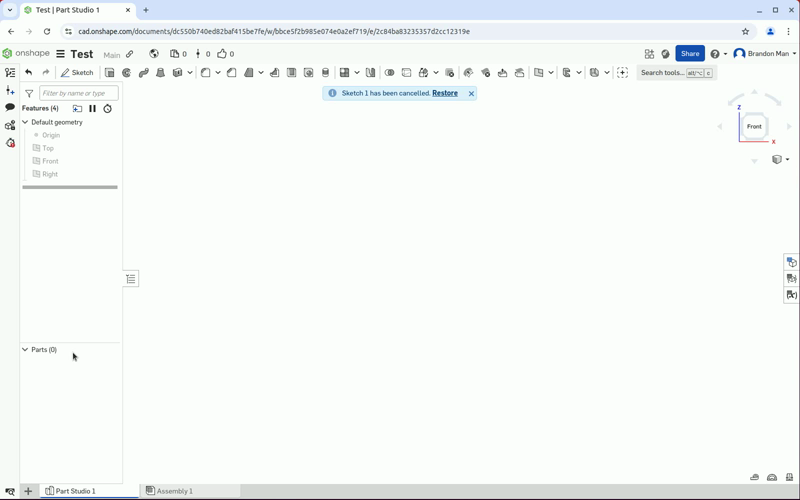
key(shift+s)
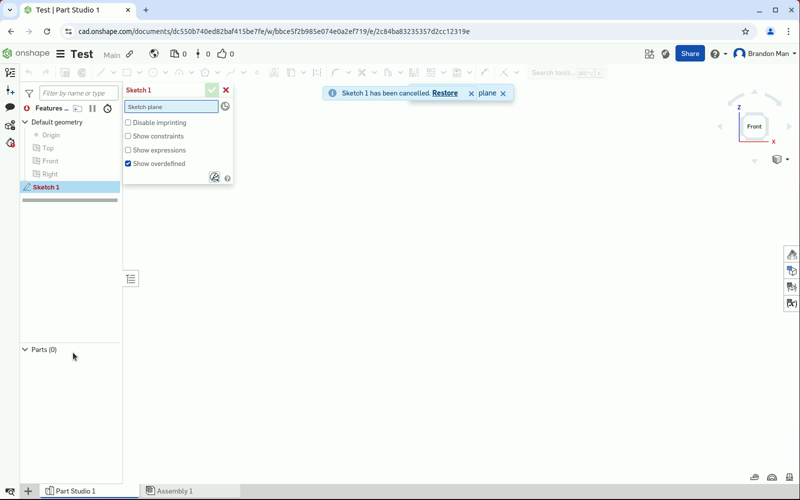
mouse_move(73, 163)
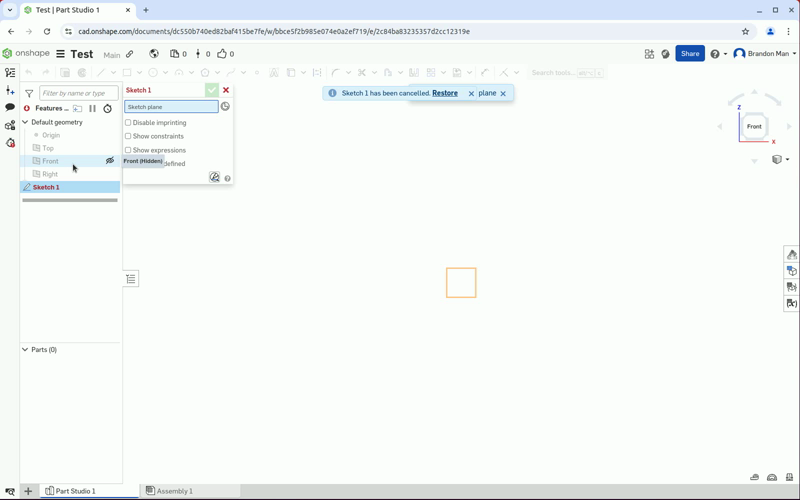
click(73, 163)
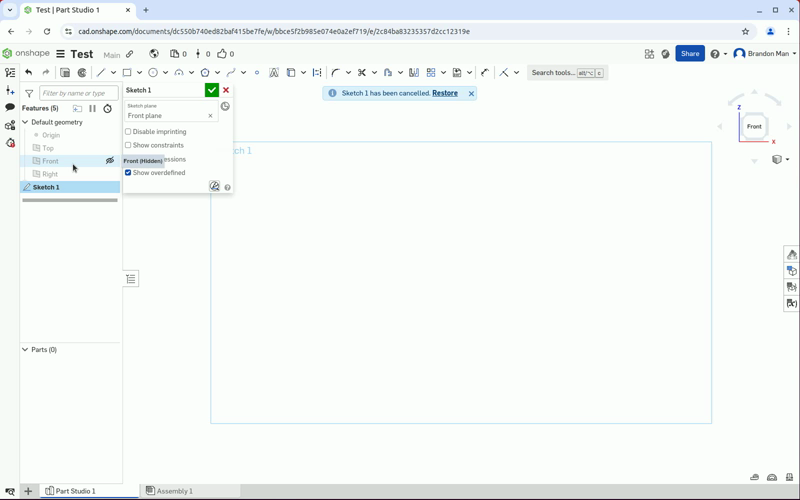
mouse_move(73, 352)
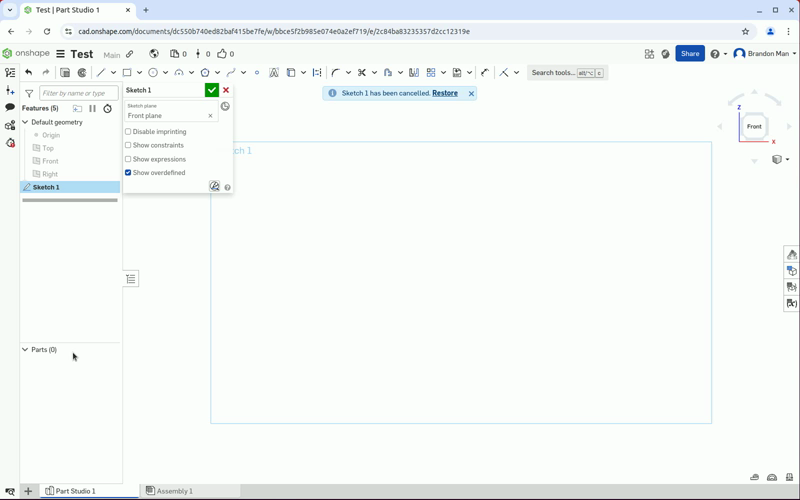
key(y)
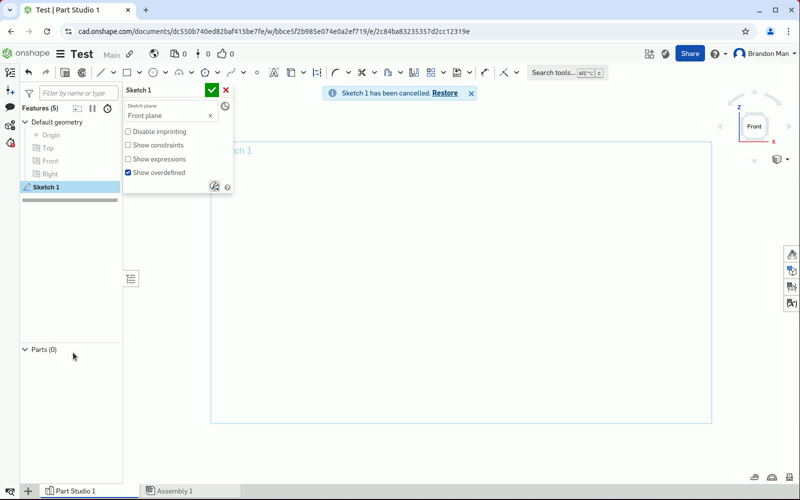
key(l)
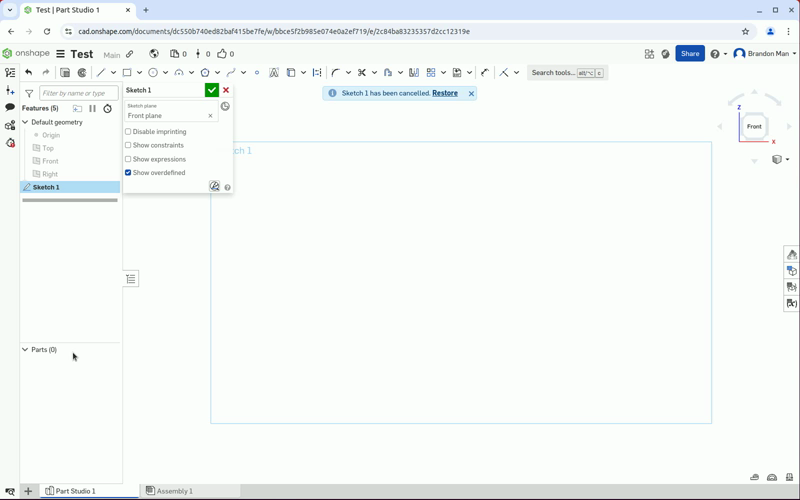
key_down(shift)
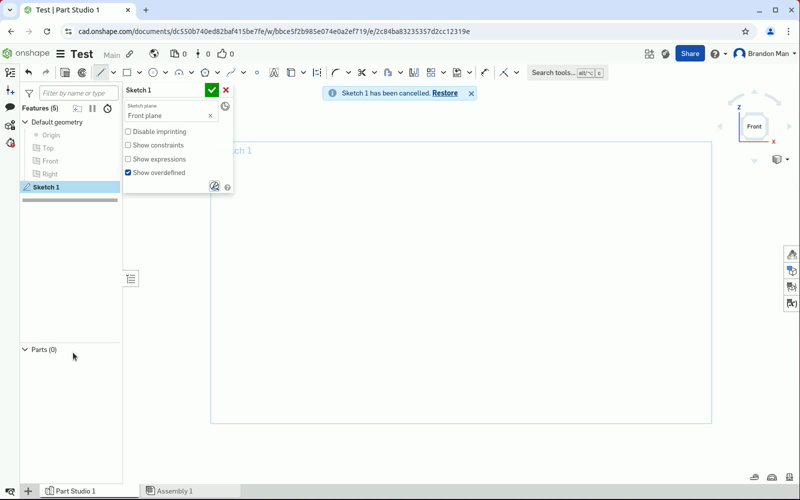
mouse_move(432, 282)
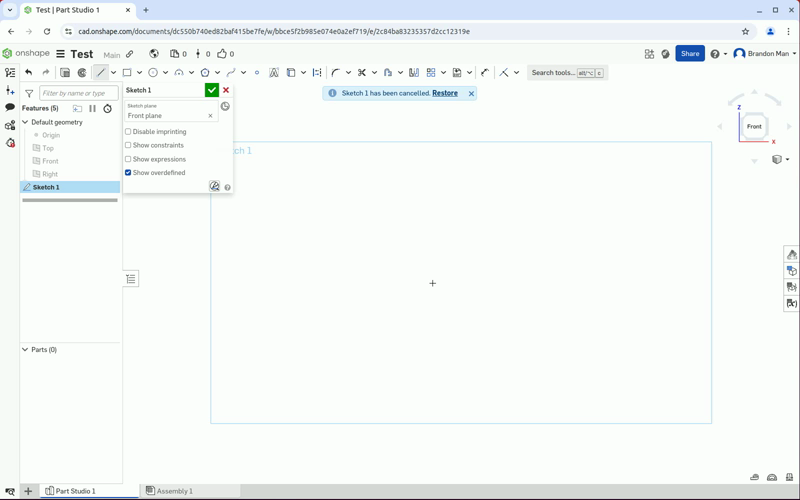
click(432, 282)
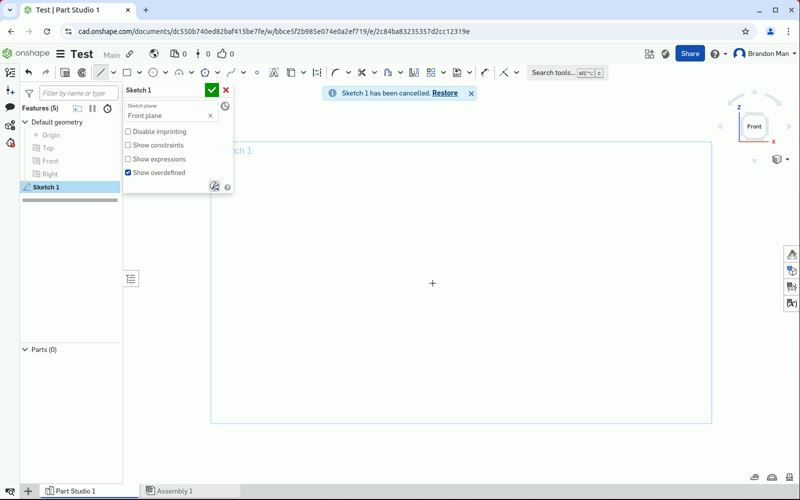
key_up(shift)
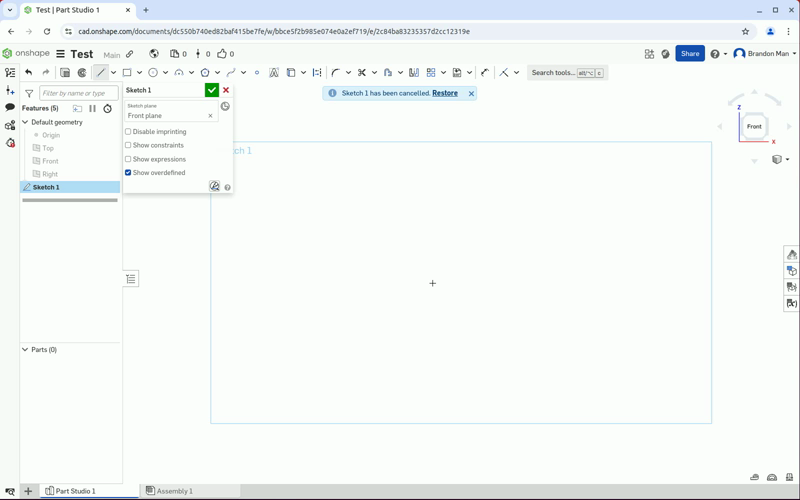
key_down(shift)
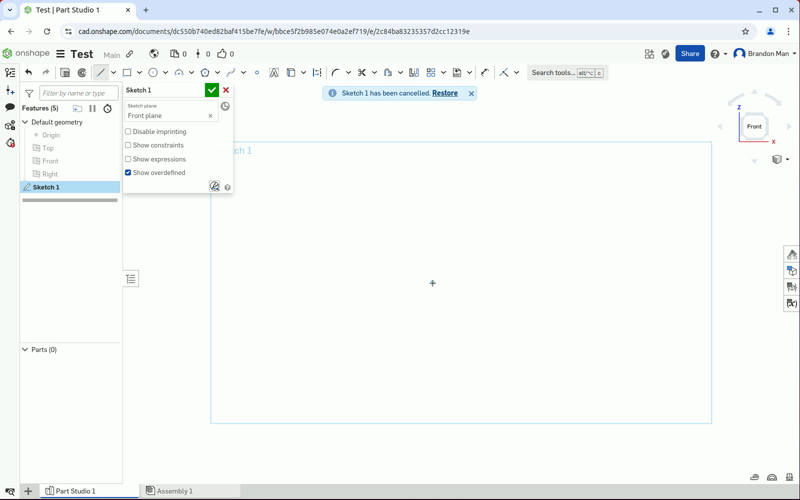
mouse_move(462, 282)
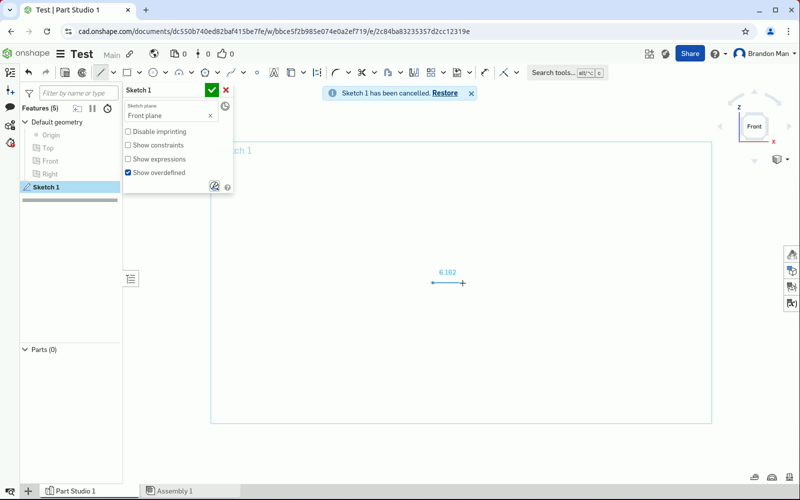
mouse_move(480, 282)
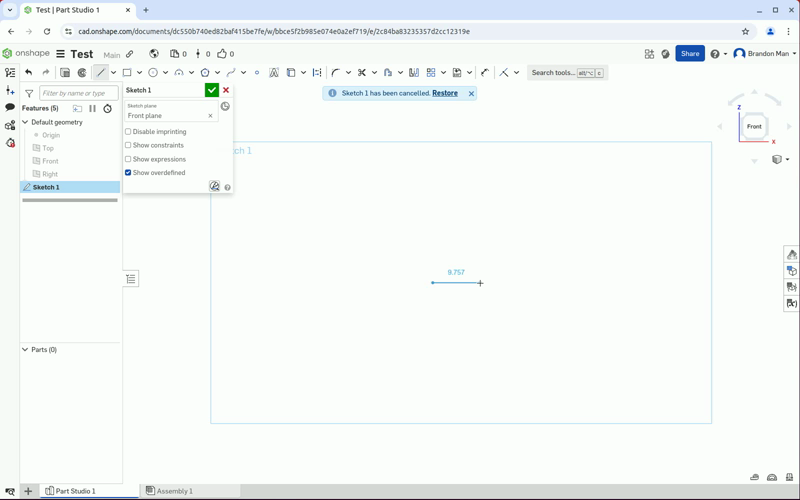
click(480, 282)
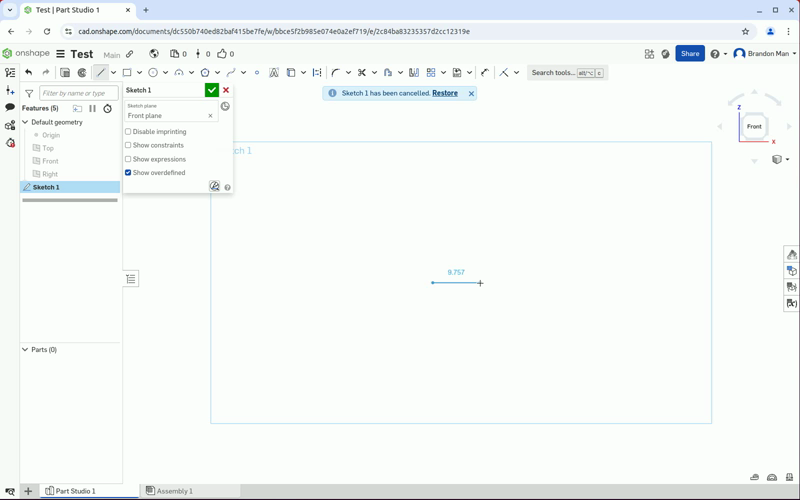
key_up(shift)
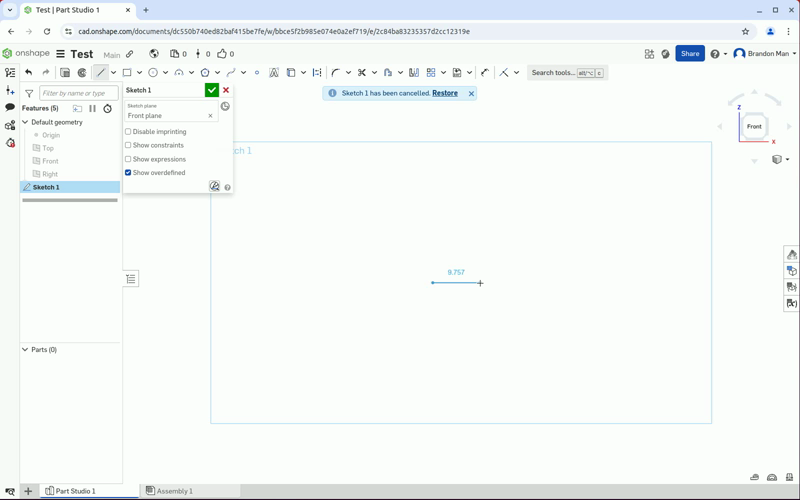
key_down(shift)
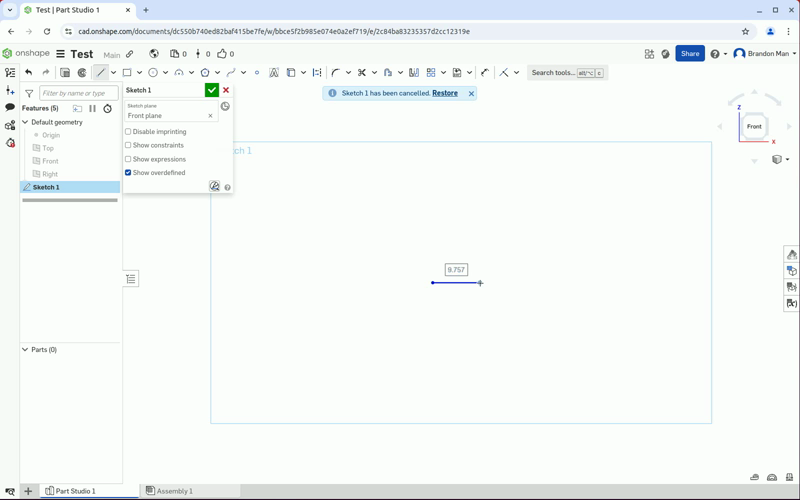
mouse_move(510, 282)
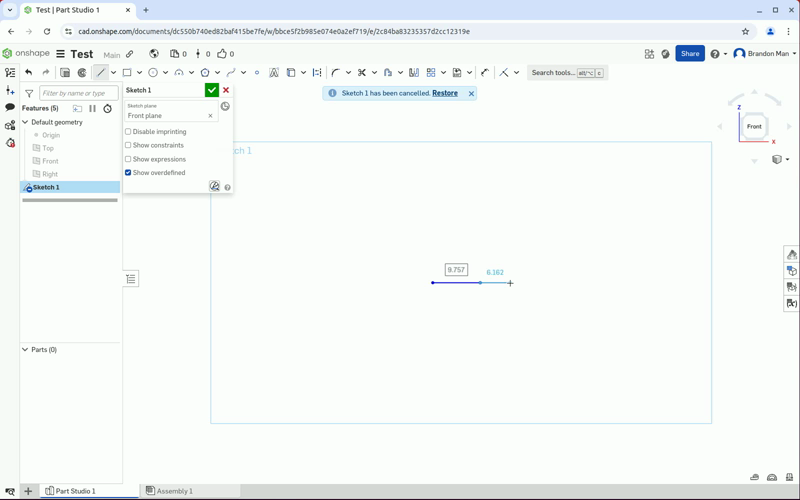
mouse_move(480, 235)
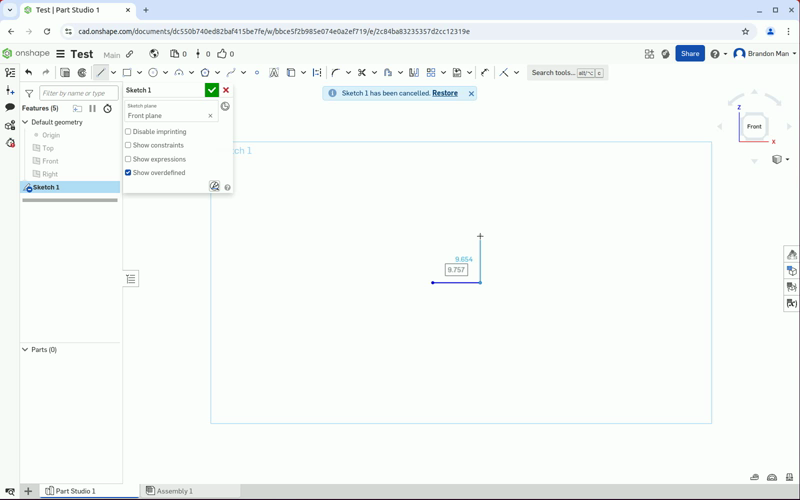
click(480, 235)
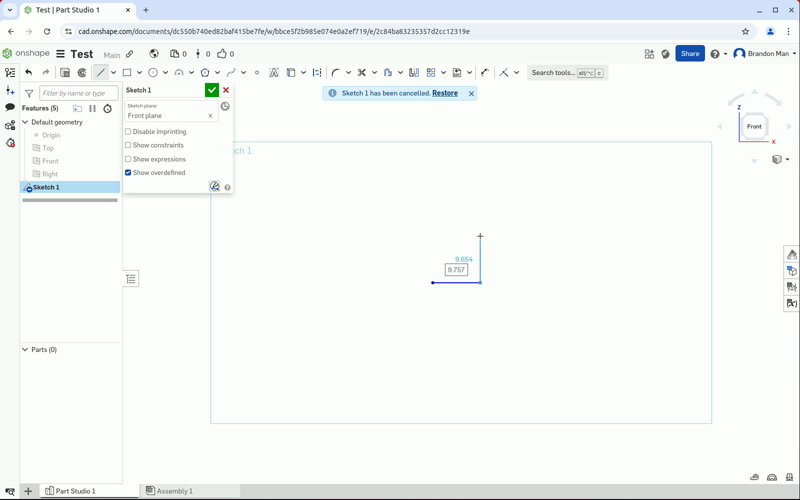
key_up(shift)
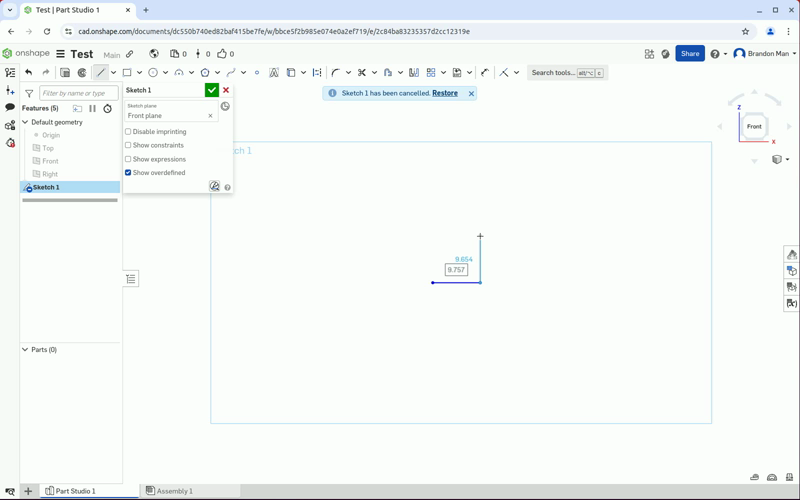
key_down(shift)
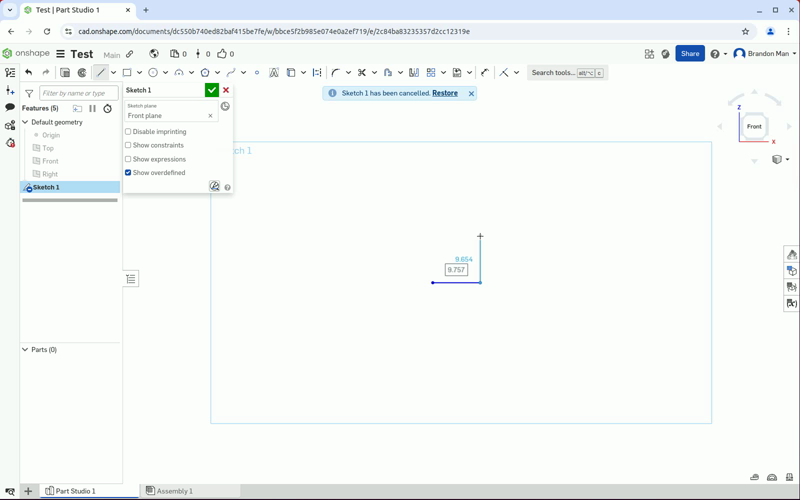
mouse_move(510, 235)
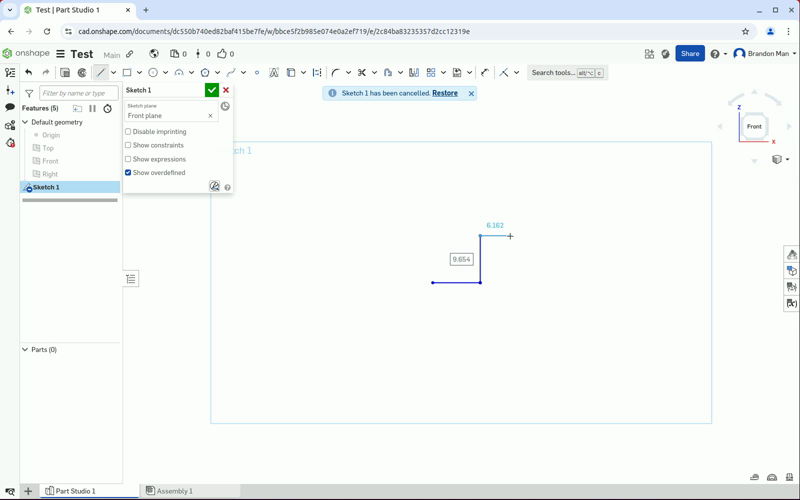
mouse_move(432, 235)
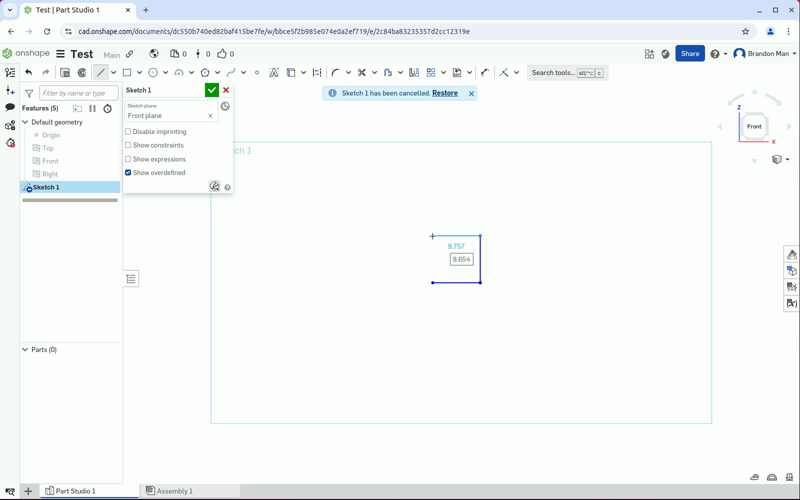
click(432, 235)
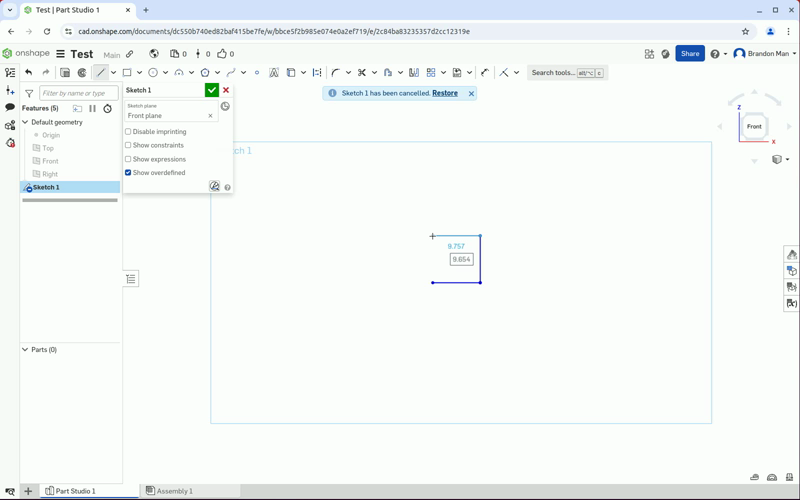
key_up(shift)
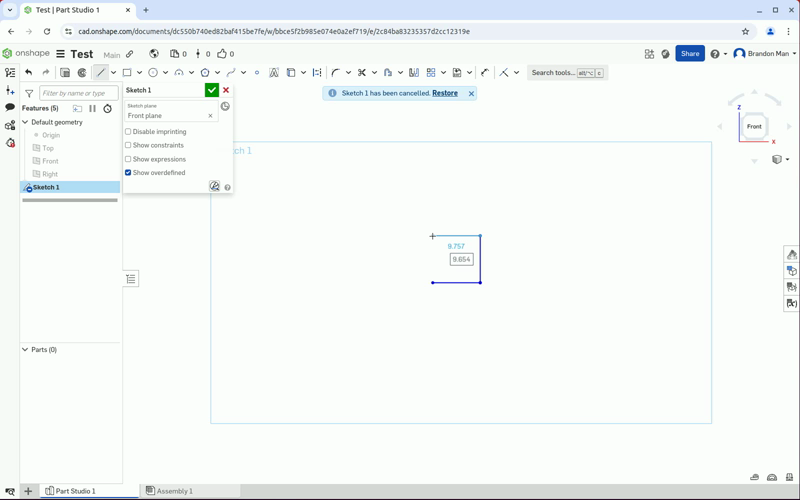
mouse_move(462, 235)
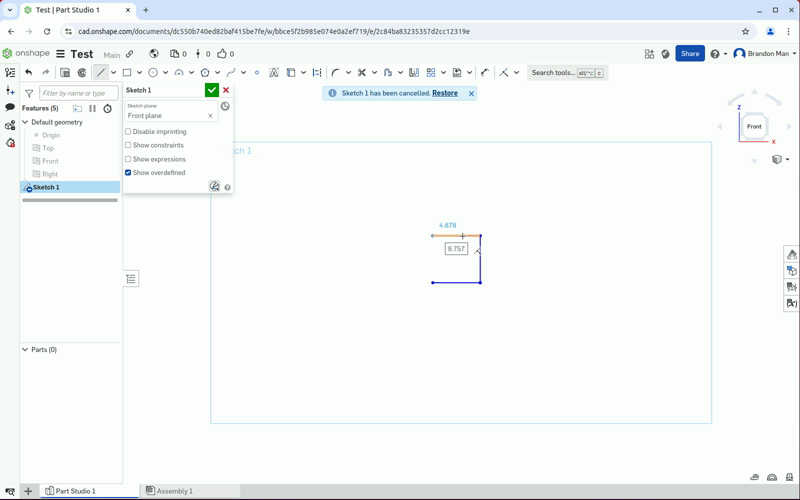
key_down(shift)
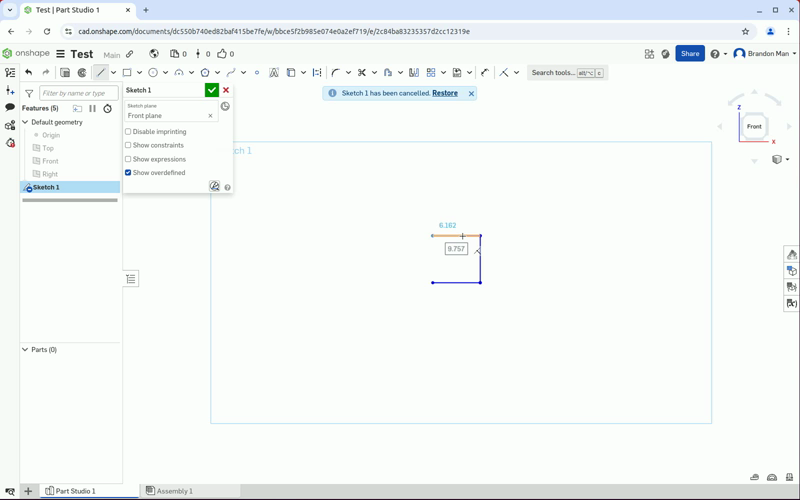
mouse_move(432, 282)
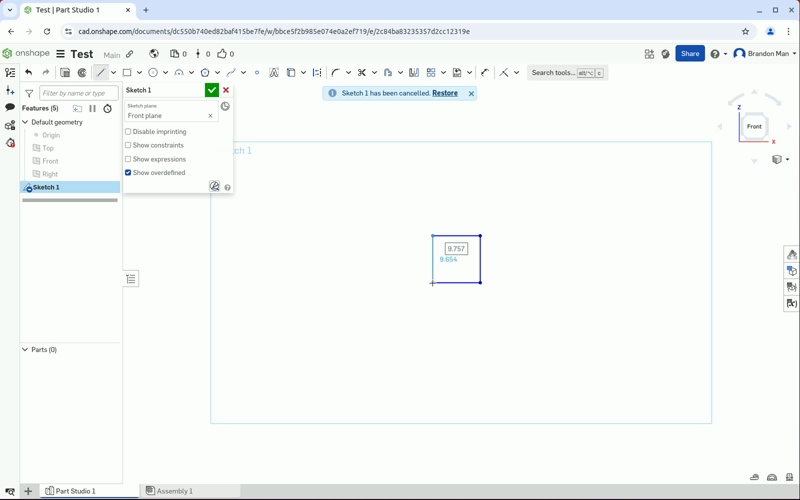
key_up(shift)
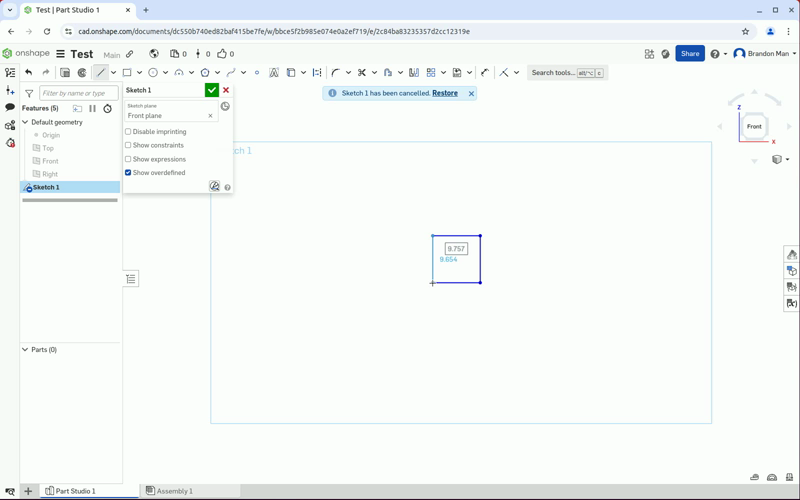
click(432, 282)
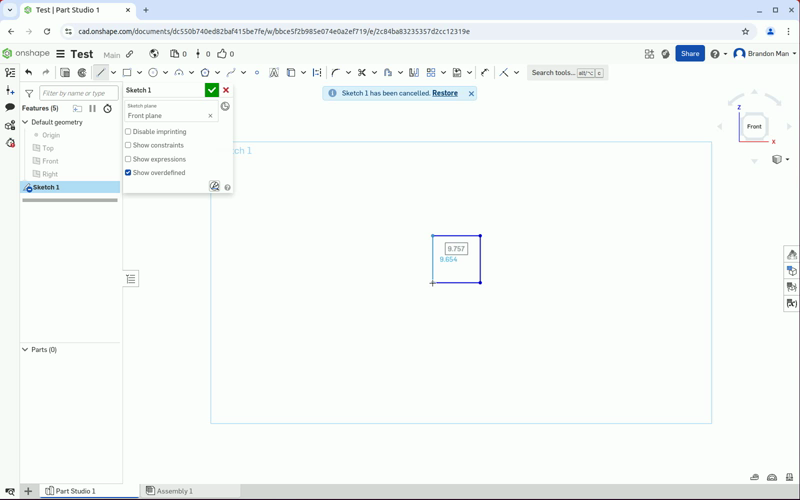
key(esc)
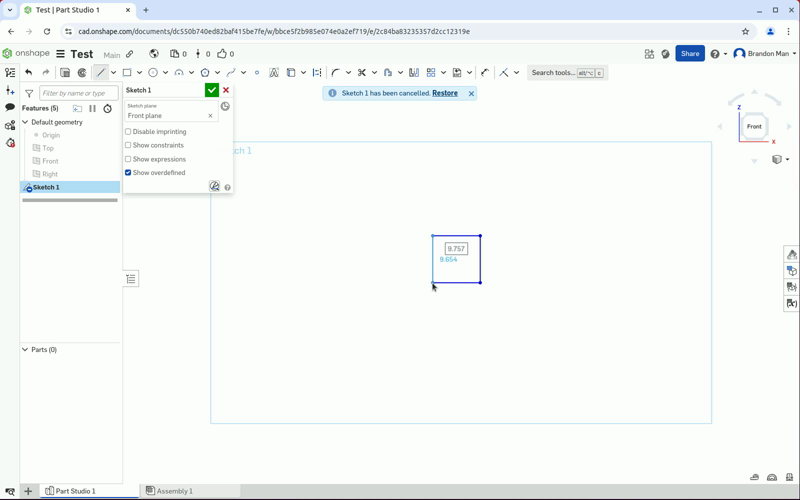
mouse_move(446, 243)
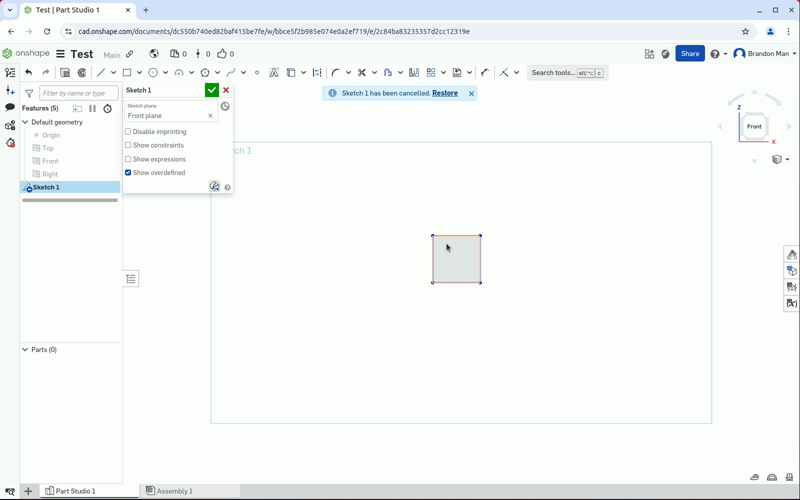
click(446, 243)
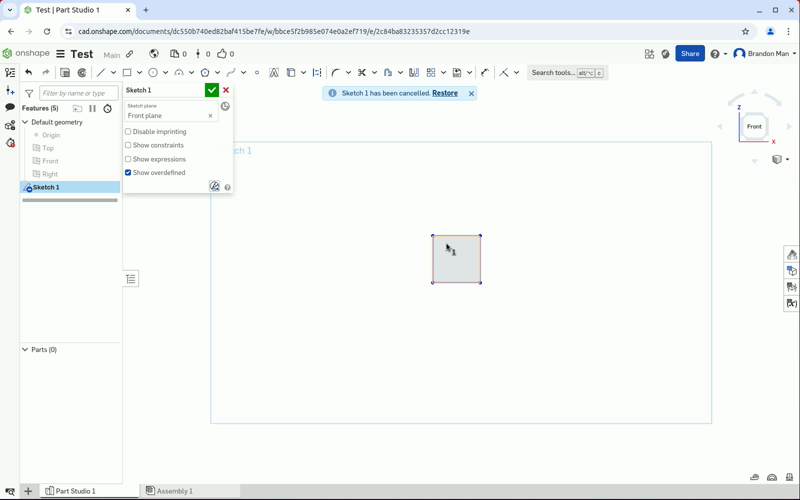
mouse_move(73, 352)
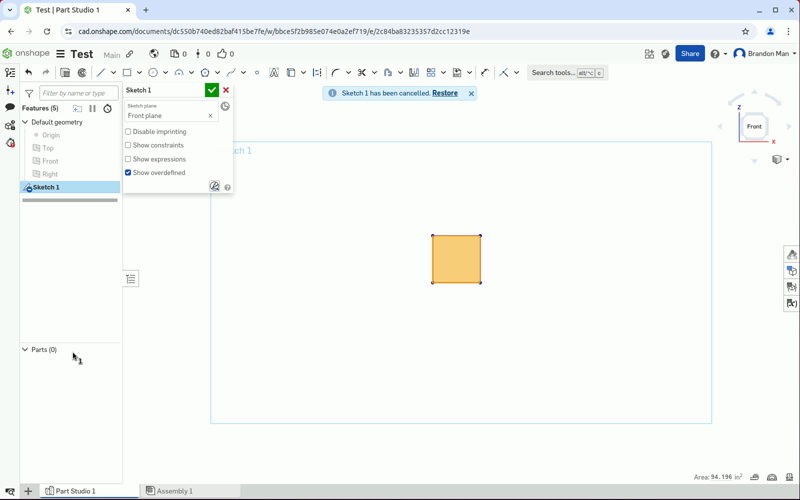
key(shift+y)
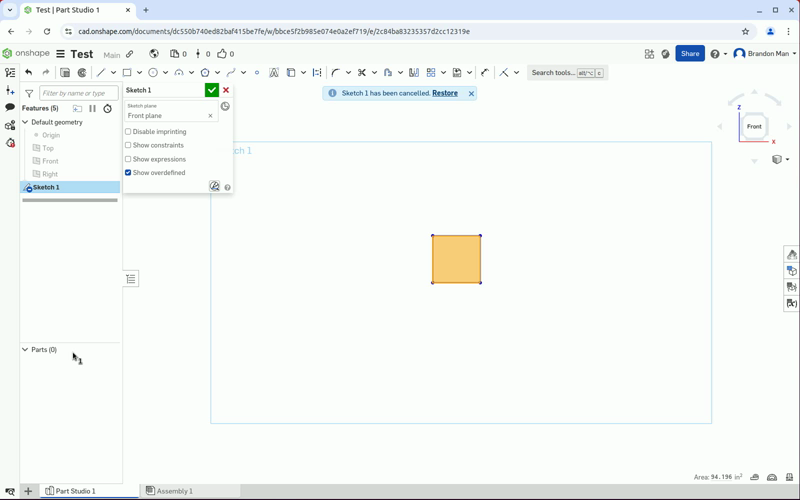
key(shift+e)
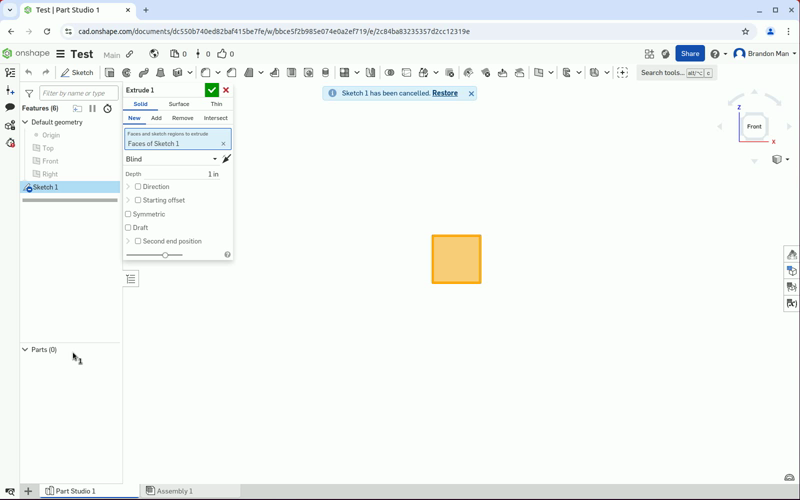
mouse_move(143, 106)
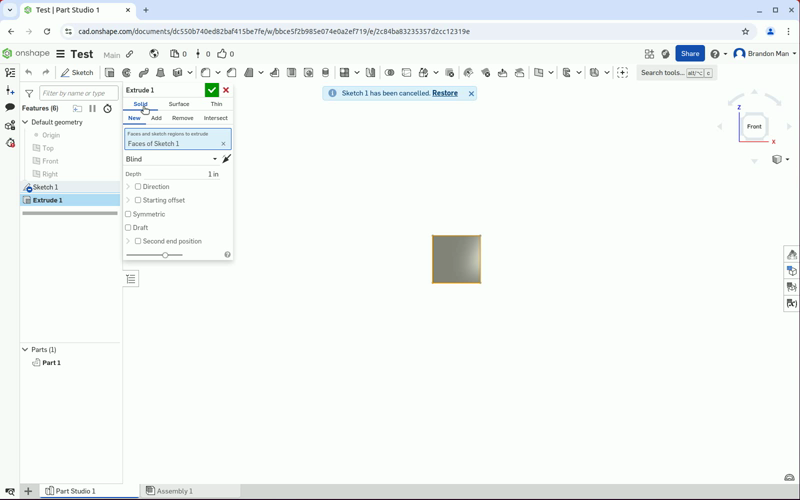
click(143, 106)
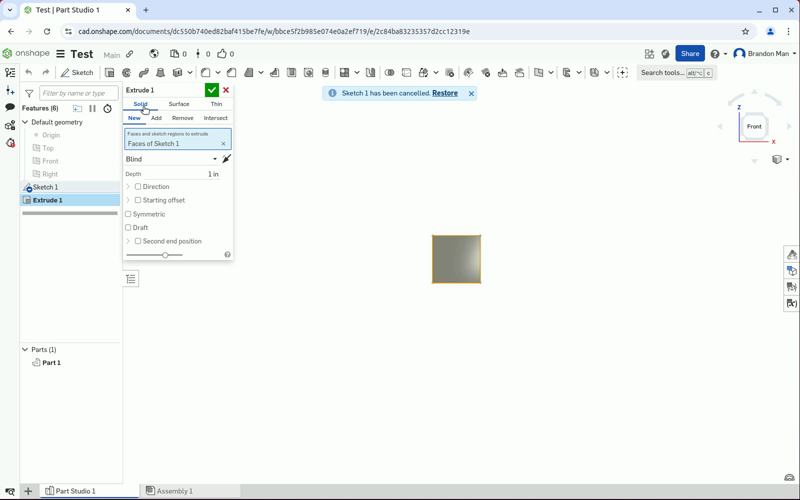
mouse_move(137, 120)
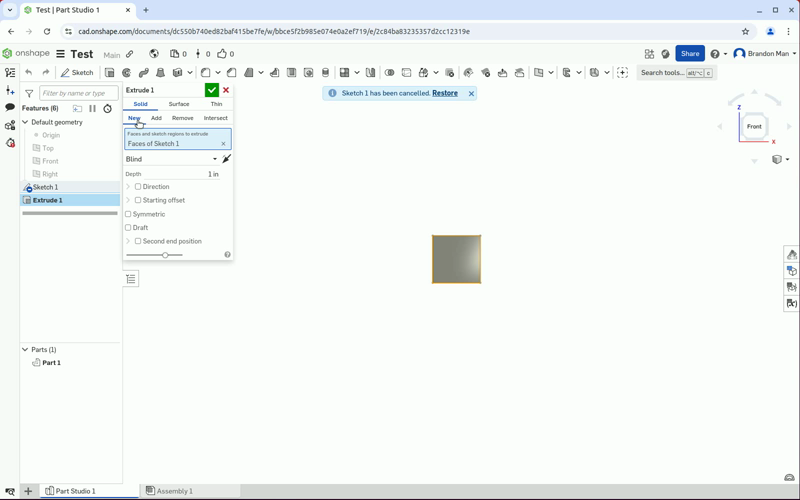
click(137, 120)
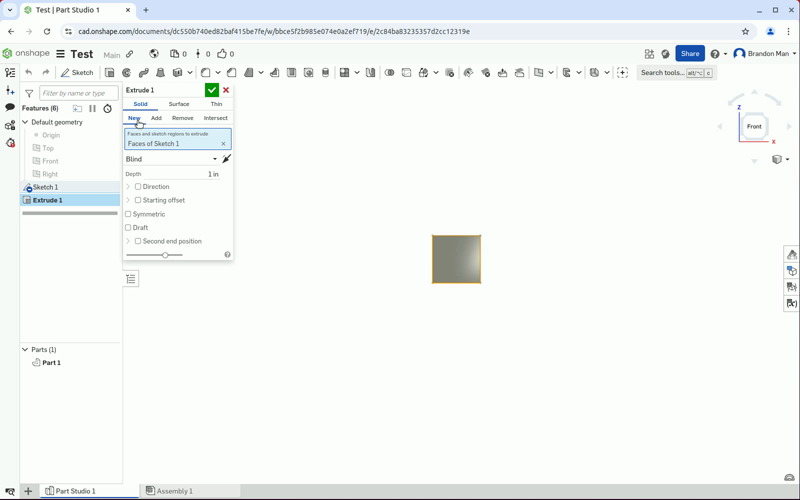
key(tab, 4)
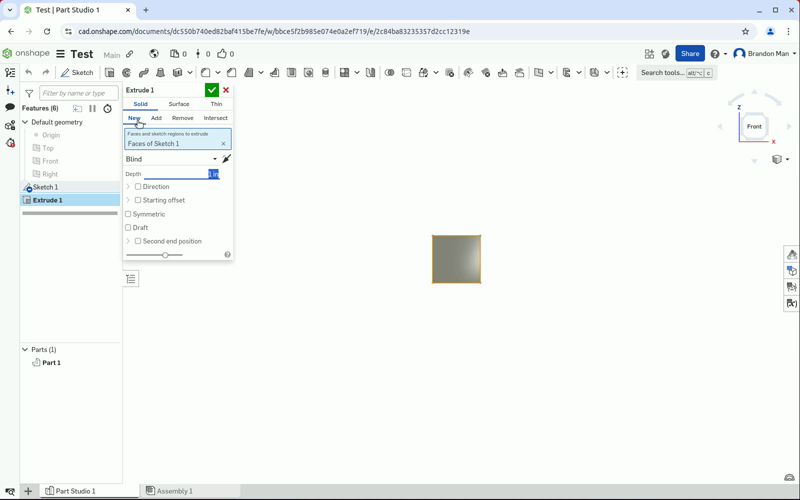
text(9.628)
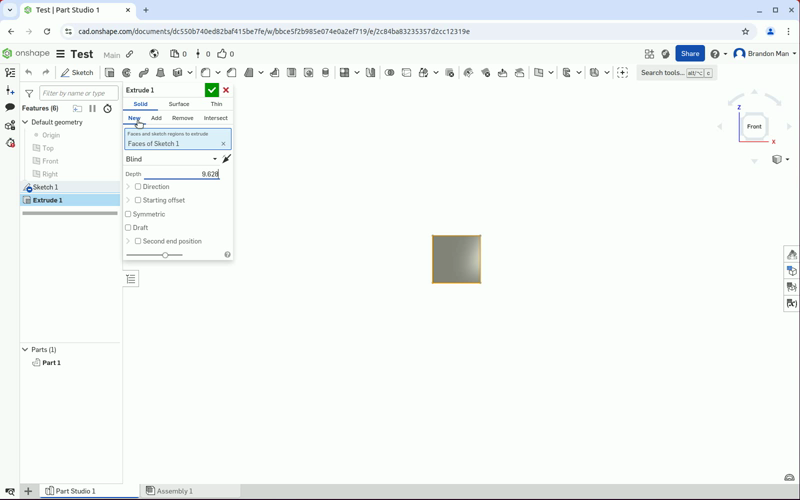
key(tab, 3)
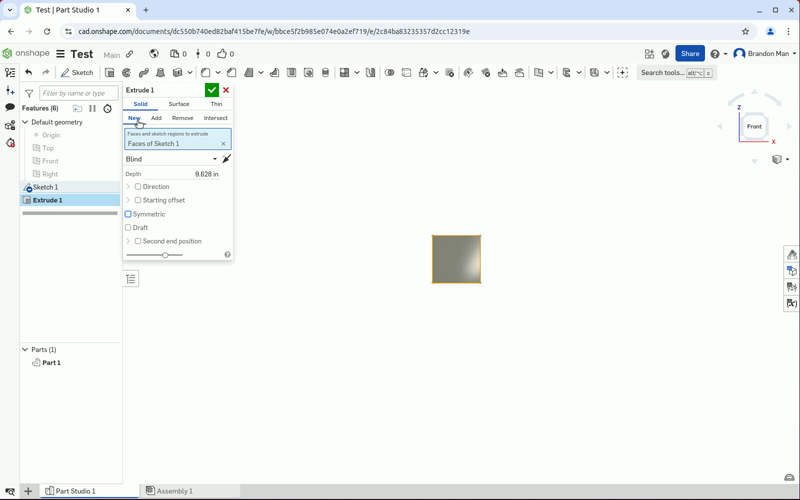
key(space)
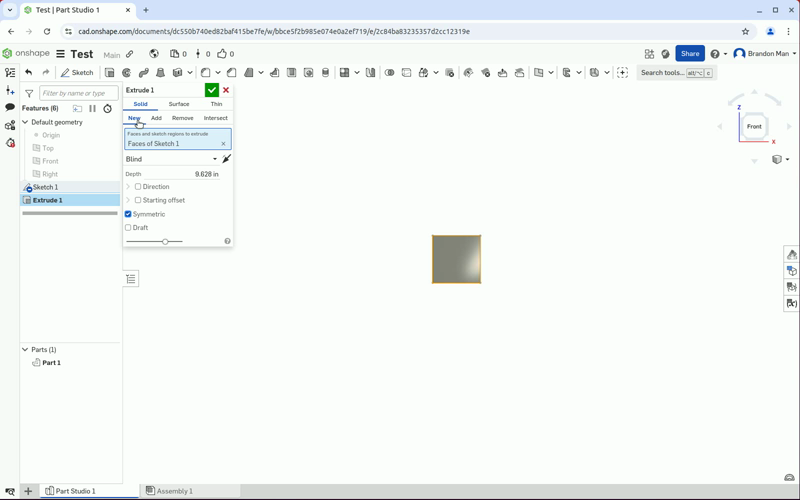
key(enter)
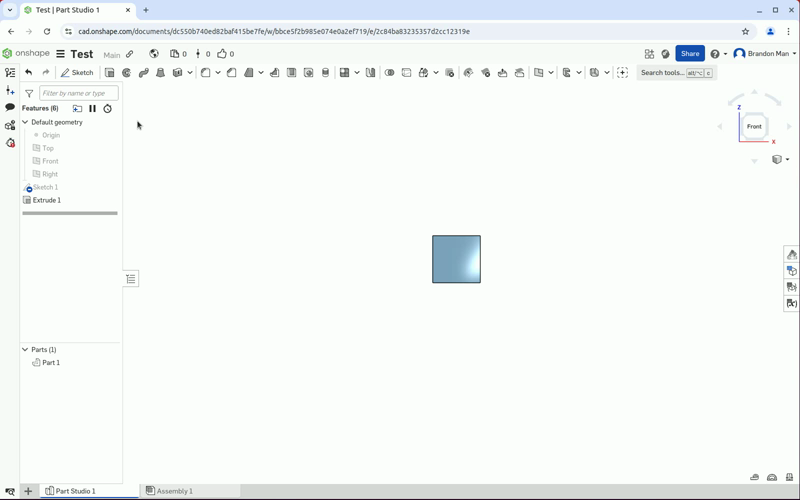
key(shift+h)
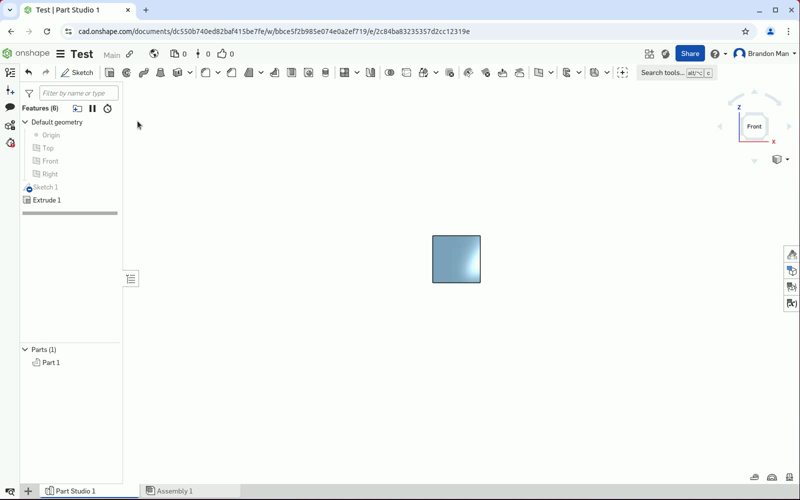
key(shift+h)
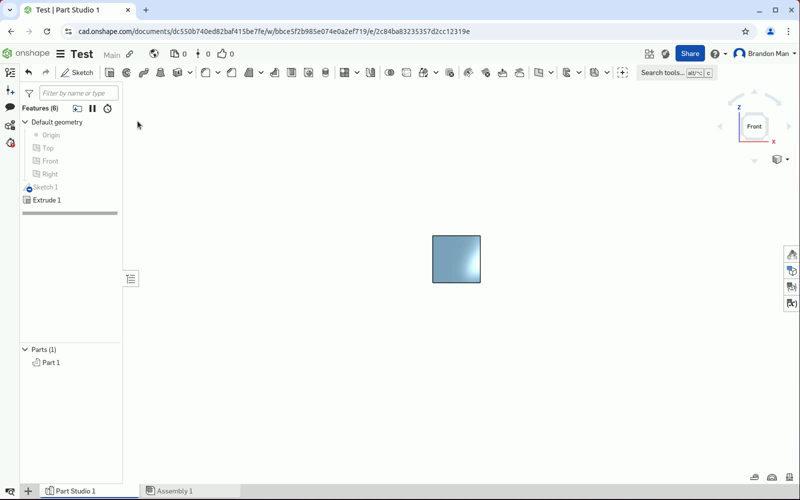
mouse_move(73, 189)
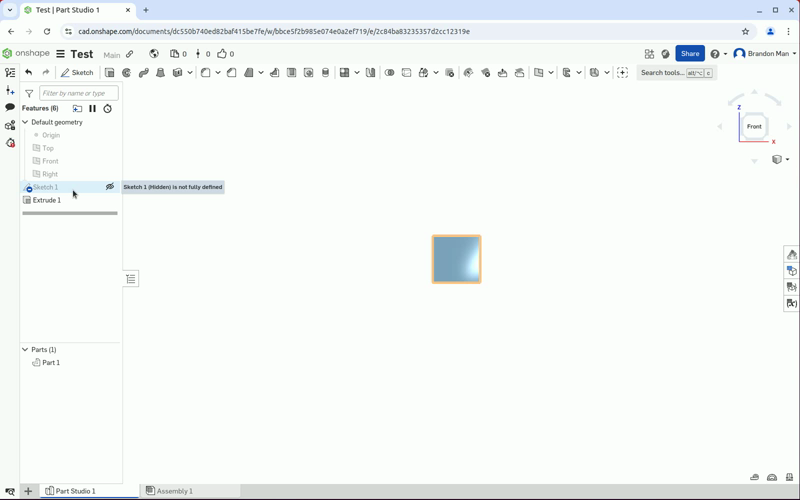
click(73, 189)
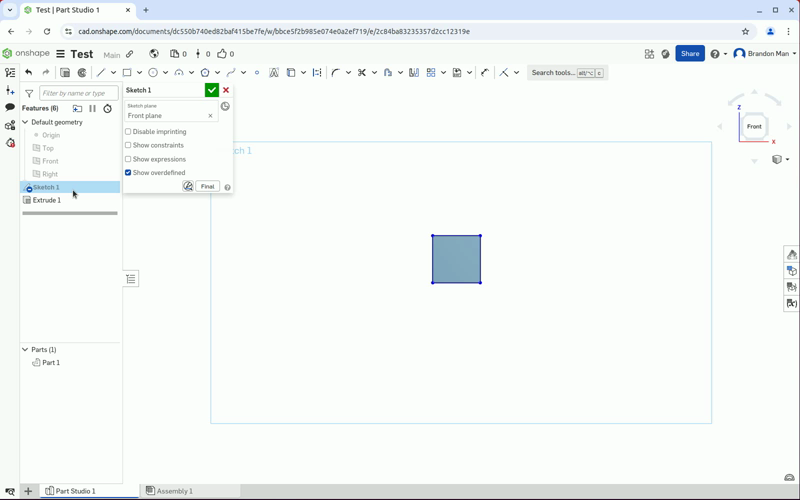
mouse_move(229, 92)
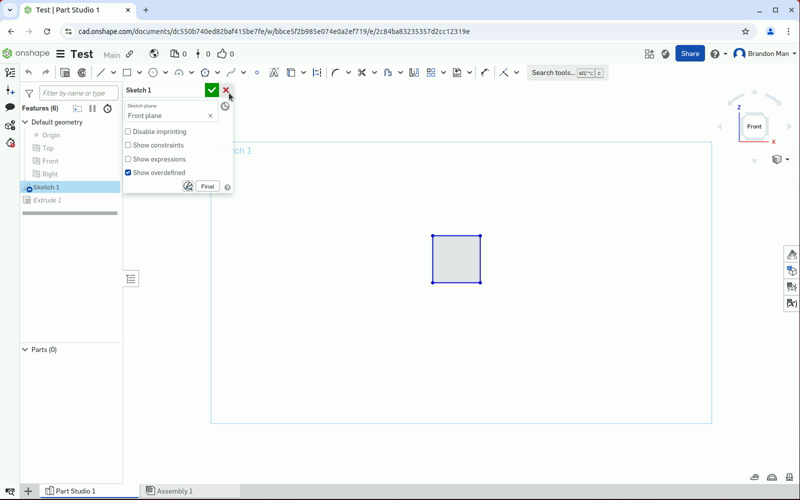
click(229, 92)
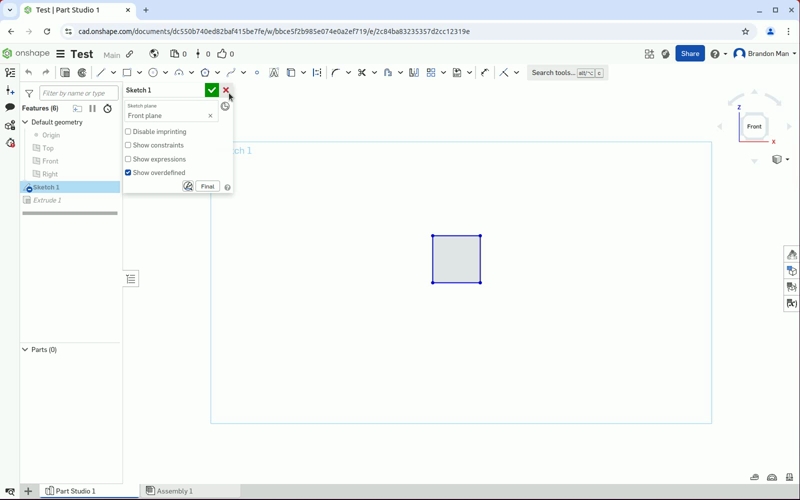
key(shift+s)
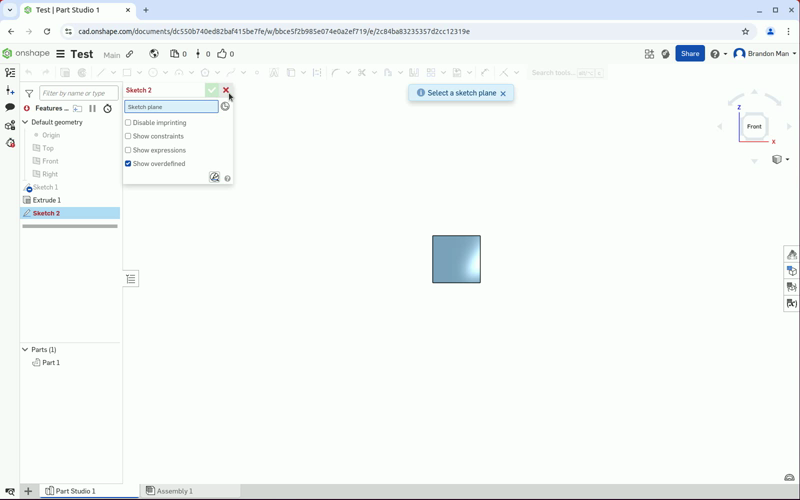
mouse_move(73, 163)
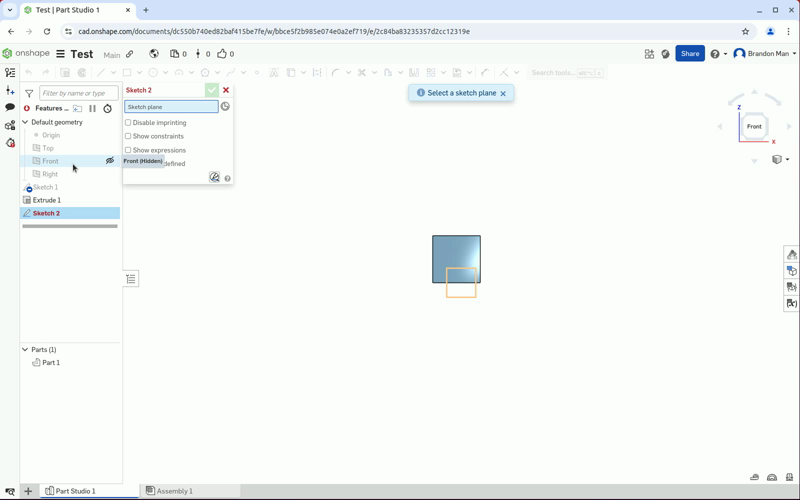
click(73, 163)
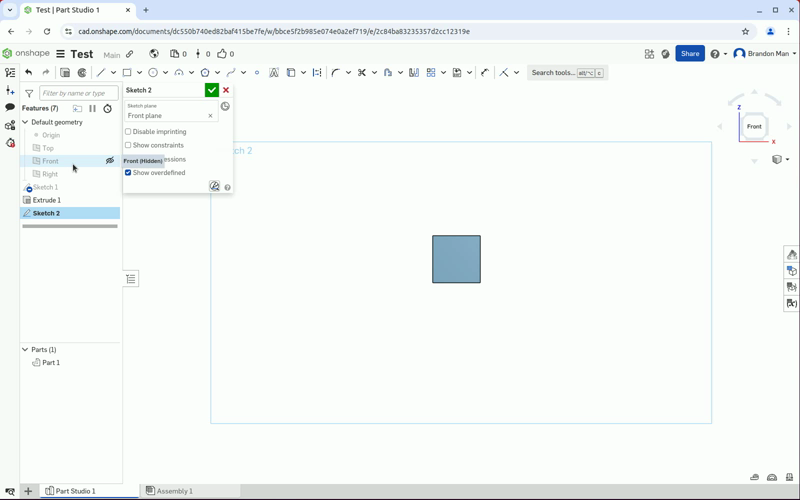
mouse_move(73, 352)
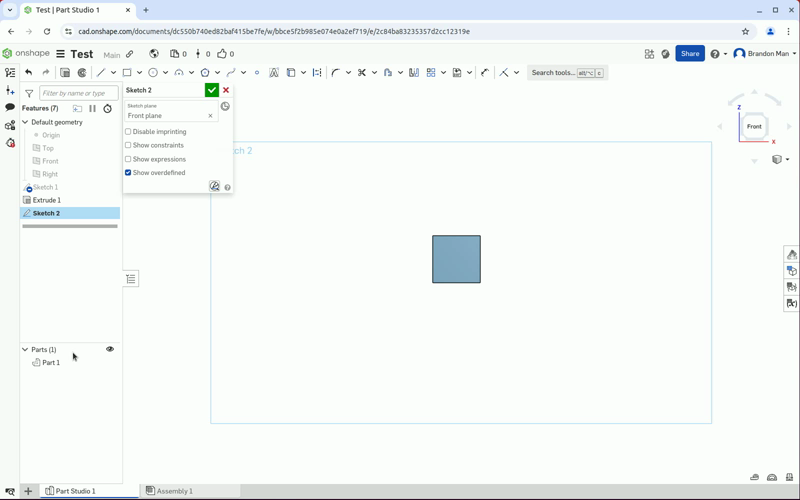
key(y)
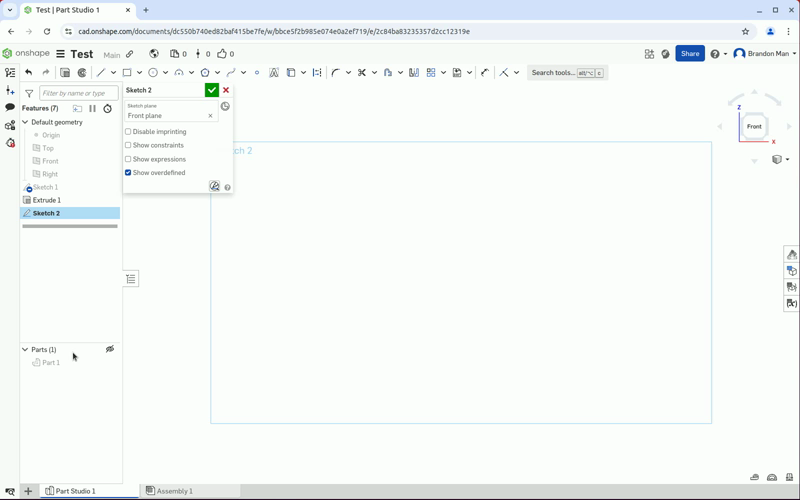
key(l)
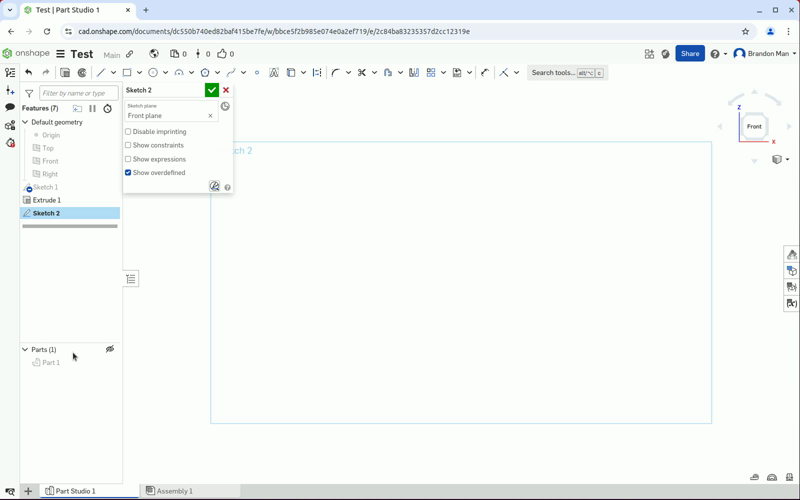
key_down(shift)
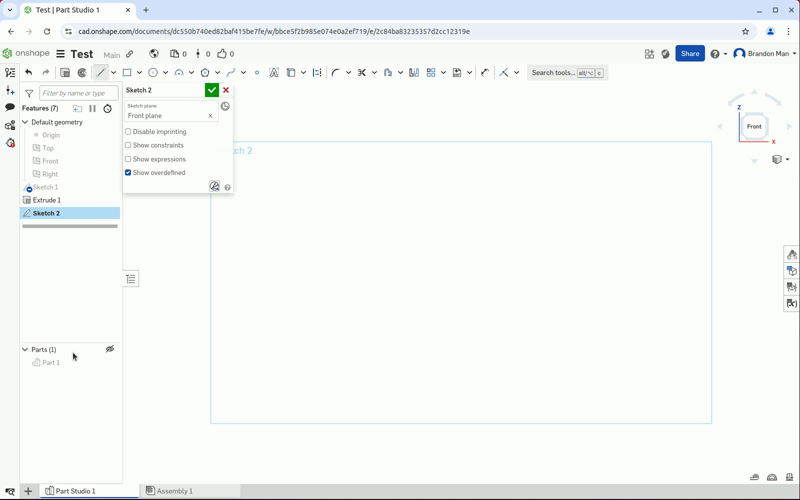
mouse_move(432, 236)
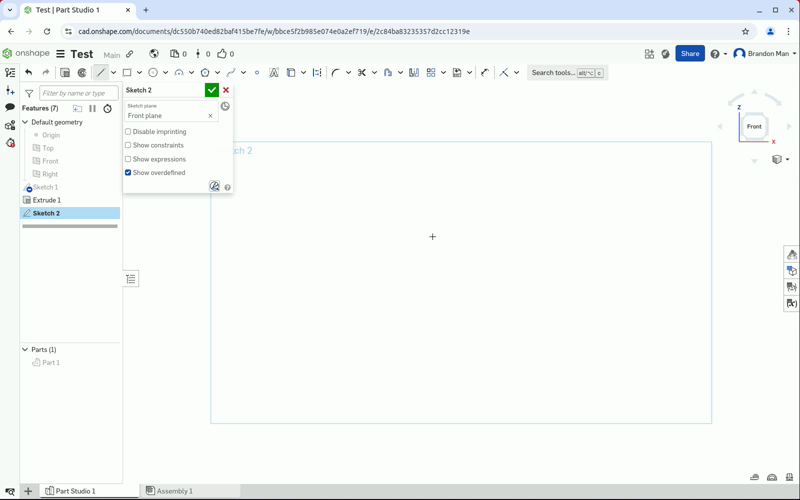
click(432, 236)
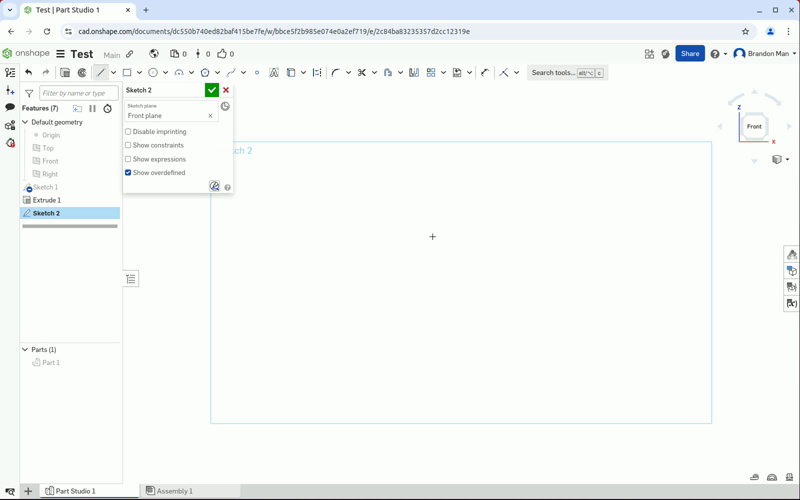
key_up(shift)
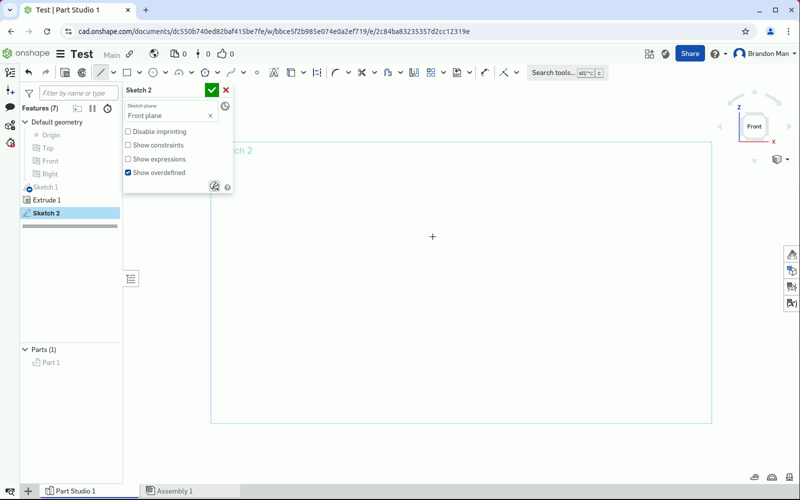
key_down(shift)
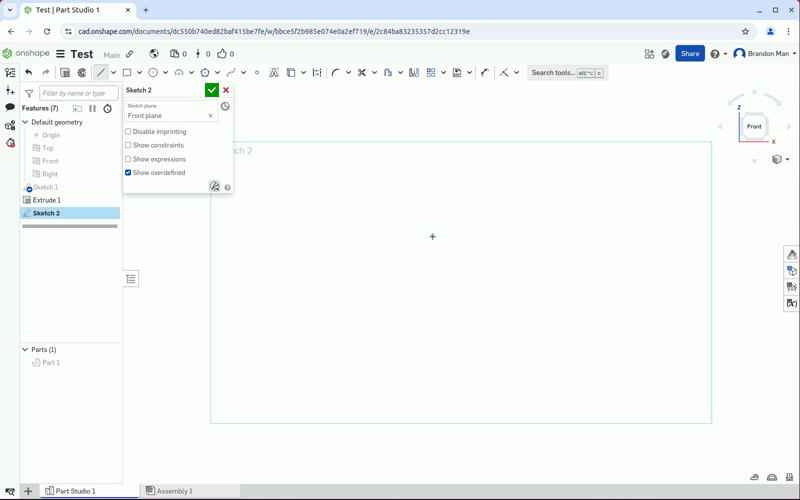
mouse_move(462, 236)
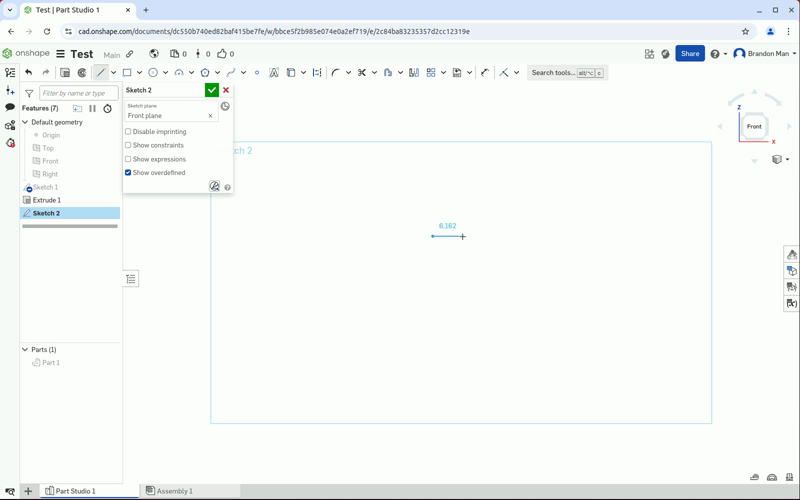
mouse_move(480, 236)
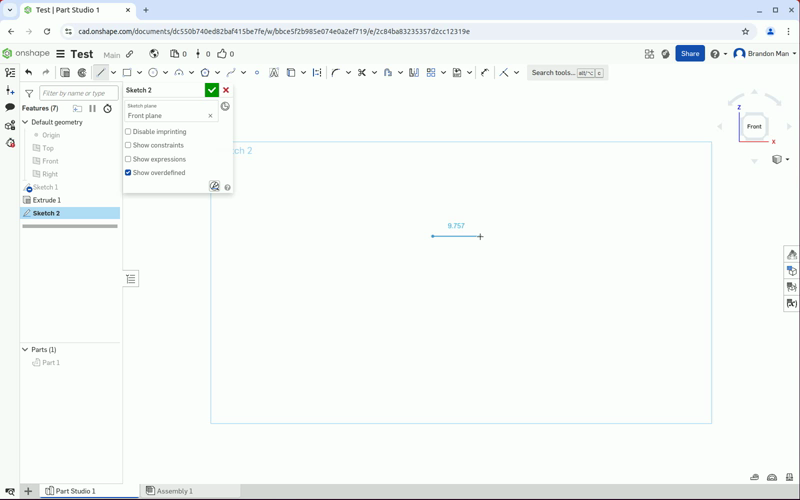
click(480, 236)
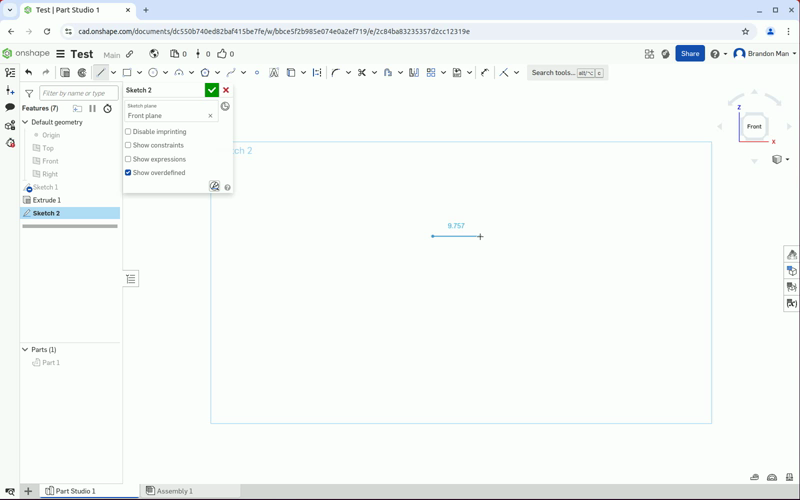
key_up(shift)
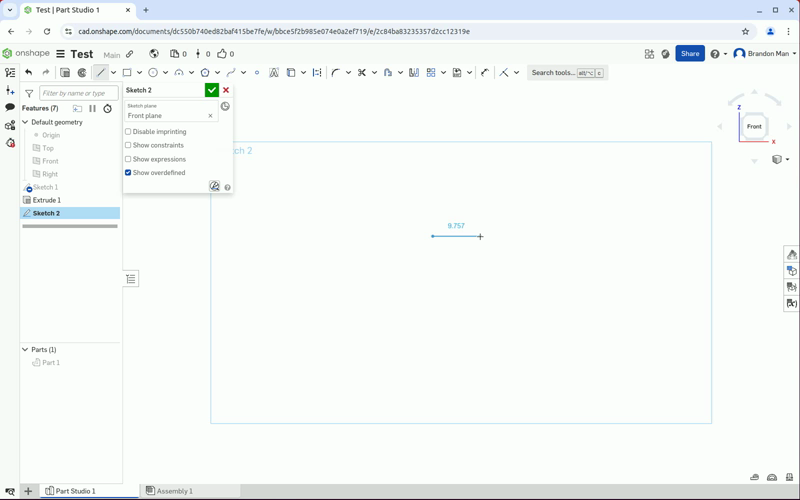
key_down(shift)
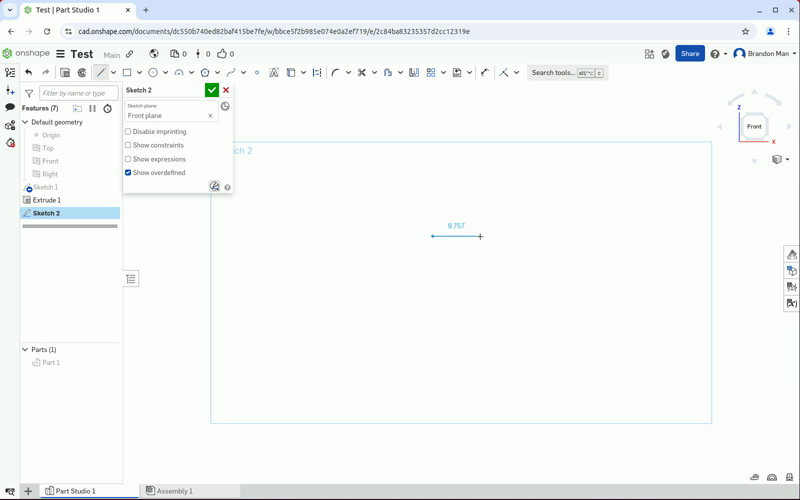
mouse_move(510, 236)
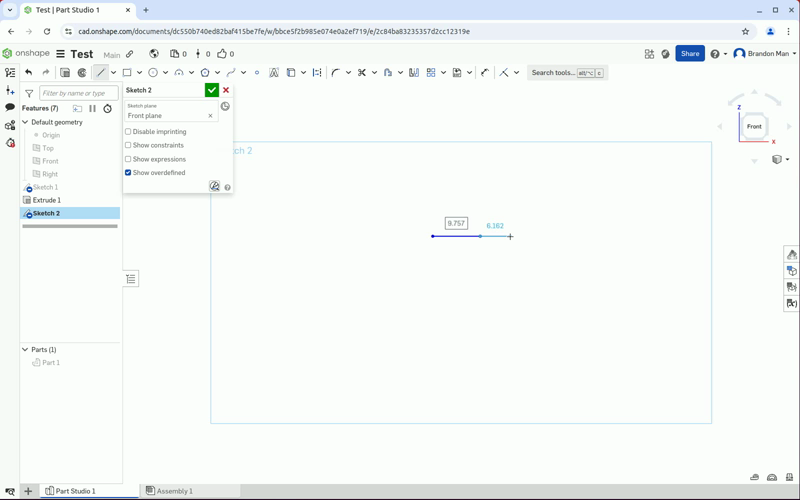
mouse_move(480, 188)
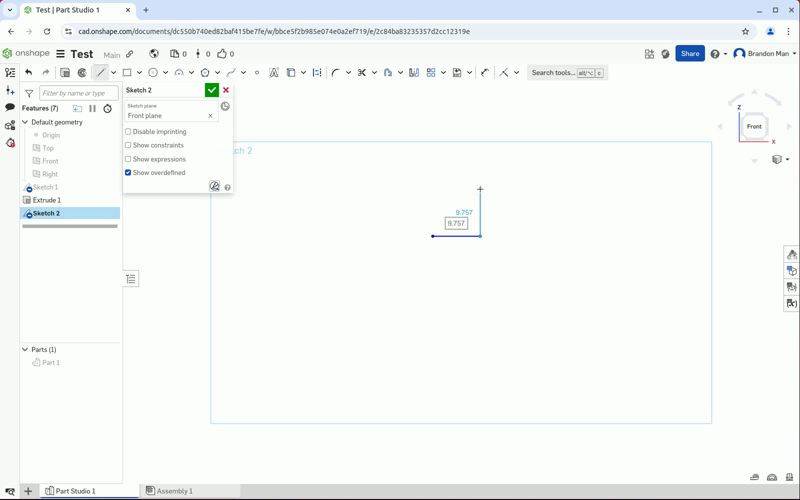
click(480, 188)
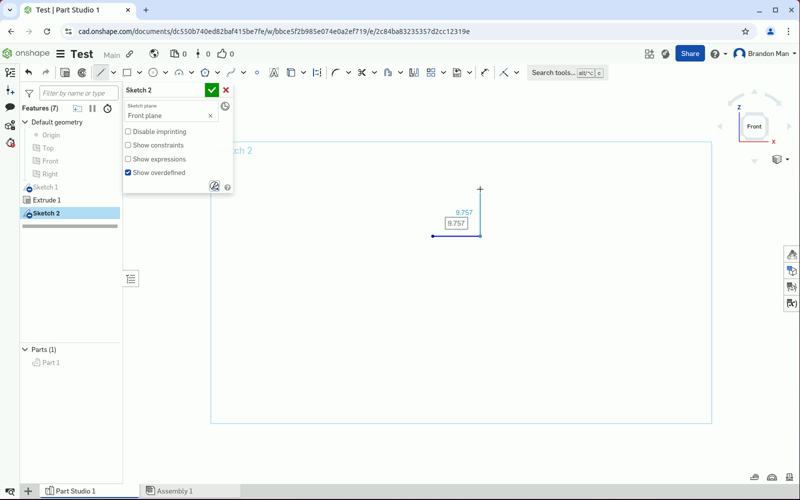
key_up(shift)
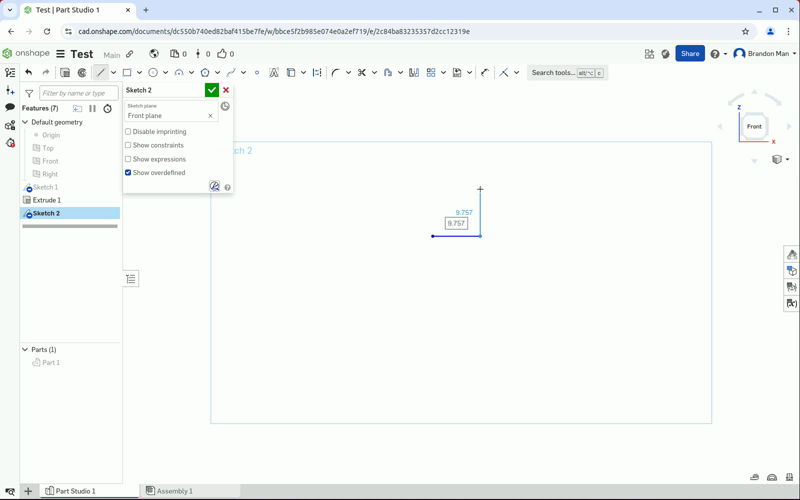
key_down(shift)
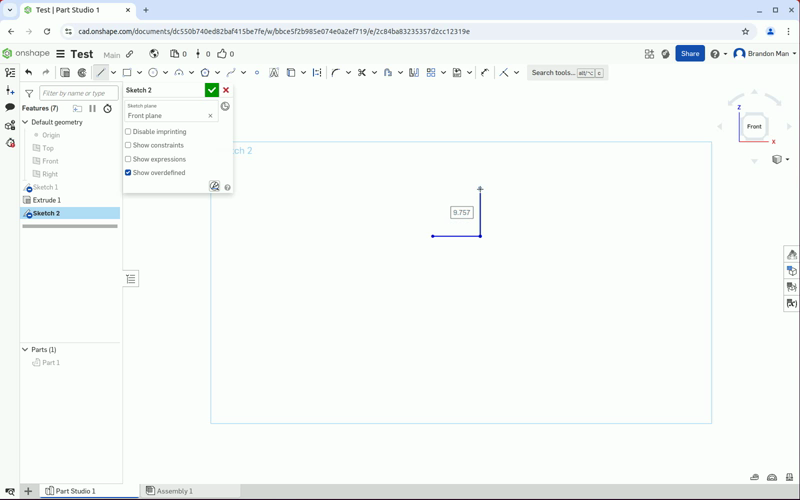
mouse_move(510, 188)
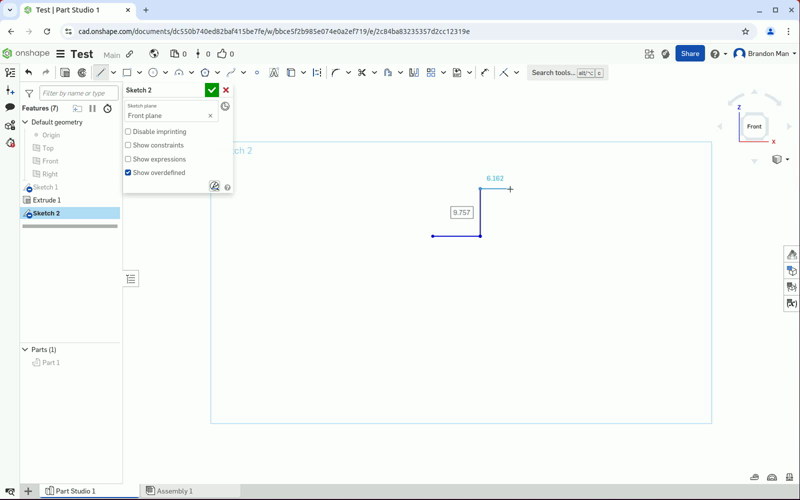
mouse_move(432, 188)
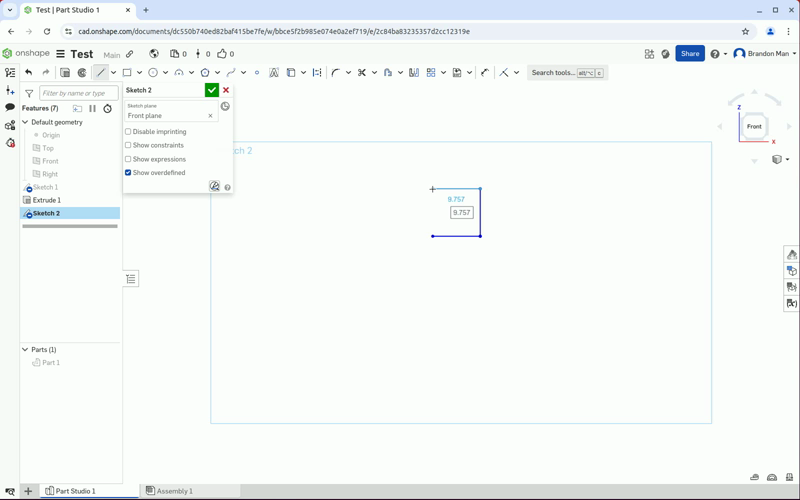
click(432, 188)
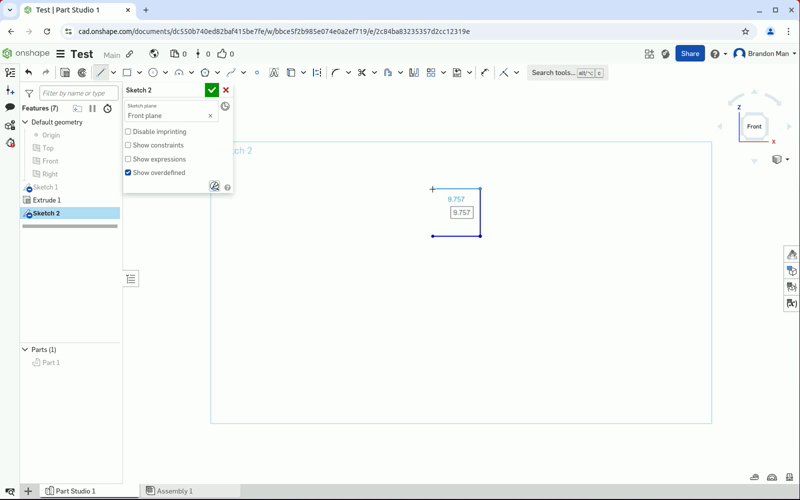
key_up(shift)
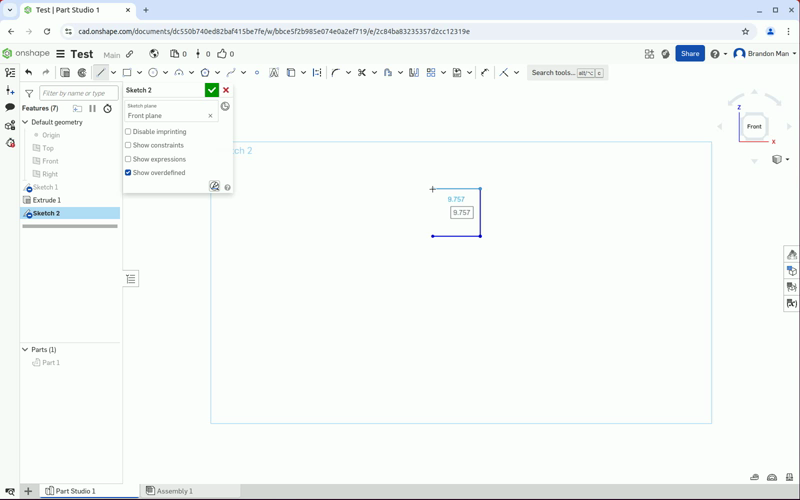
mouse_move(462, 188)
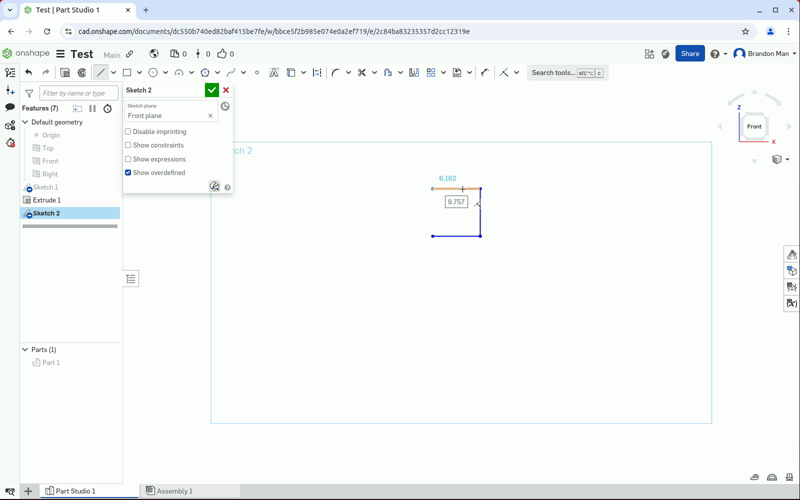
key_down(shift)
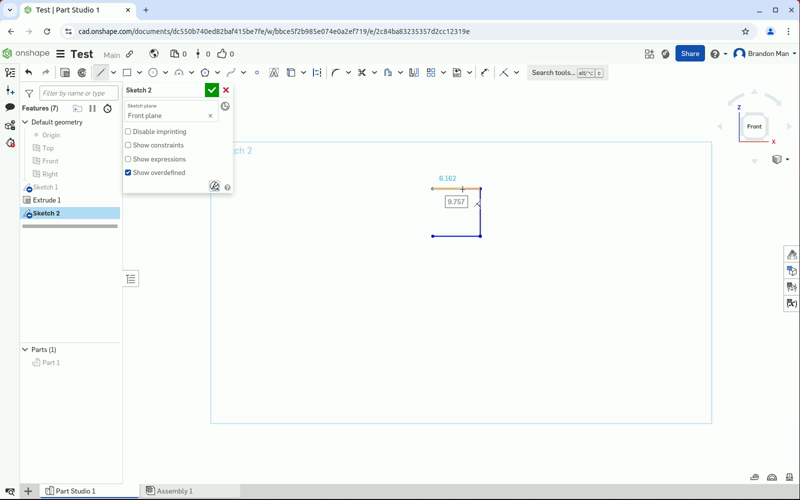
mouse_move(432, 236)
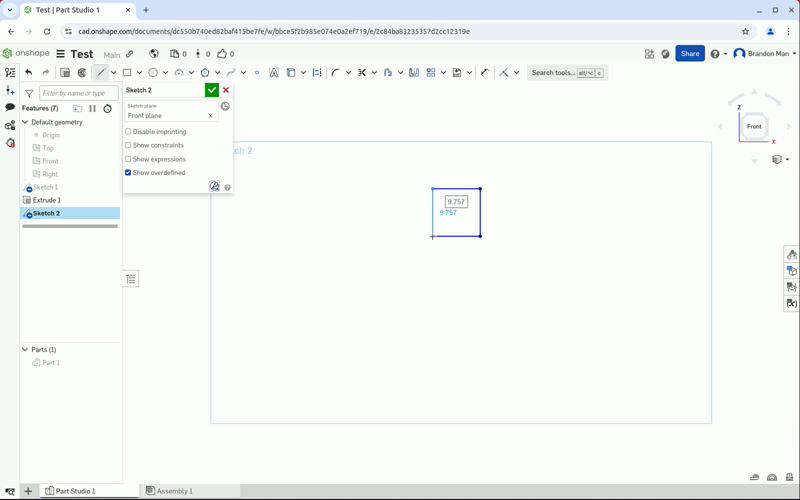
key_up(shift)
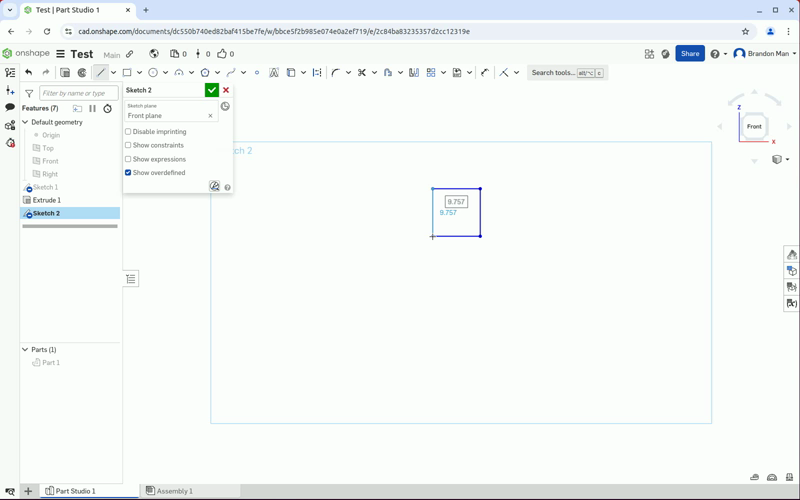
click(432, 236)
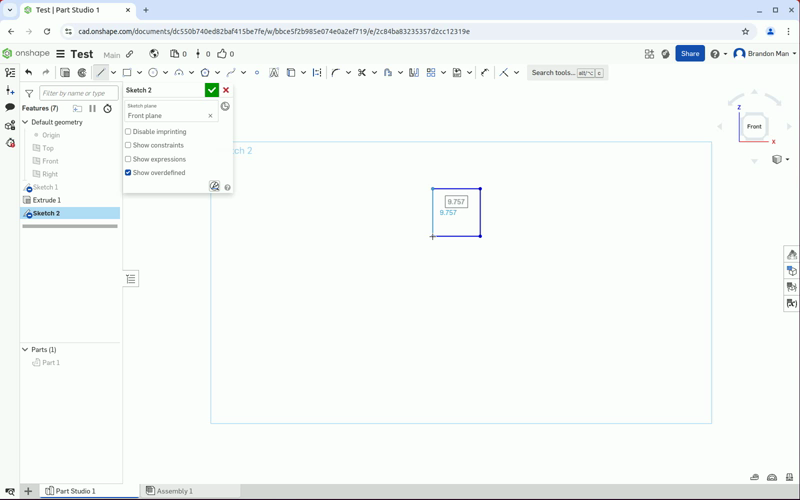
key(esc)
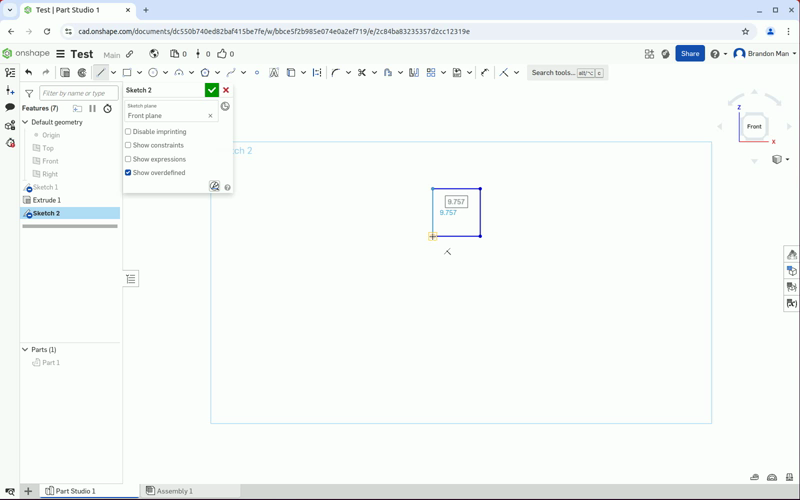
mouse_move(461, 206)
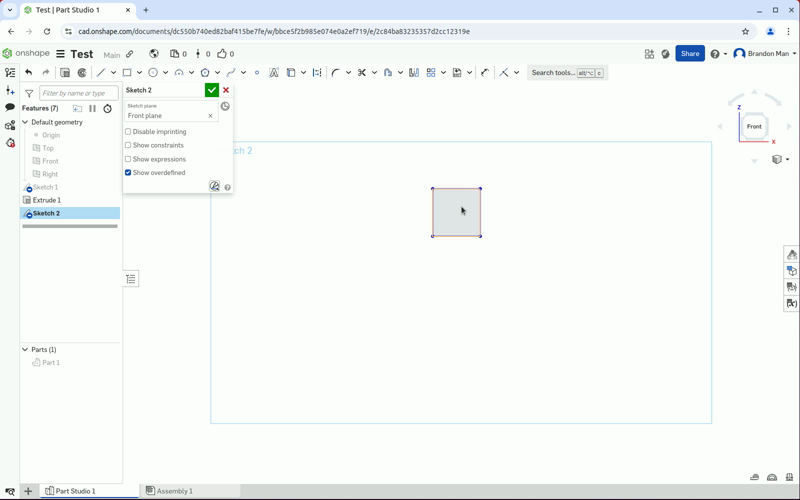
click(461, 206)
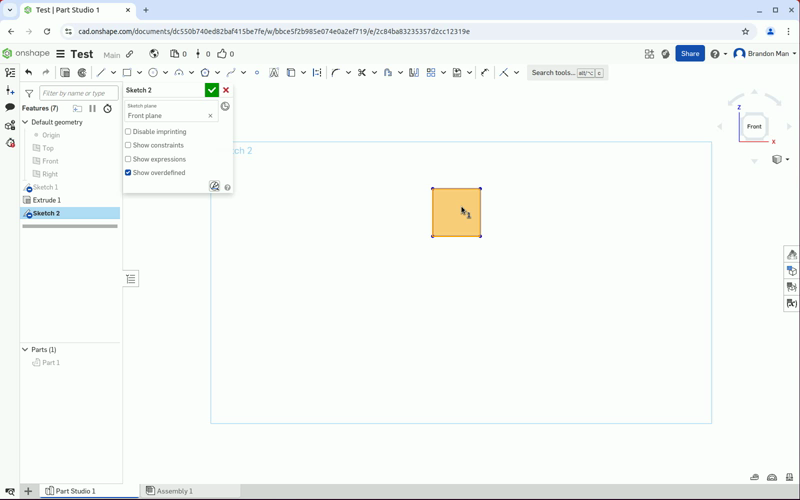
mouse_move(73, 352)
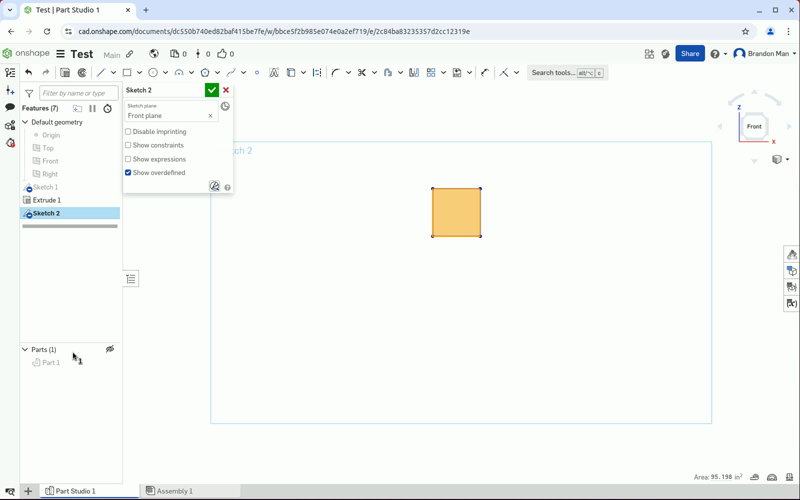
key(shift+y)
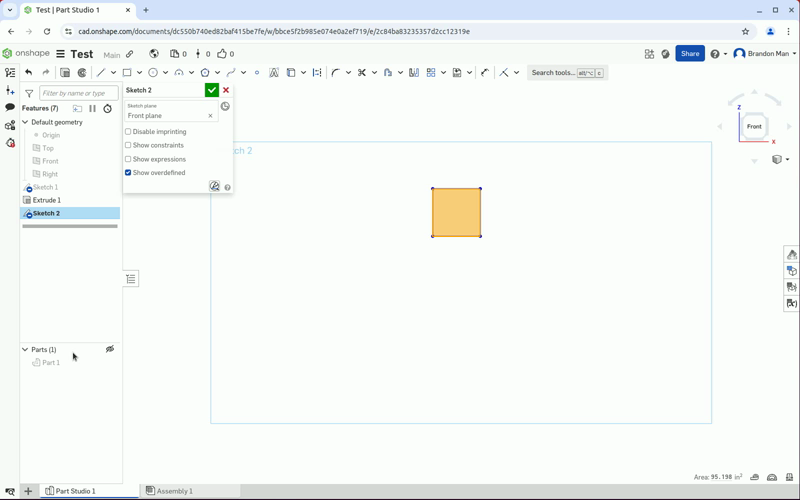
key(shift+e)
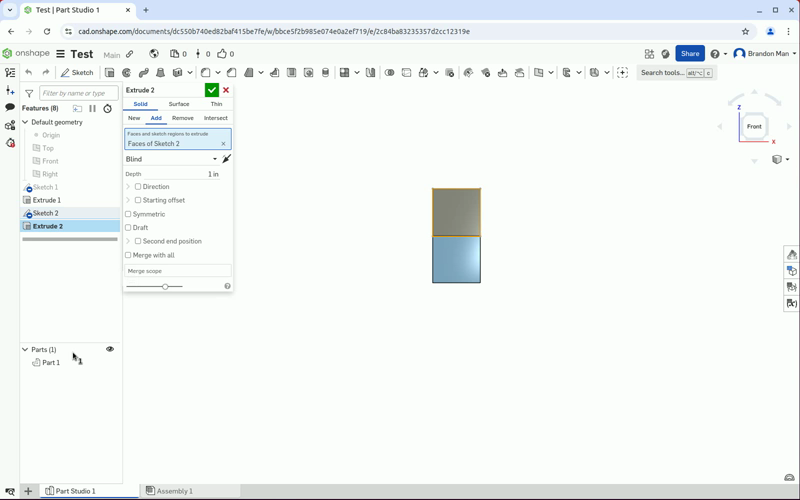
mouse_move(143, 106)
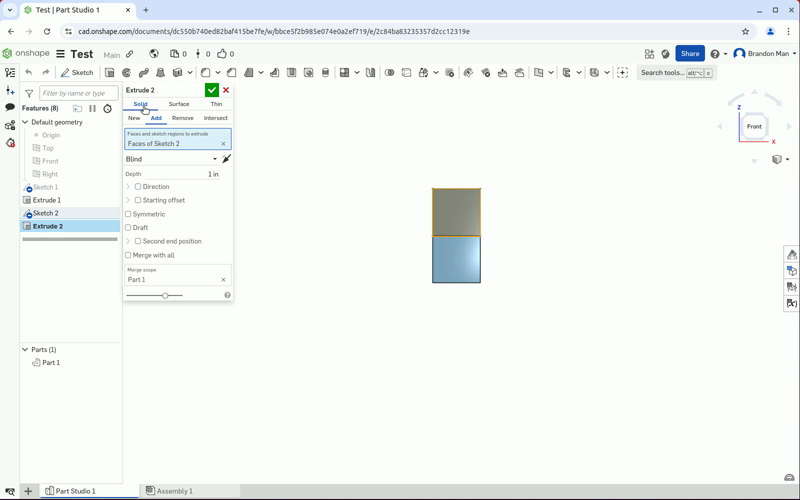
click(143, 106)
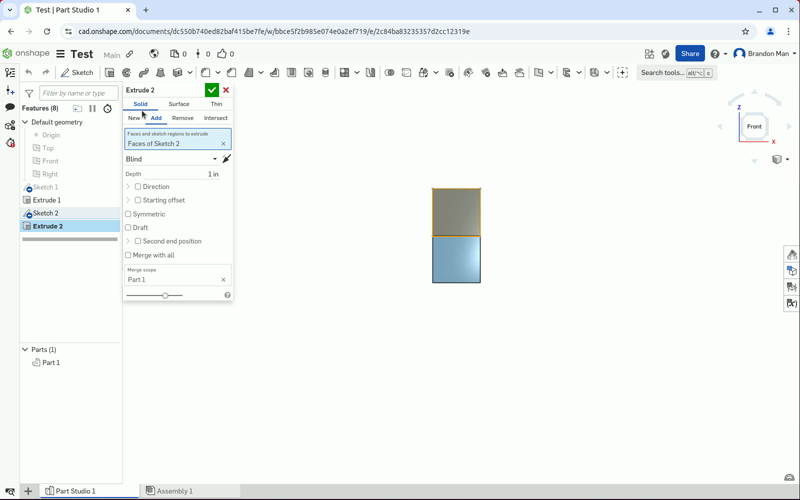
mouse_move(137, 120)
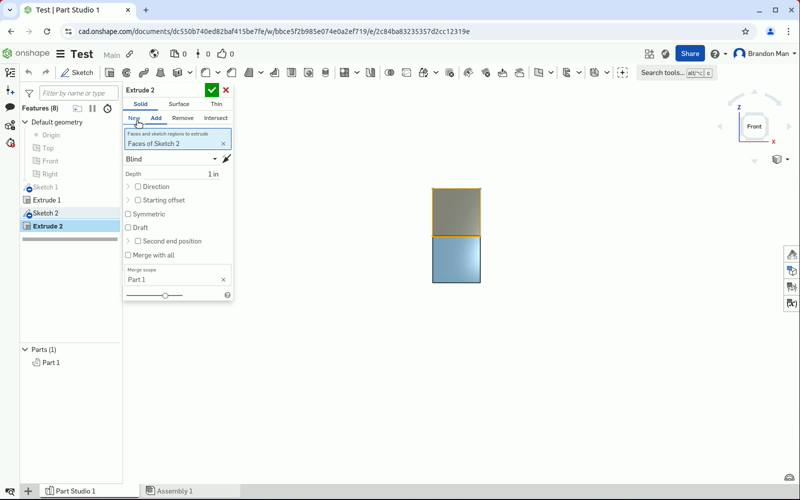
click(137, 120)
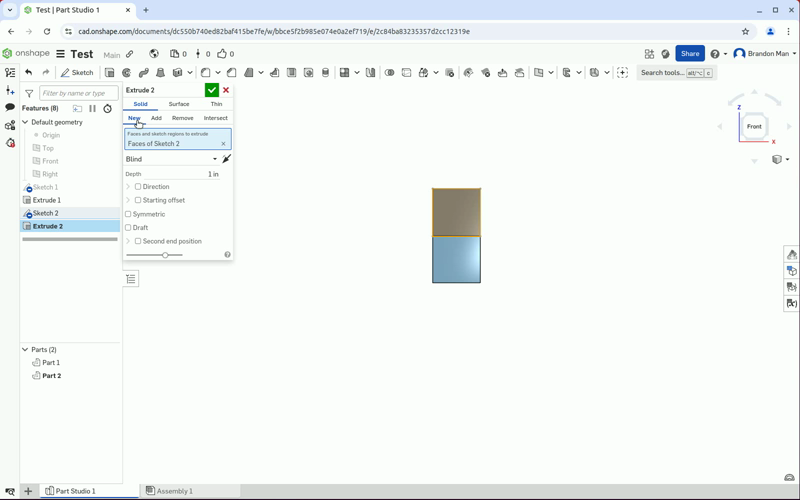
key(tab, 4)
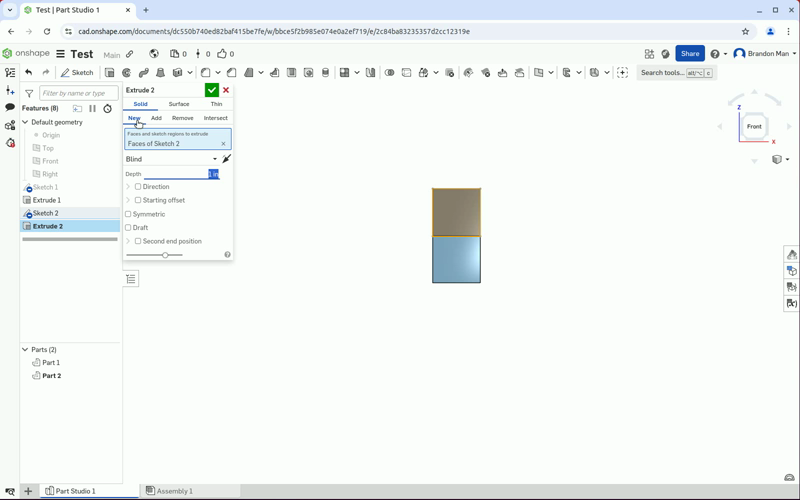
text(9.628)
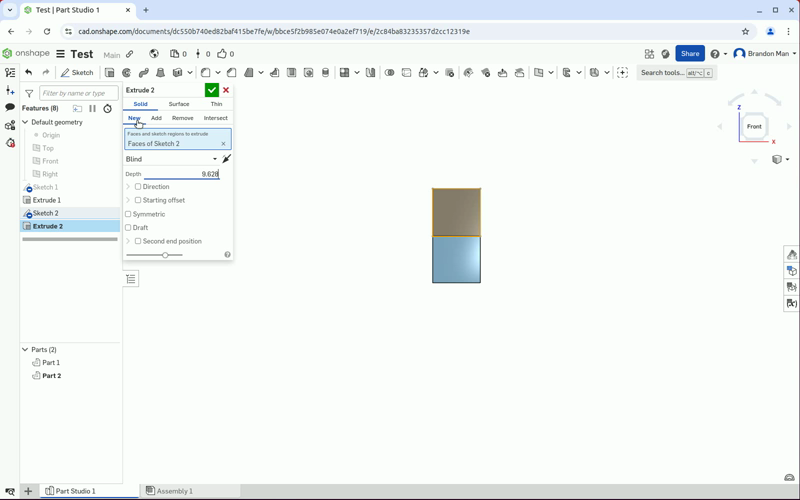
key(tab, 3)
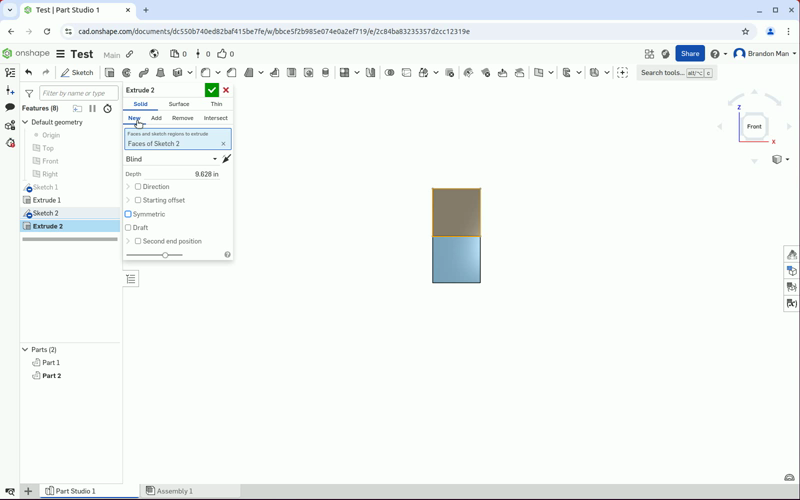
key(space)
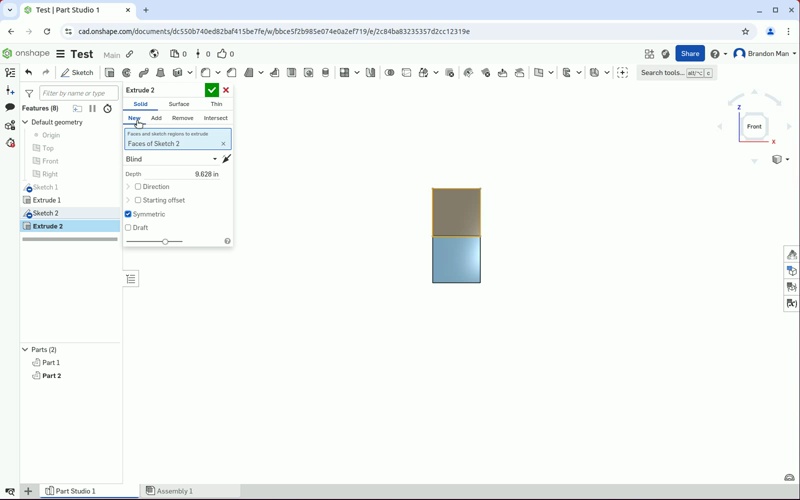
key(enter)
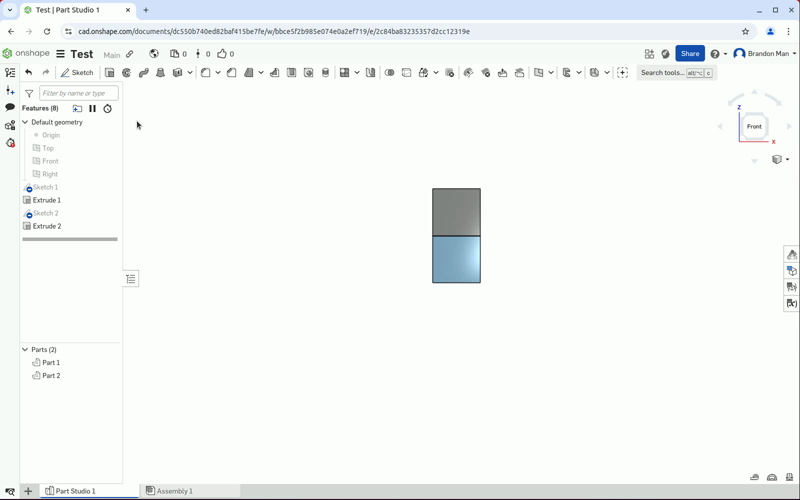
key(shift+h)
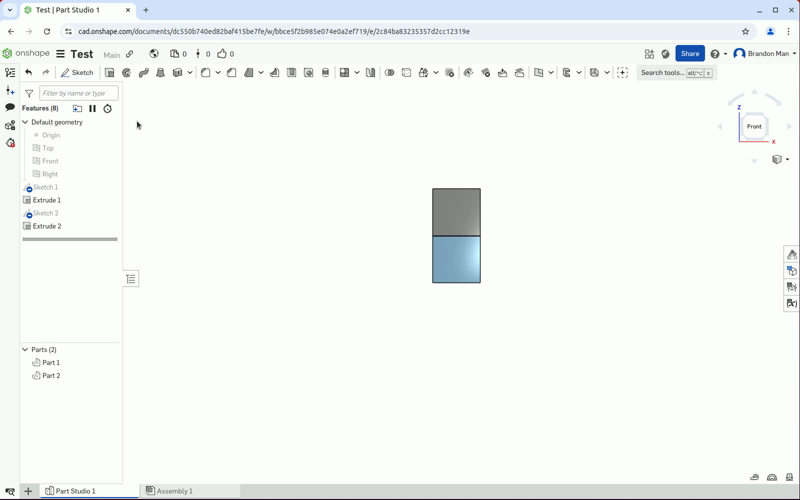
key(shift+h)
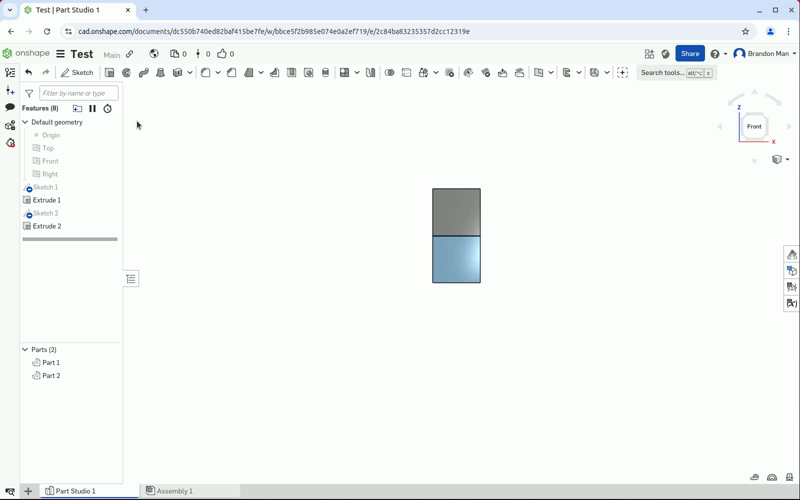
mouse_move(73, 189)
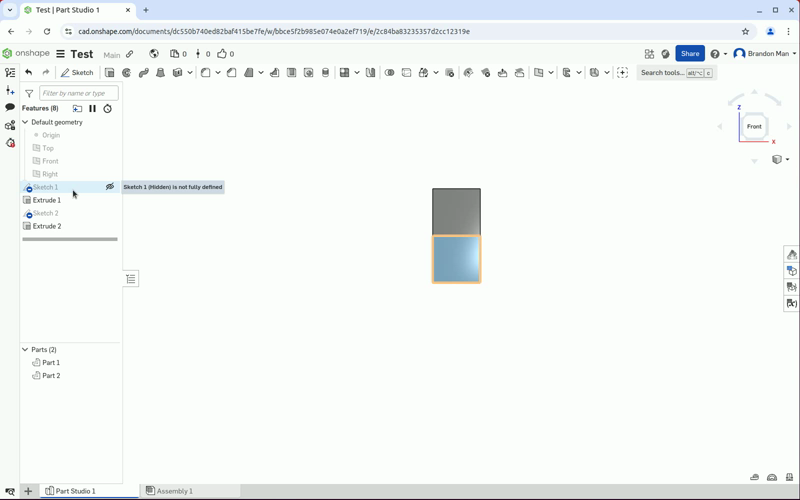
click(73, 189)
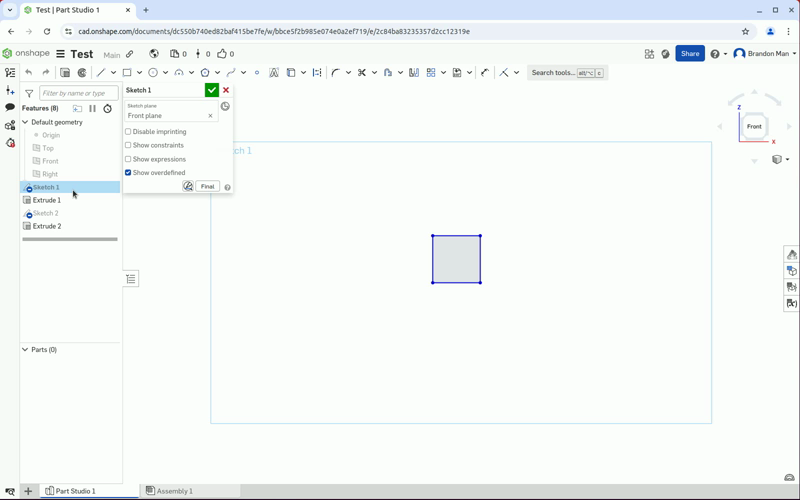
mouse_move(229, 92)
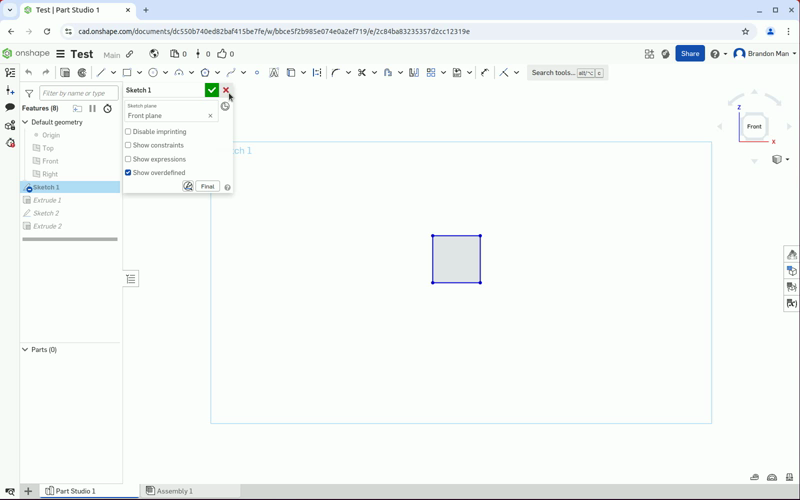
click(229, 92)
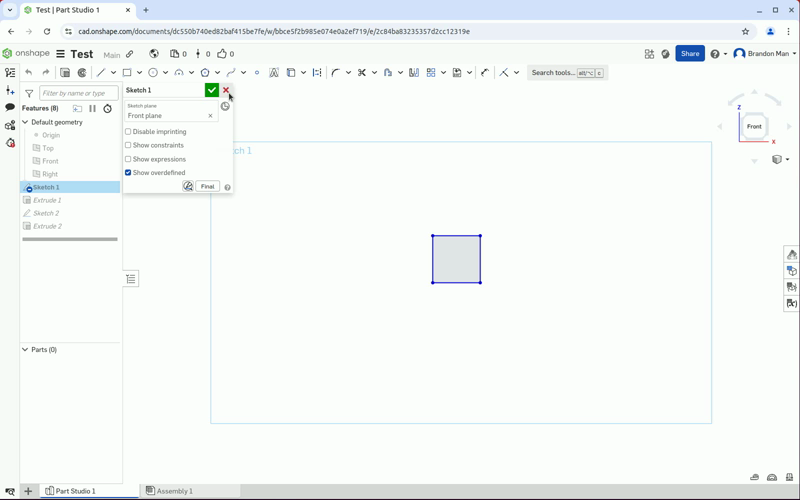
key(shift+s)
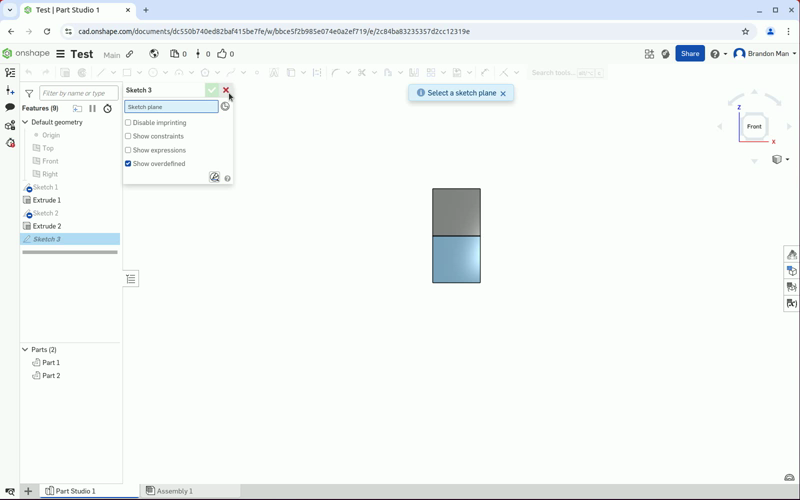
mouse_move(73, 163)
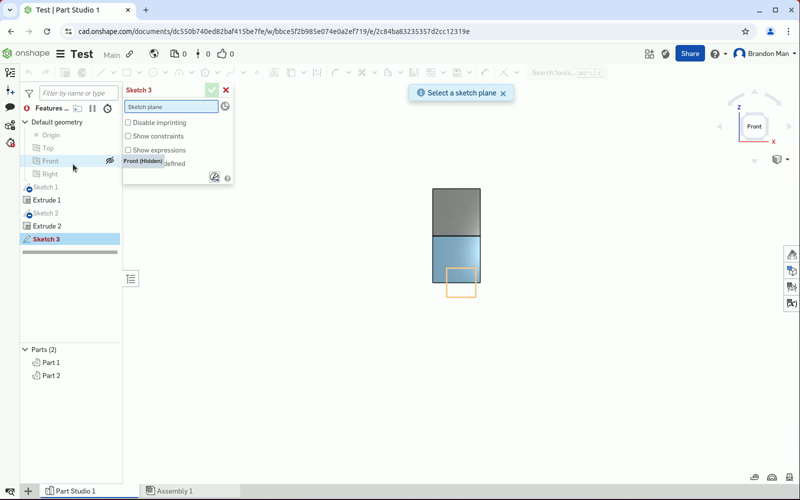
click(73, 163)
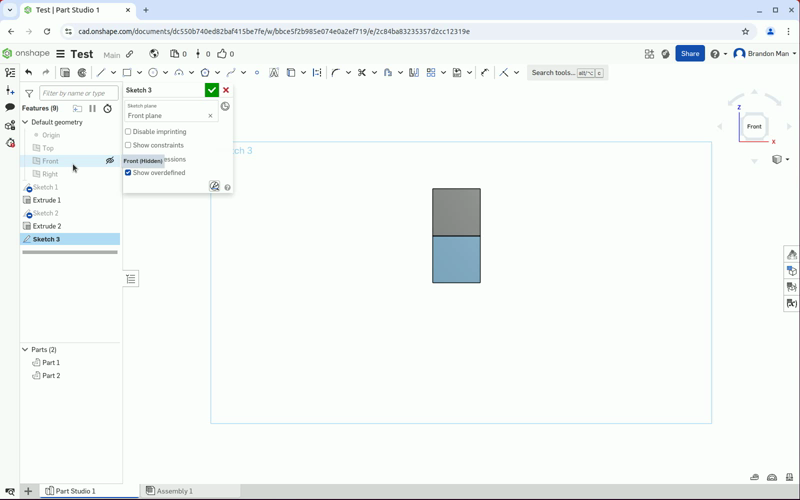
mouse_move(73, 352)
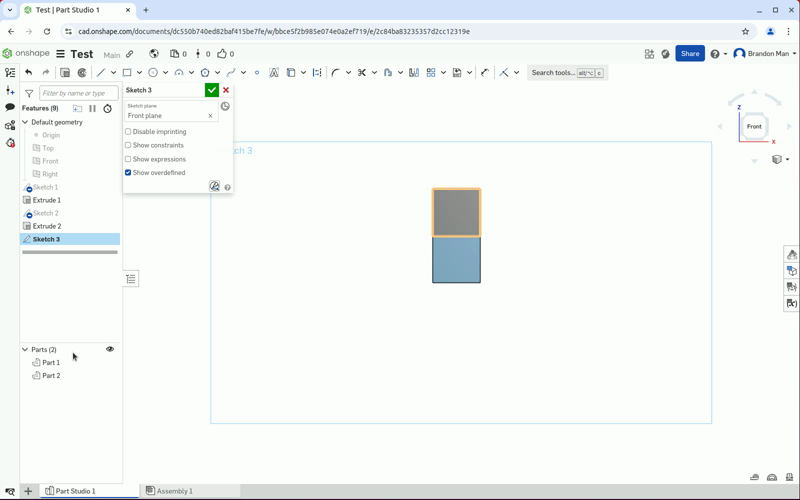
key(y)
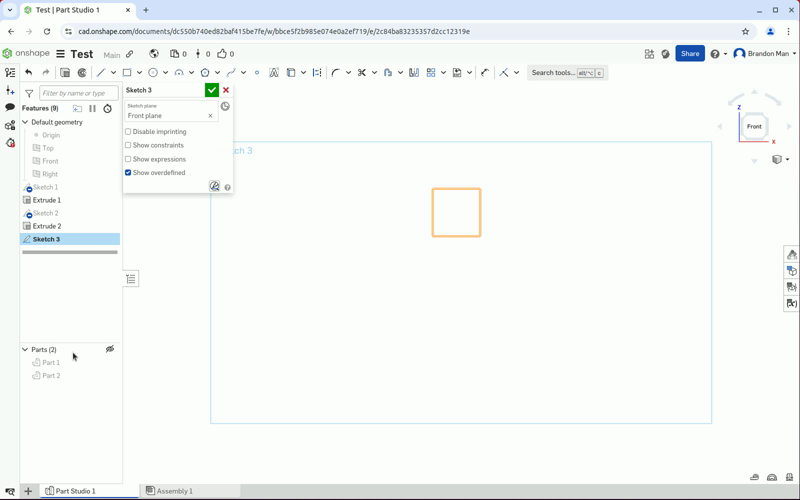
key(l)
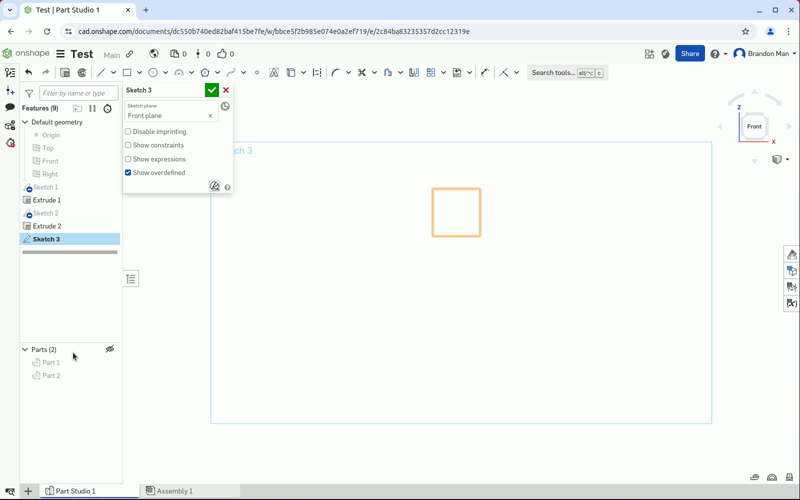
key_down(shift)
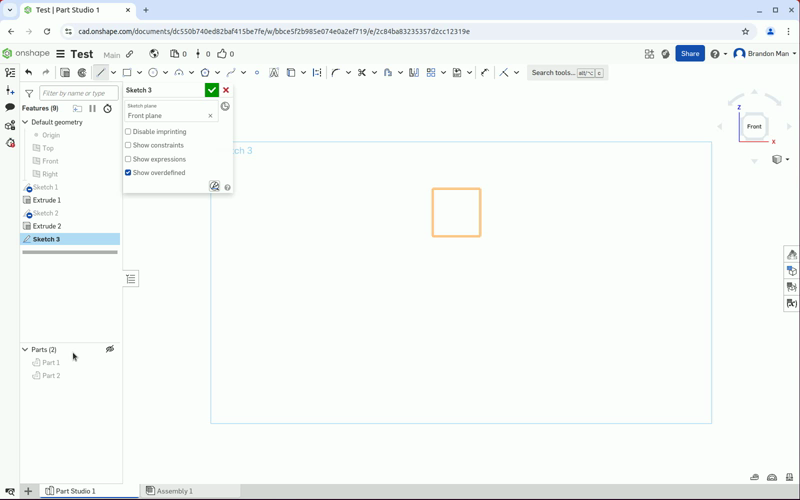
mouse_move(479, 282)
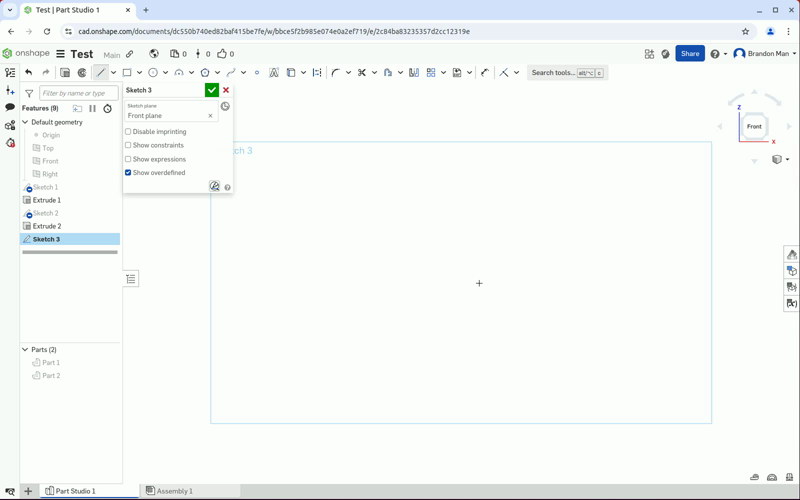
click(479, 282)
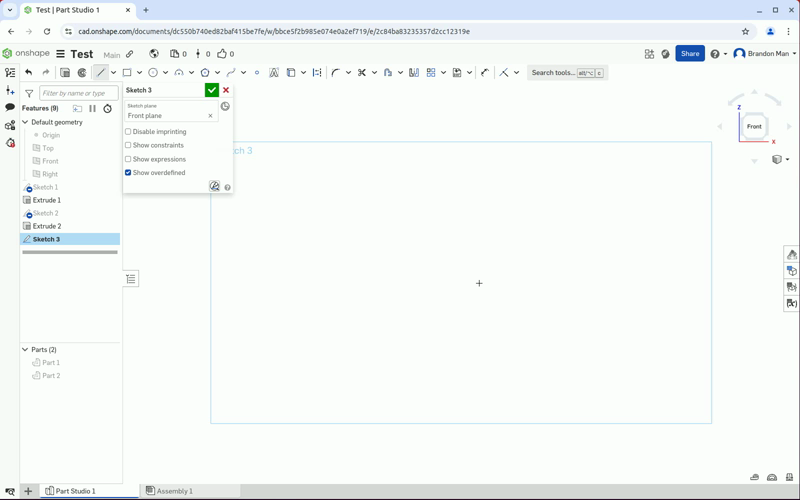
key_up(shift)
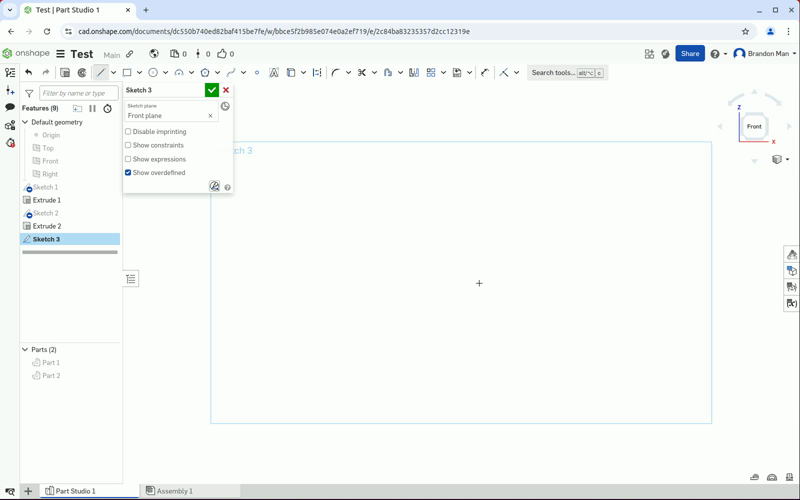
key_down(shift)
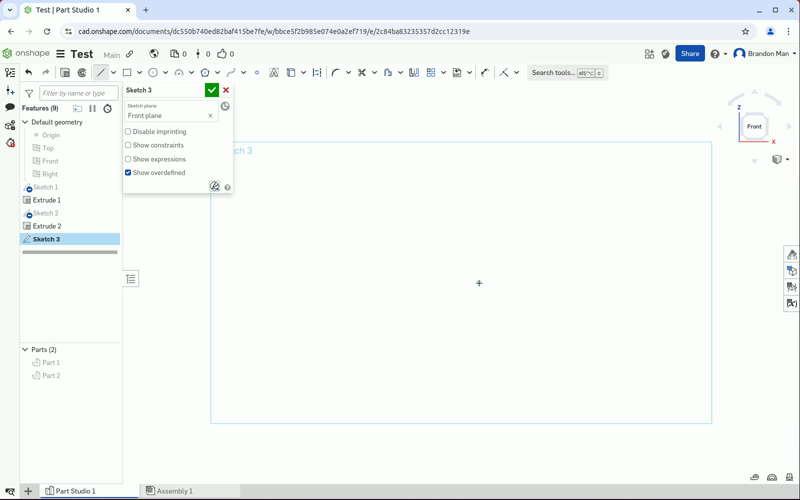
mouse_move(509, 282)
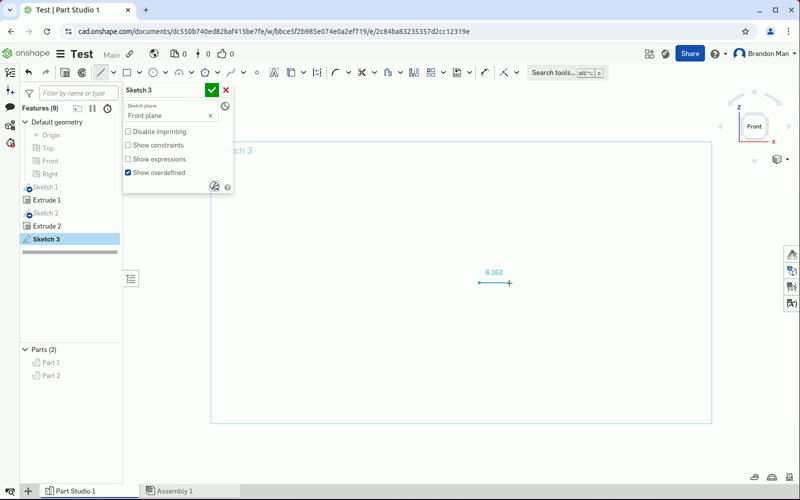
mouse_move(527, 282)
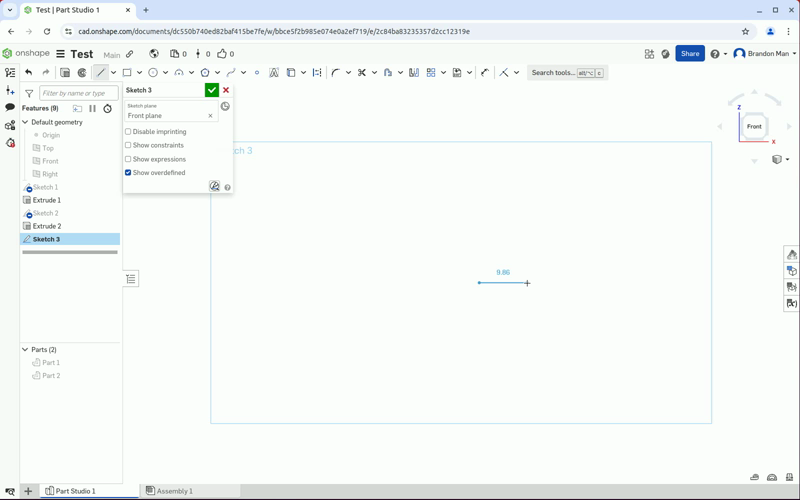
click(527, 282)
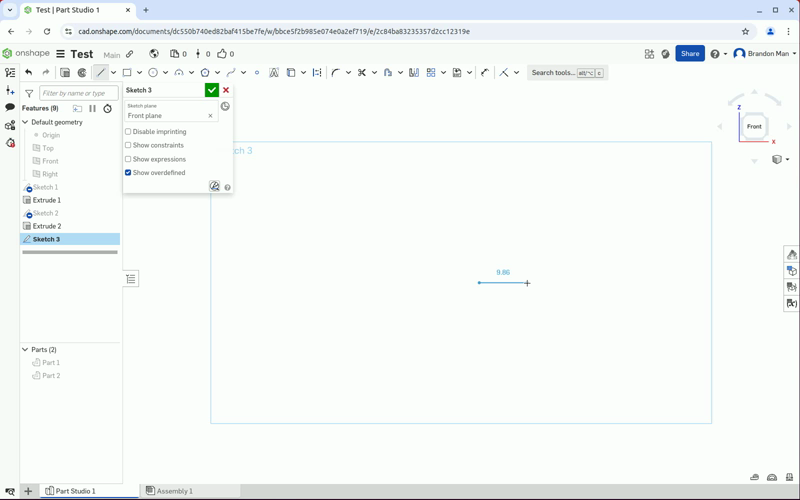
key_up(shift)
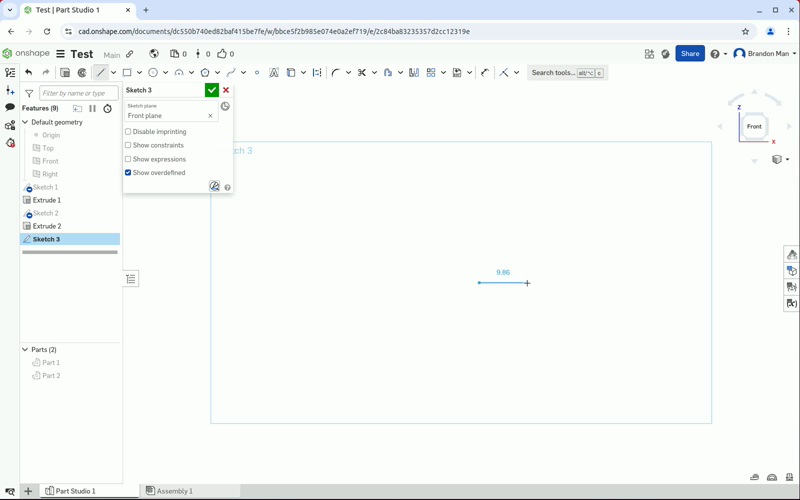
key_down(shift)
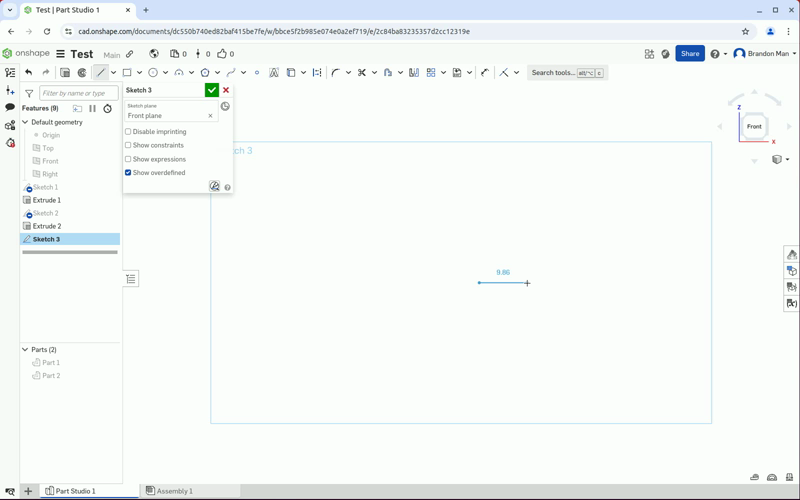
mouse_move(557, 282)
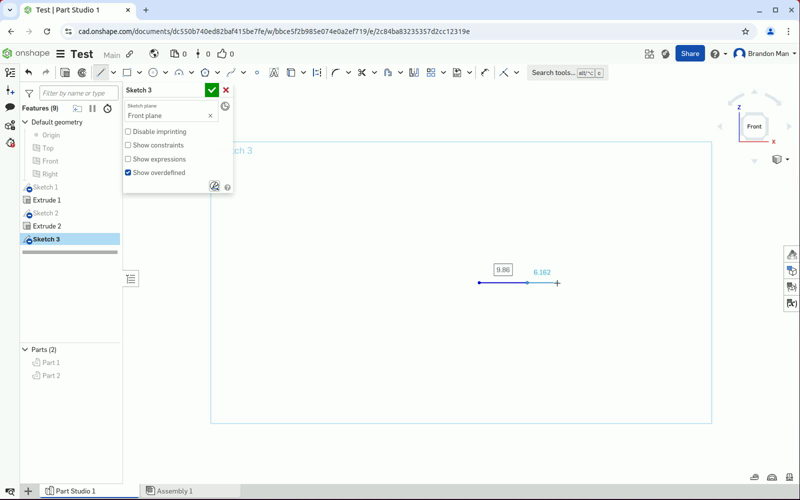
mouse_move(527, 235)
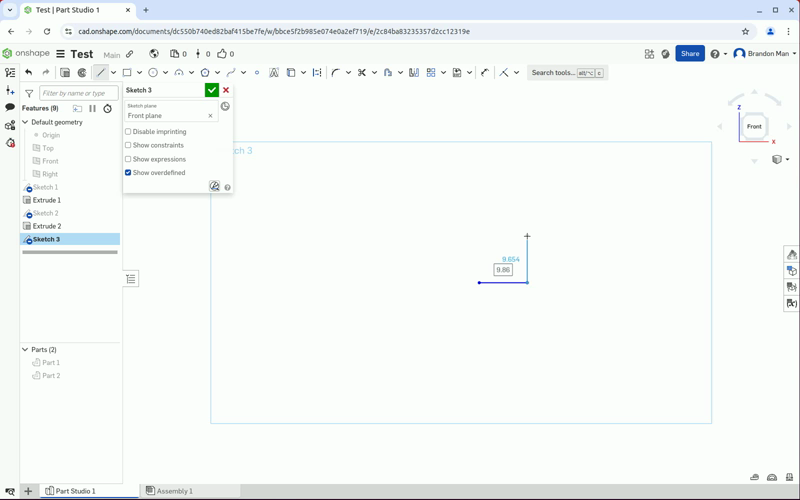
click(527, 235)
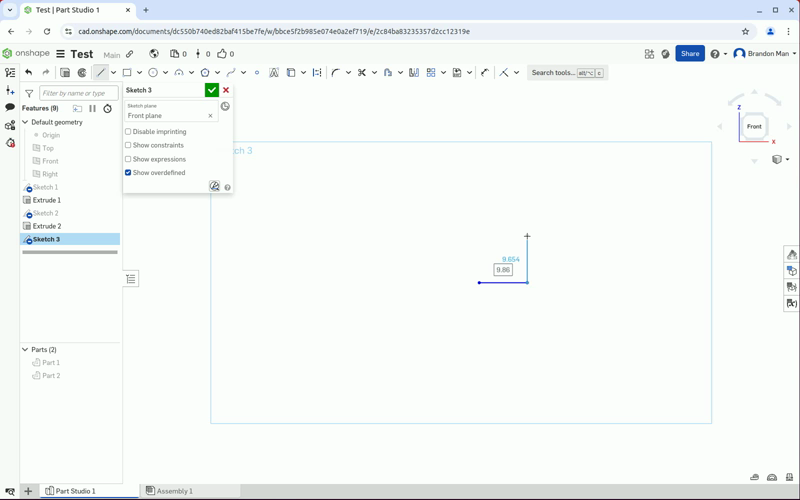
key_up(shift)
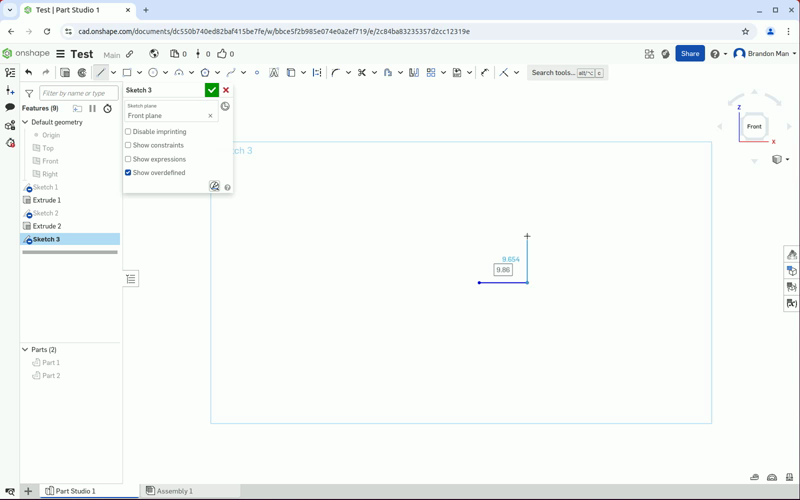
key_down(shift)
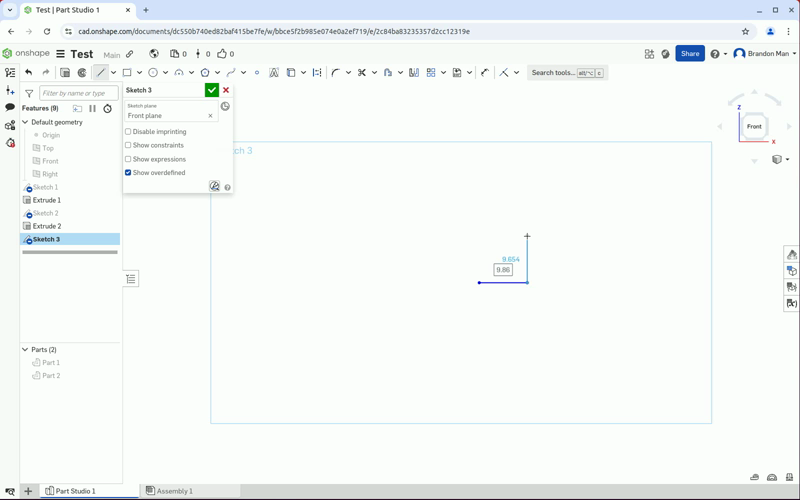
mouse_move(557, 235)
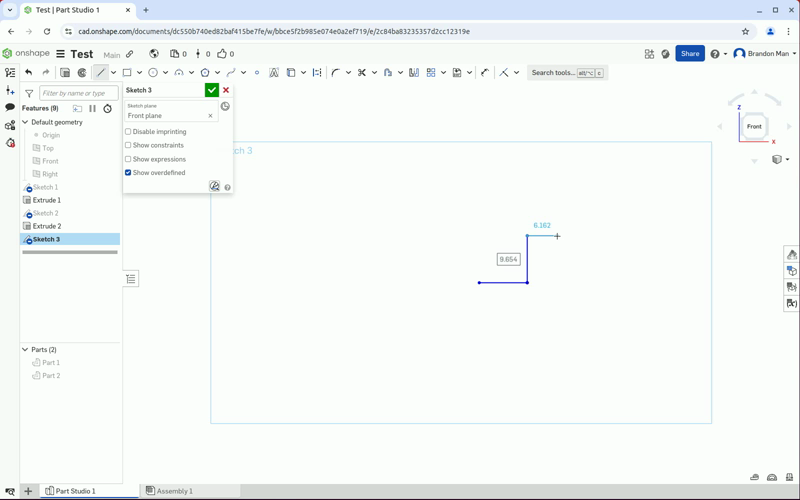
mouse_move(479, 235)
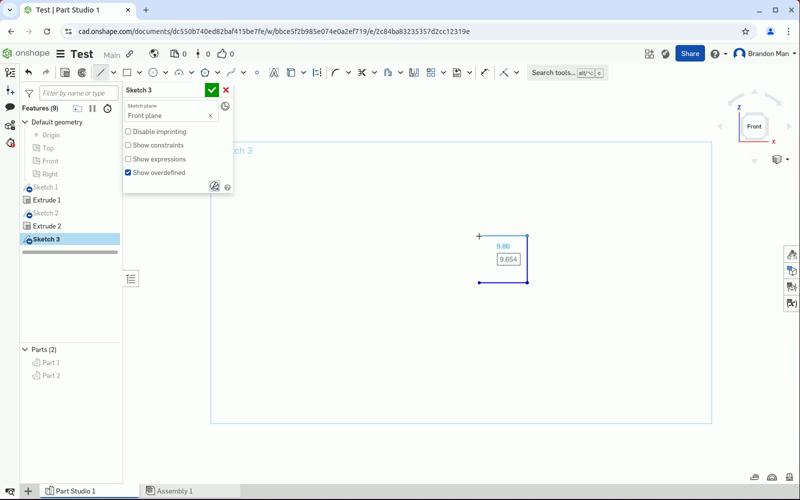
click(479, 235)
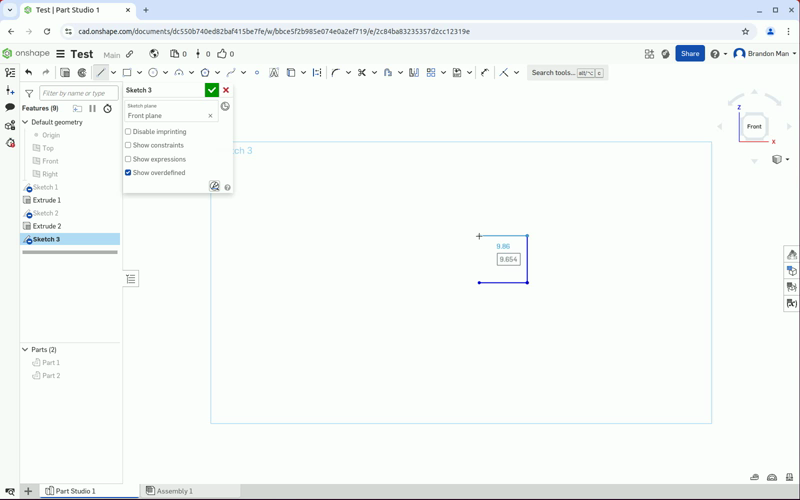
key_up(shift)
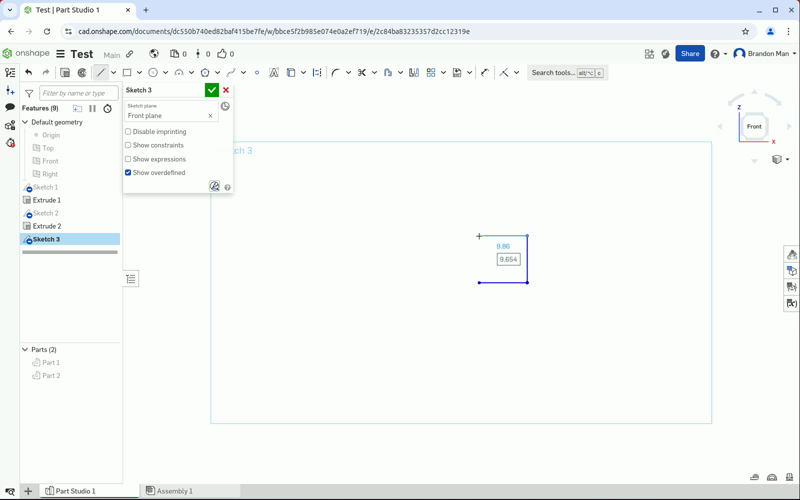
mouse_move(509, 235)
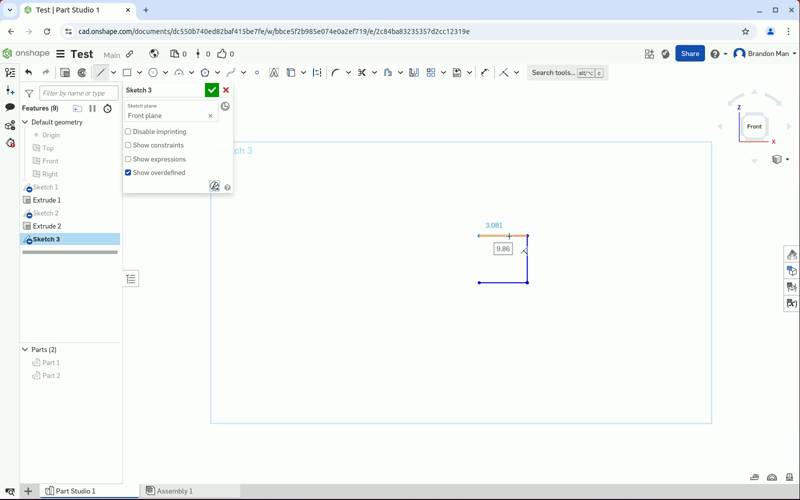
key_down(shift)
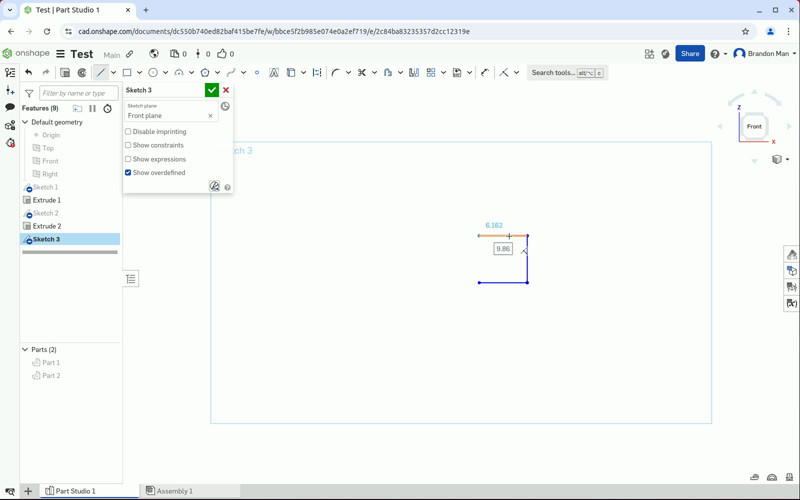
mouse_move(479, 282)
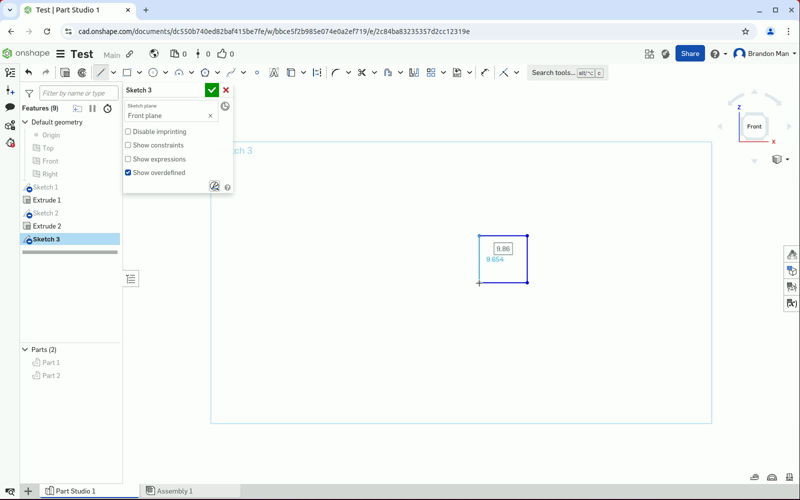
key_up(shift)
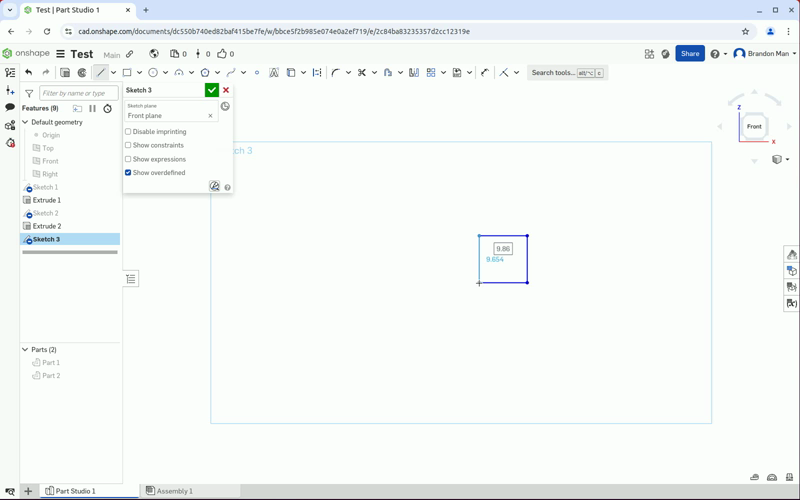
click(479, 282)
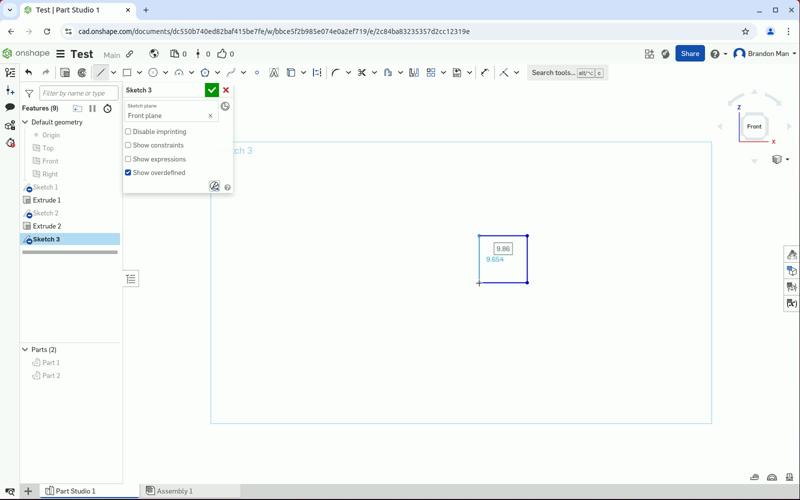
key(esc)
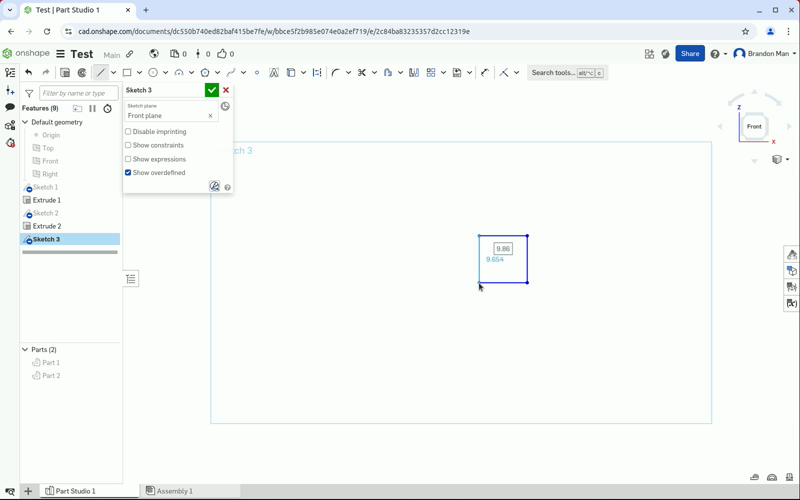
mouse_move(512, 268)
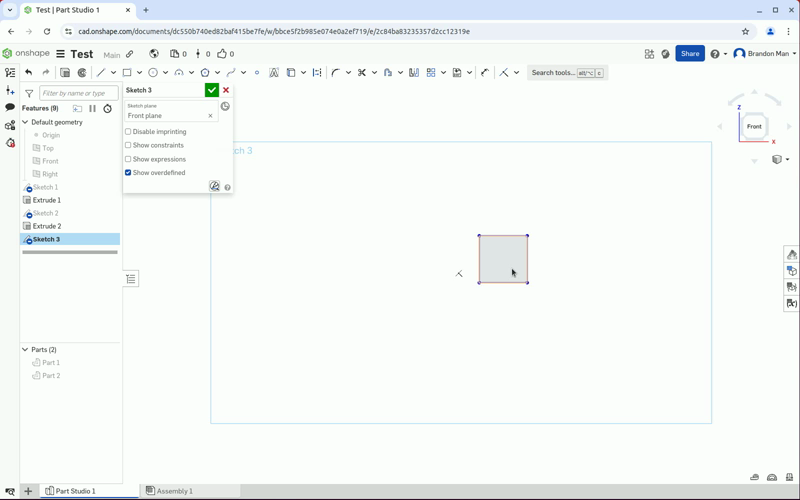
click(512, 268)
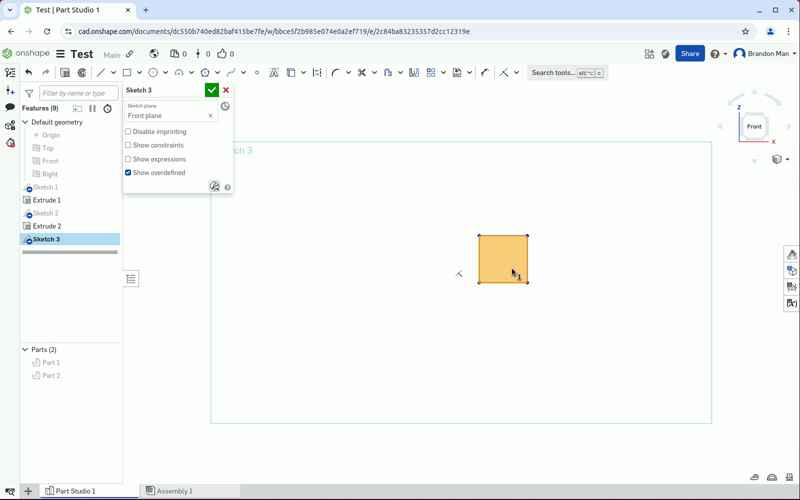
mouse_move(73, 352)
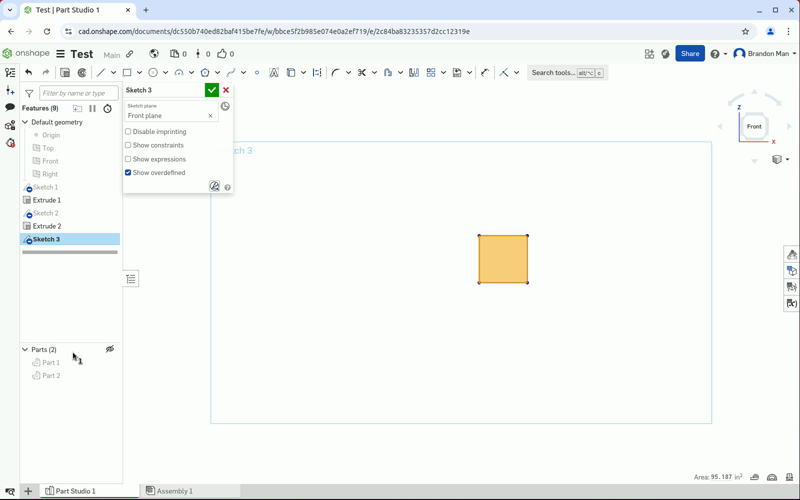
key(shift+y)
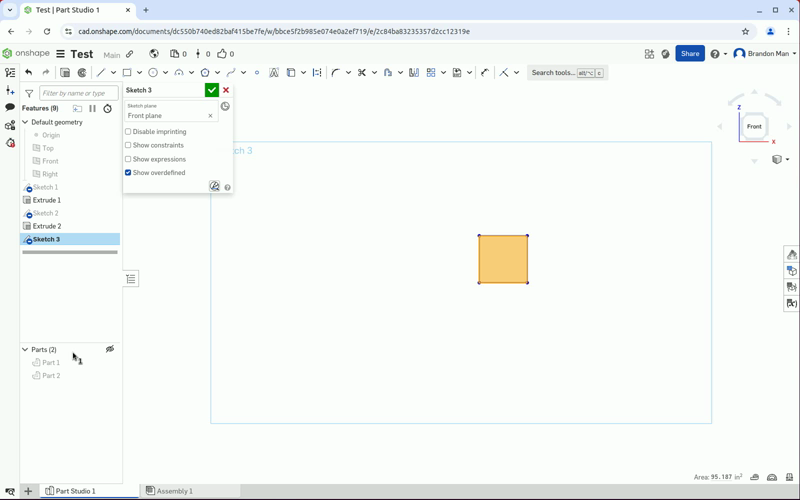
key(shift+e)
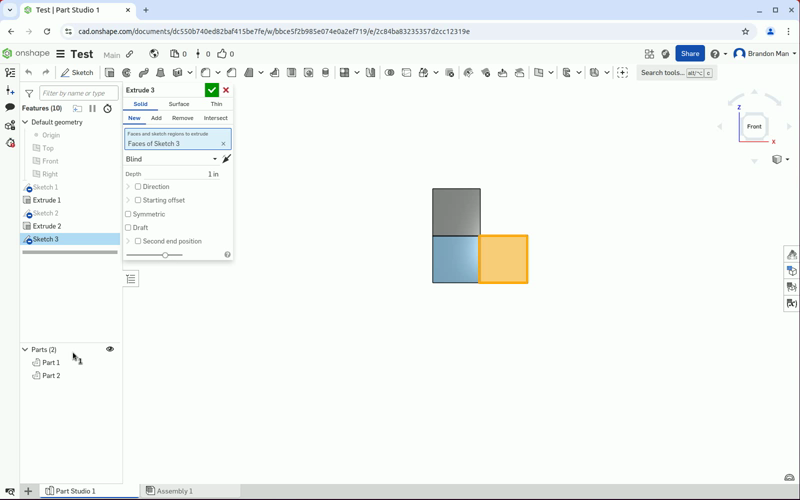
mouse_move(143, 106)
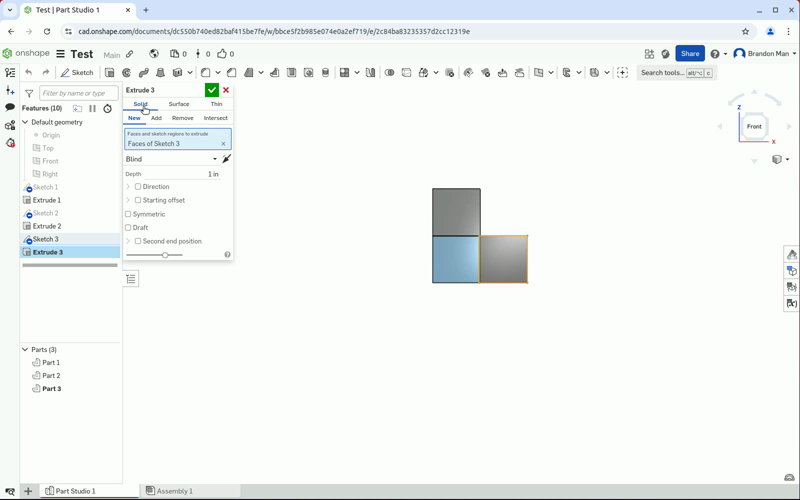
click(143, 106)
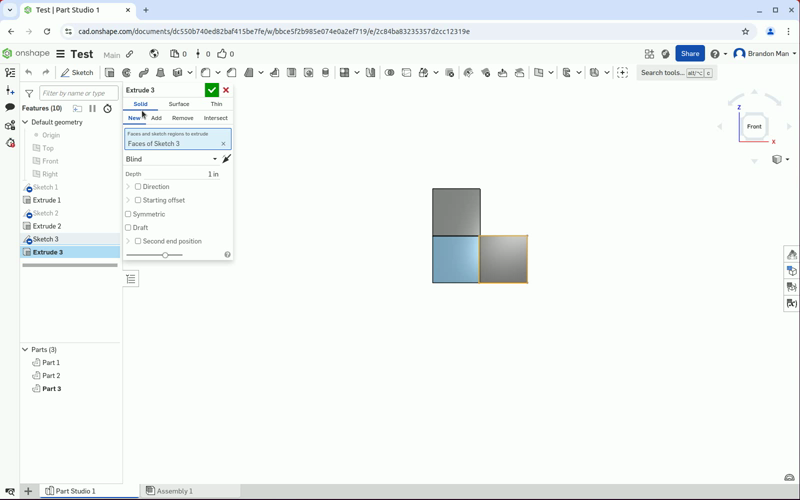
mouse_move(137, 120)
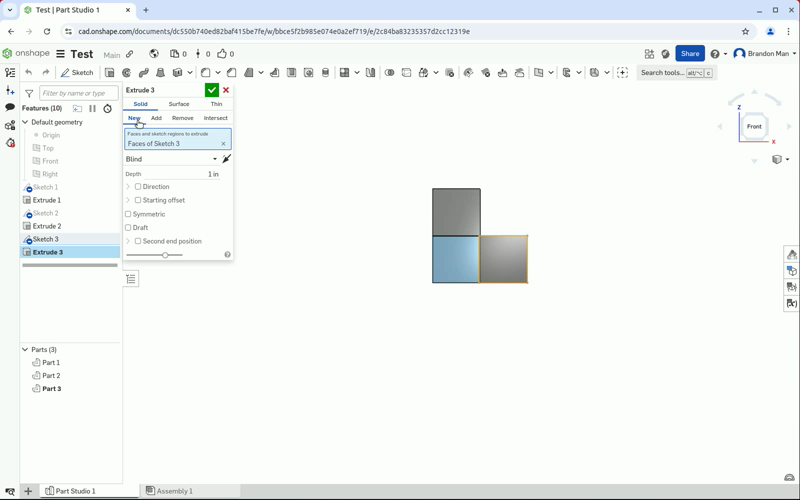
click(137, 120)
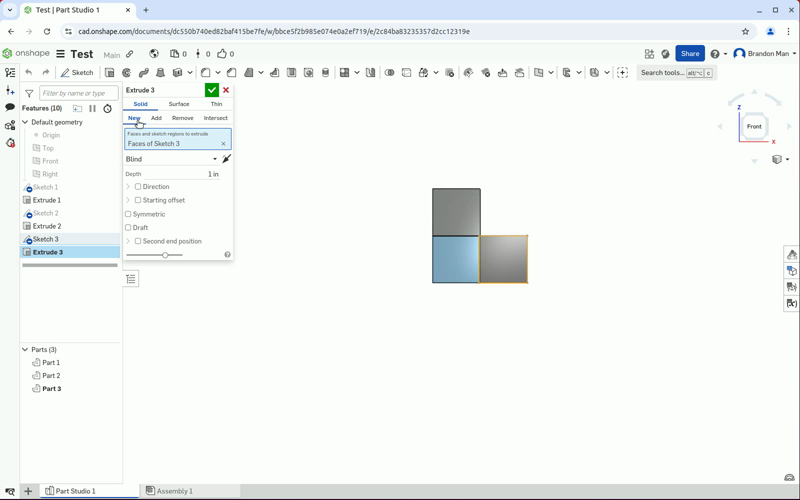
key(tab, 4)
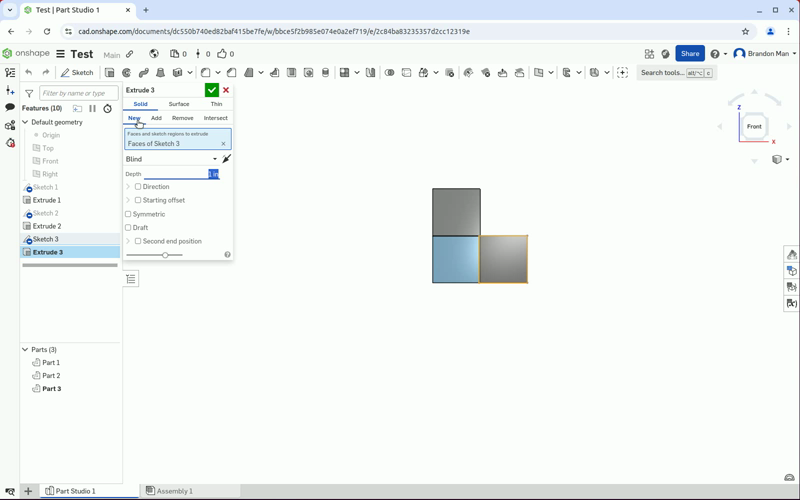
text(9.628)
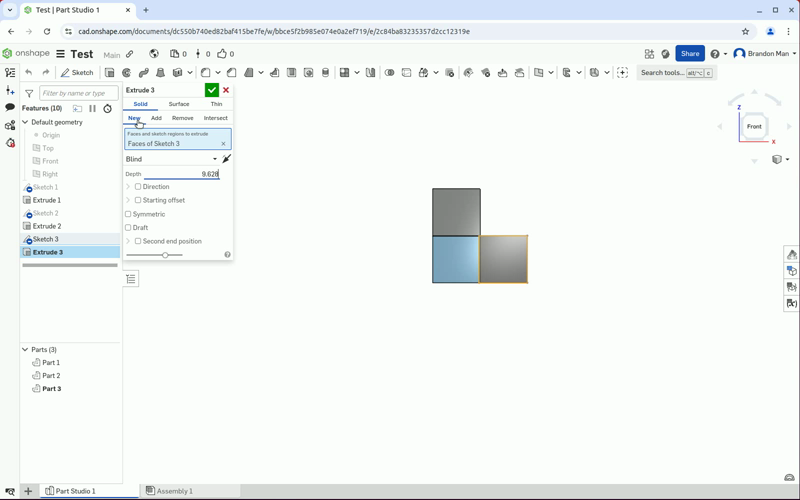
key(tab, 3)
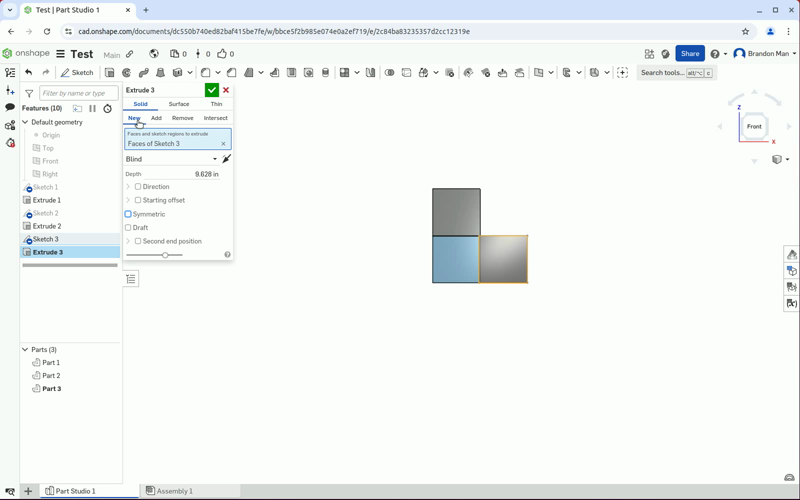
key(space)
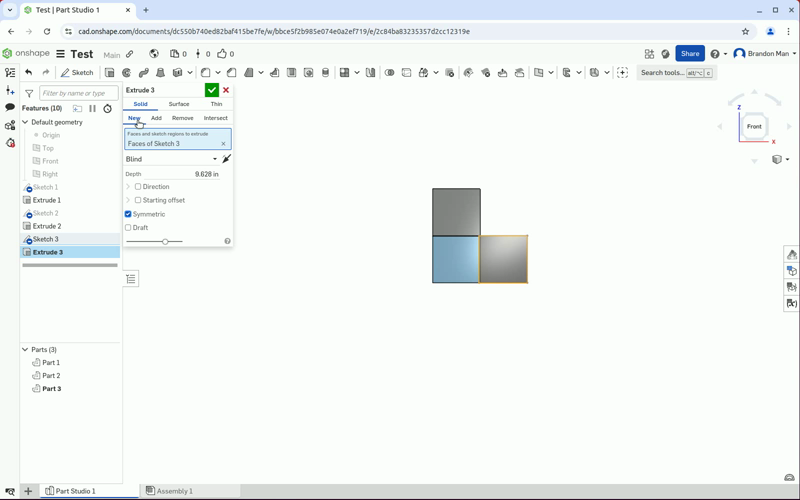
key(enter)
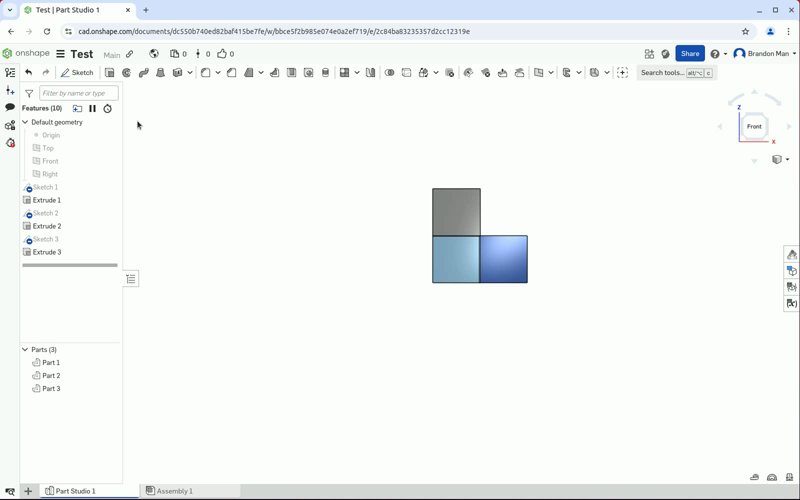
key(shift+h)
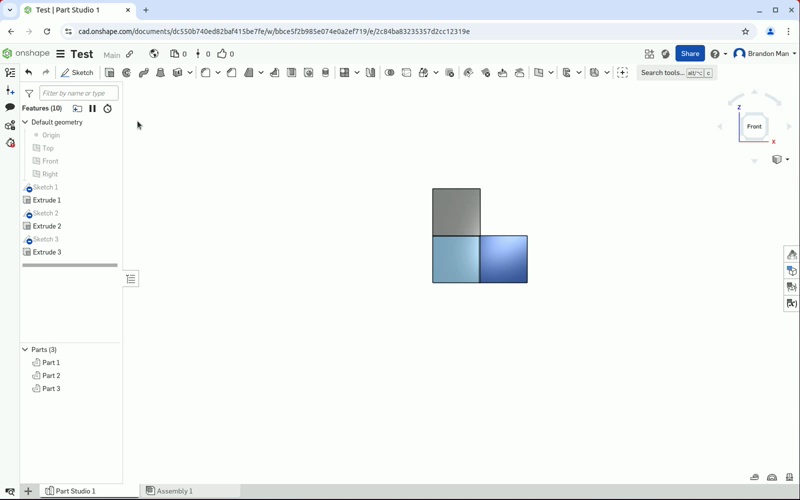
key(shift+h)
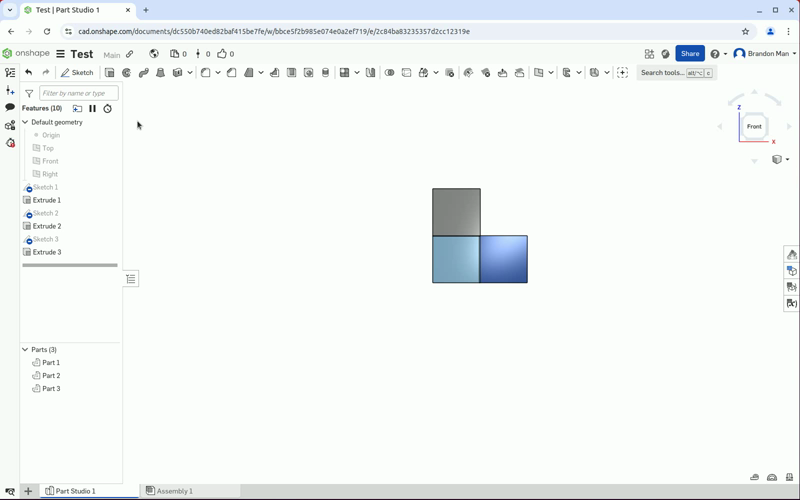
mouse_move(73, 189)
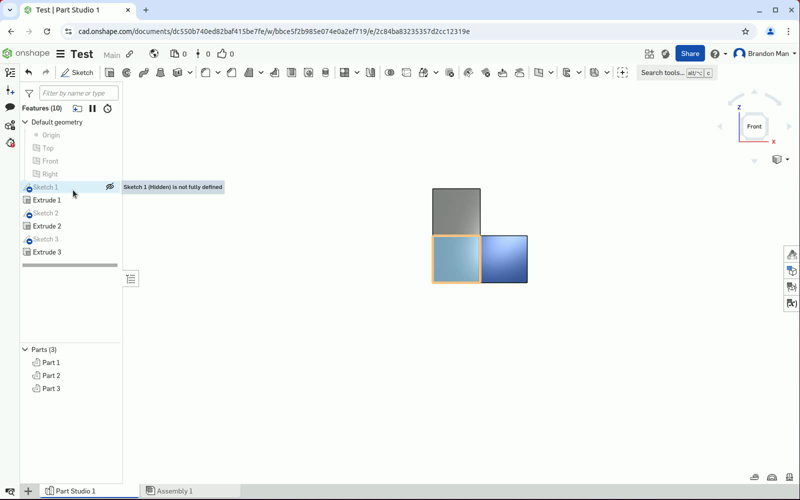
click(73, 189)
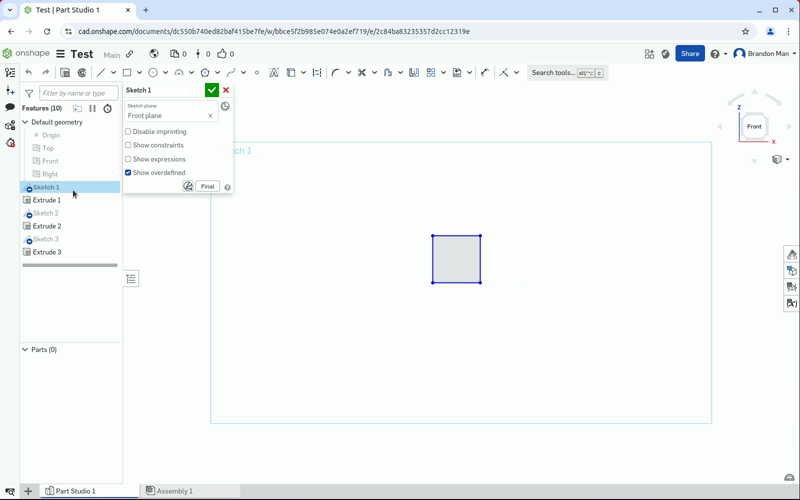
mouse_move(229, 92)
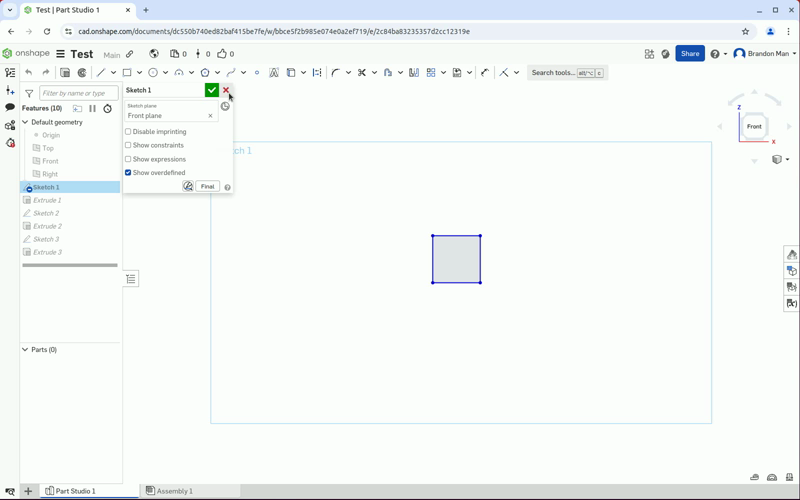
click(229, 92)
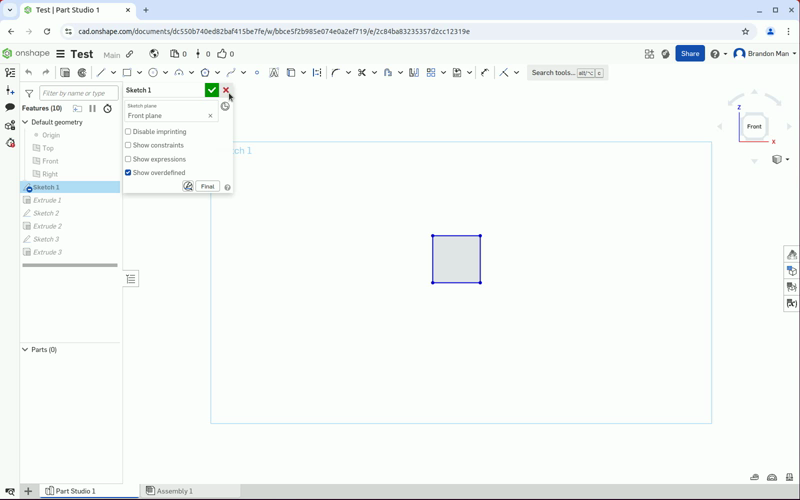
key(shift+s)
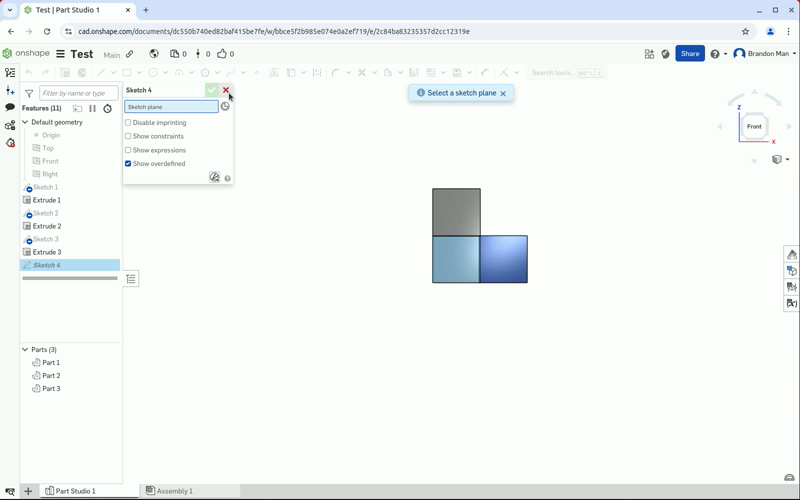
mouse_move(73, 163)
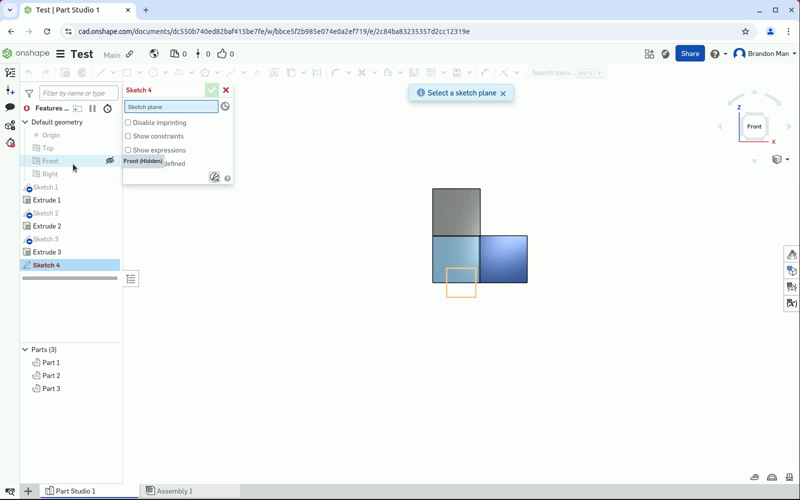
click(73, 163)
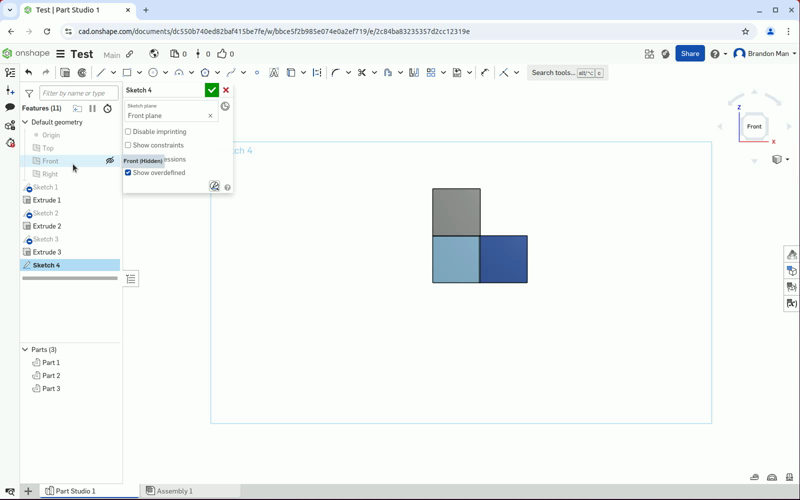
mouse_move(73, 352)
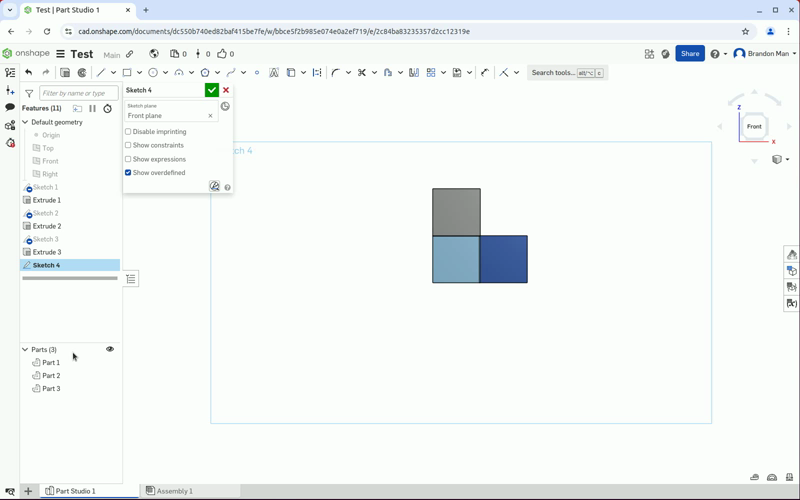
key(y)
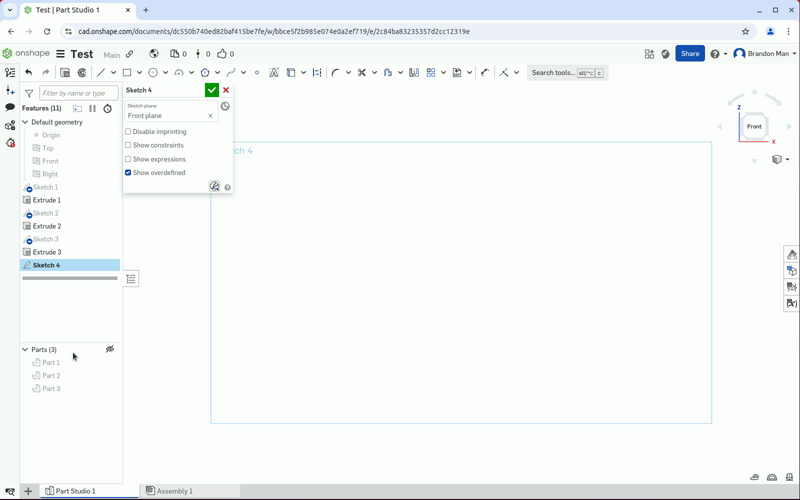
key(l)
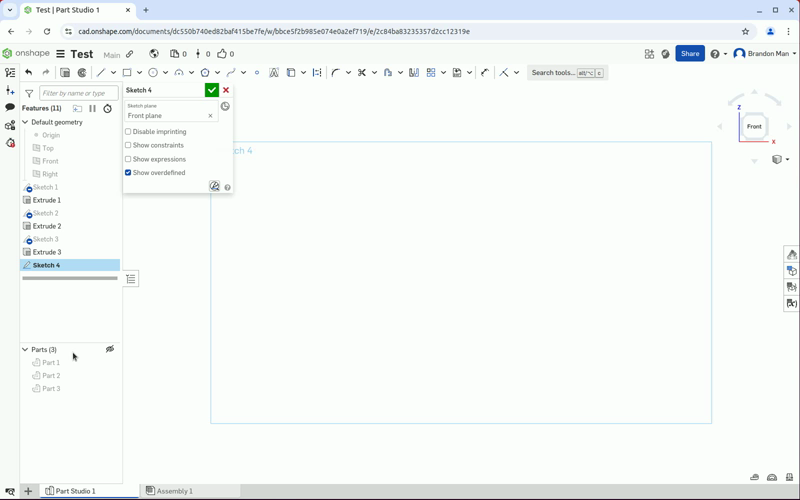
key_down(shift)
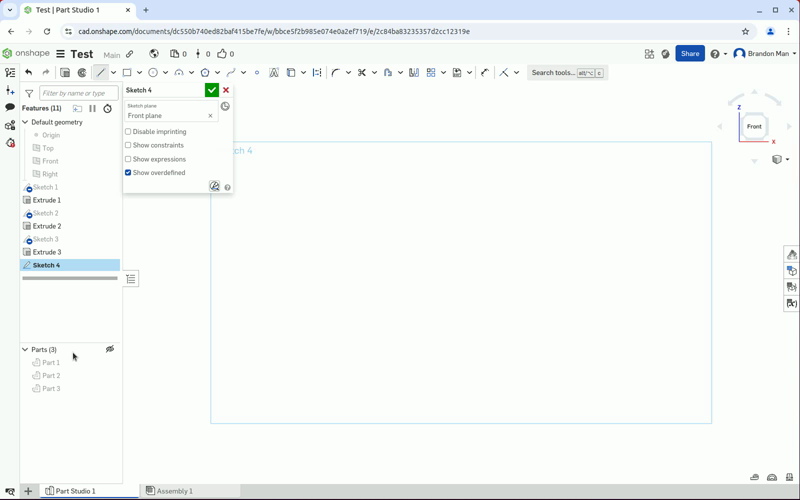
mouse_move(526, 282)
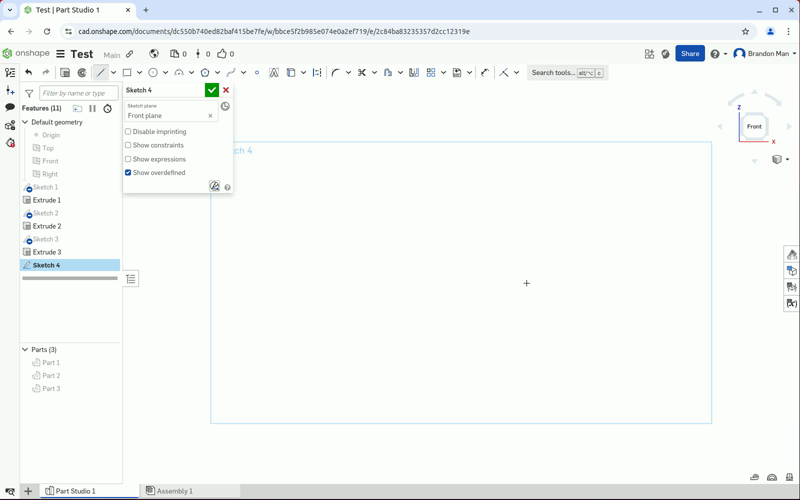
click(526, 282)
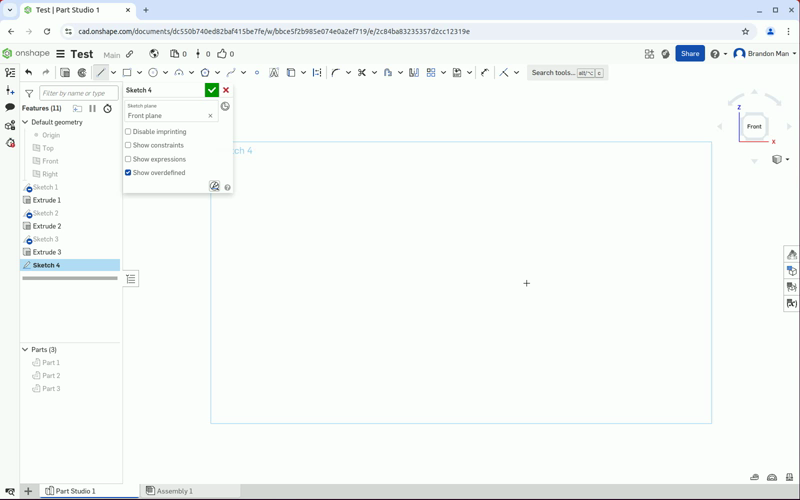
key_up(shift)
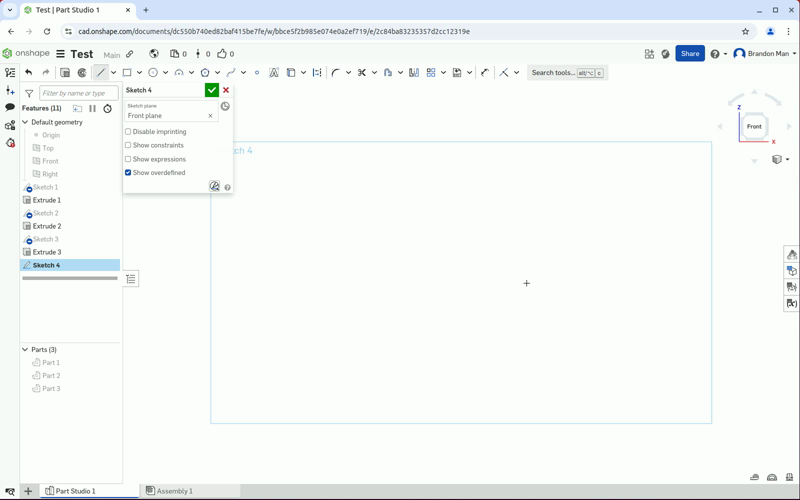
key_down(shift)
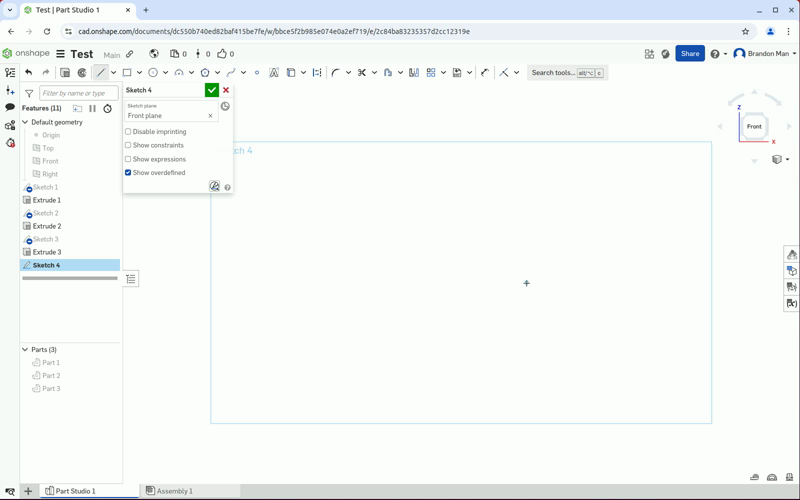
mouse_move(556, 282)
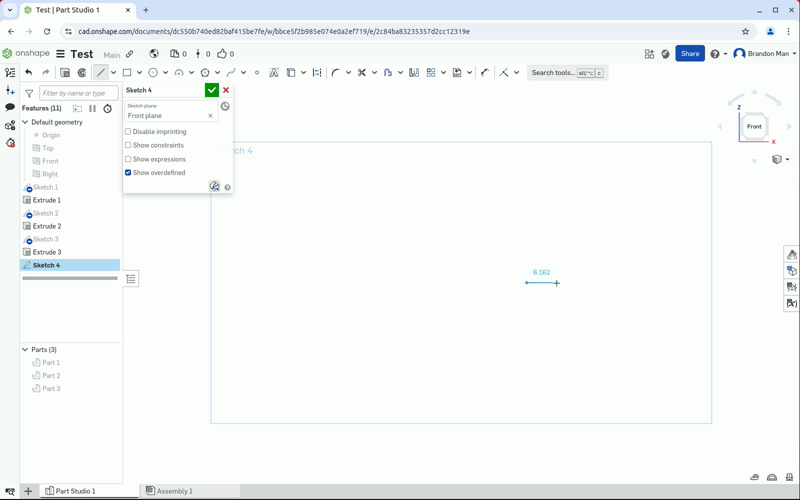
mouse_move(573, 282)
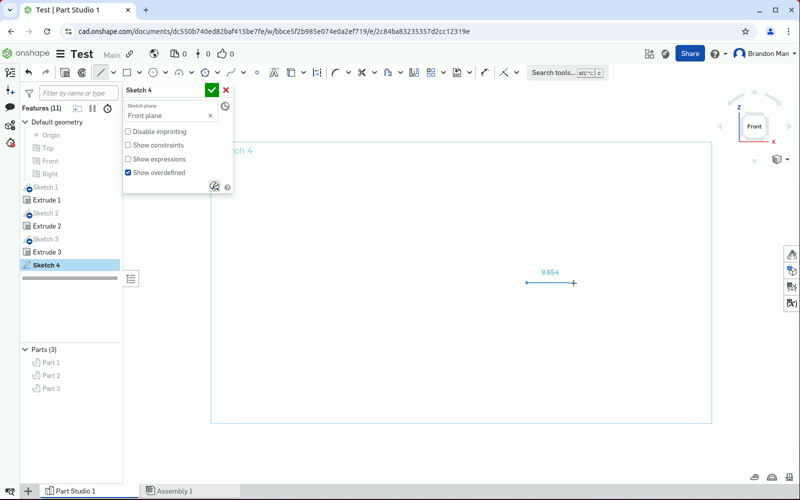
click(573, 282)
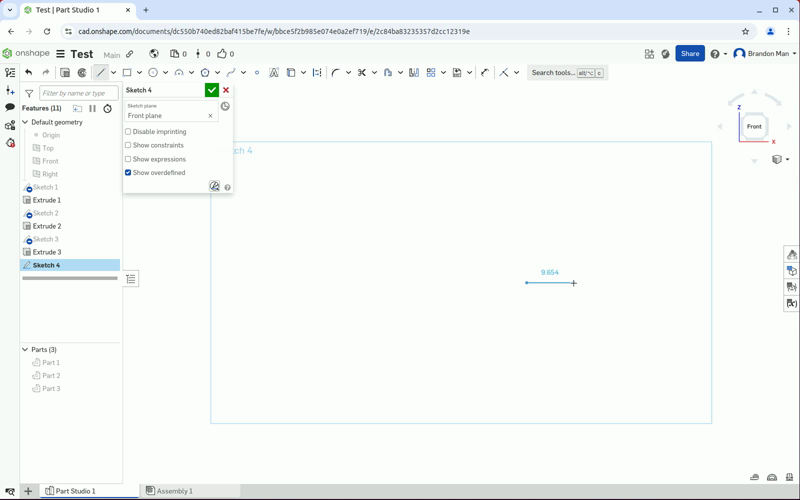
key_up(shift)
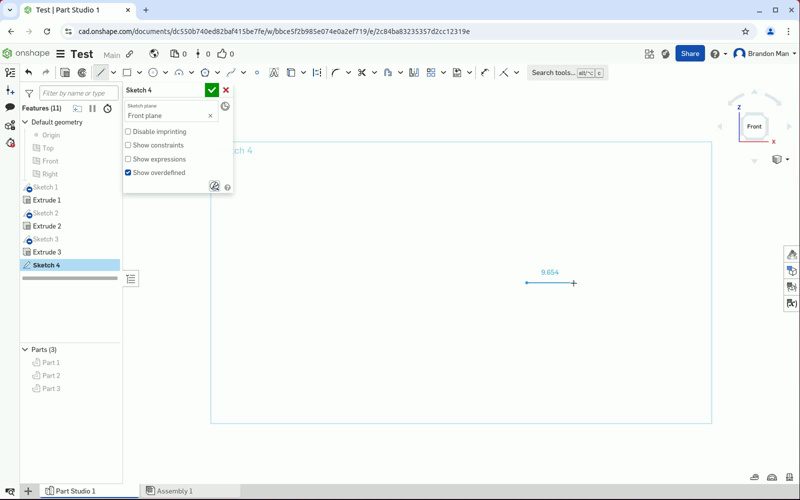
key_down(shift)
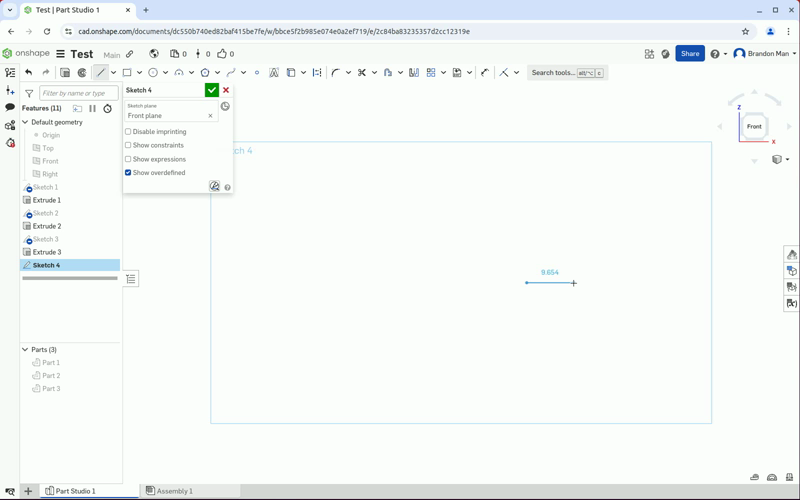
mouse_move(589, 282)
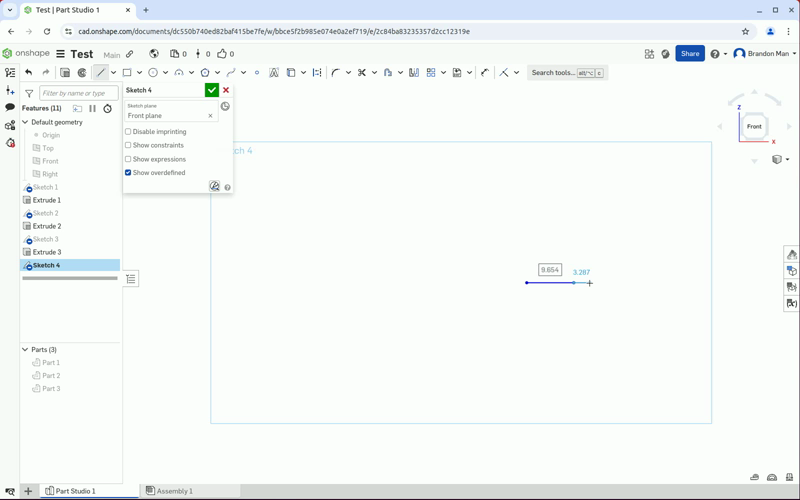
mouse_move(573, 235)
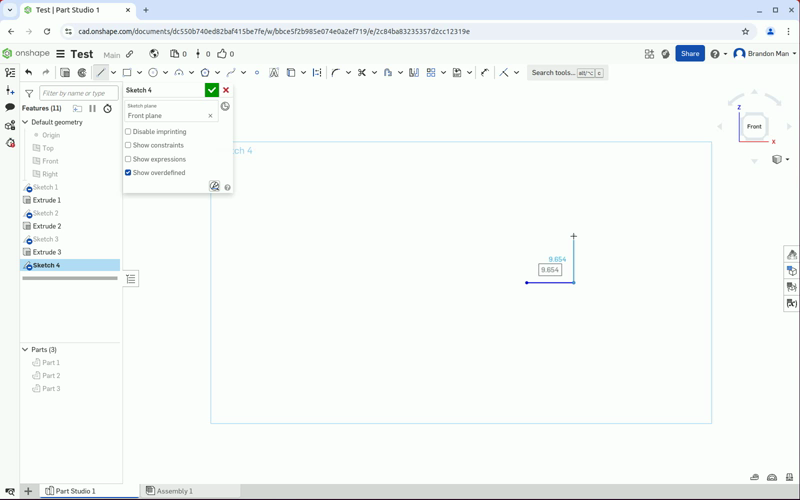
click(573, 235)
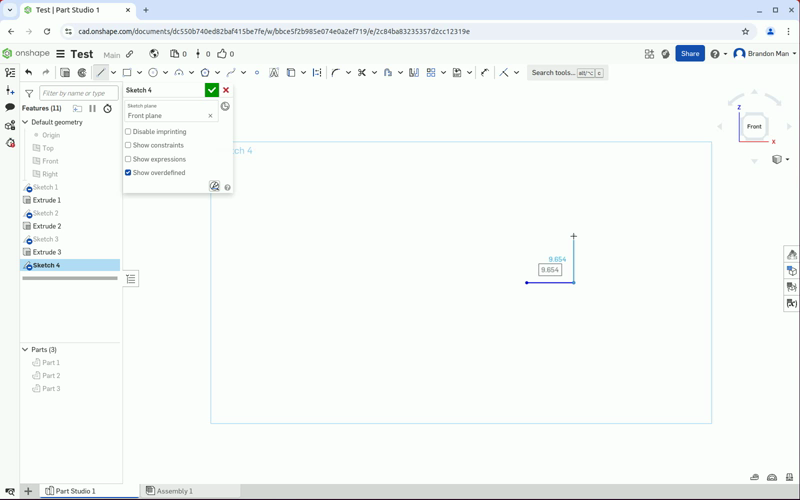
key_up(shift)
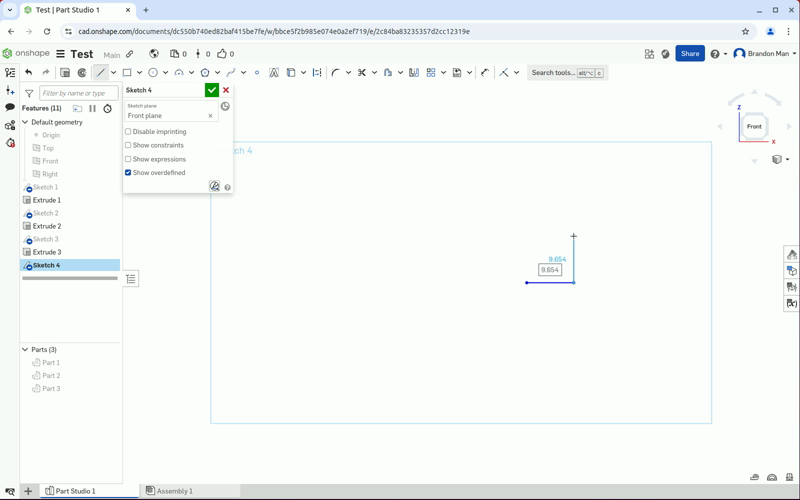
key_down(shift)
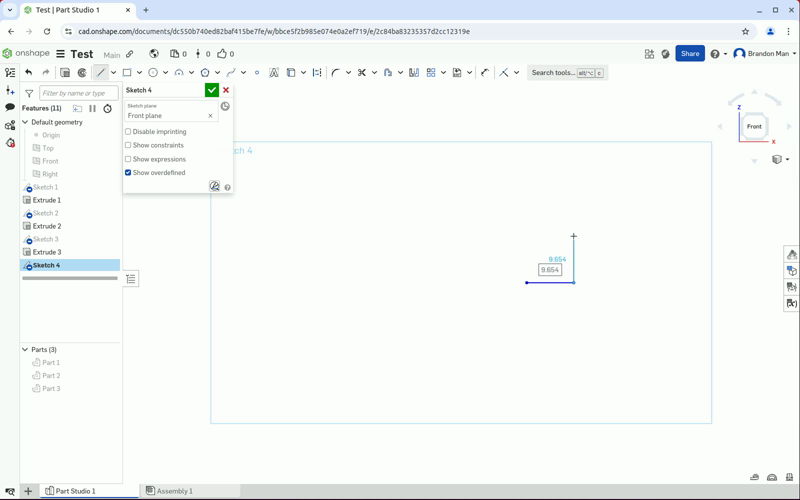
mouse_move(589, 235)
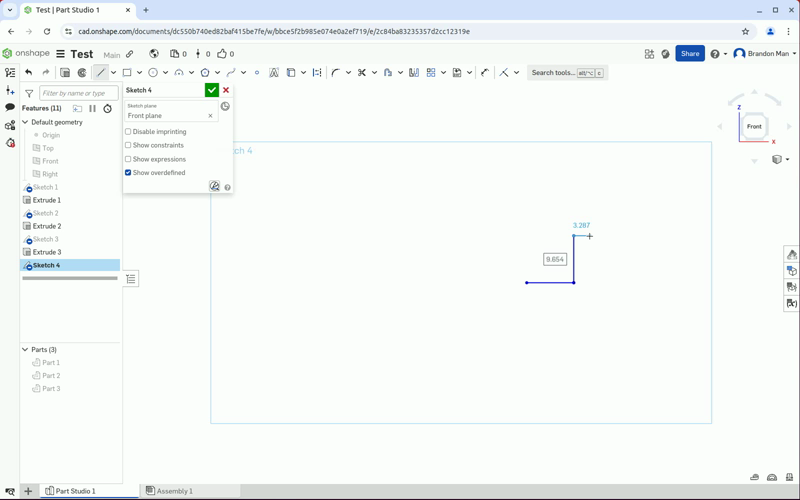
mouse_move(526, 235)
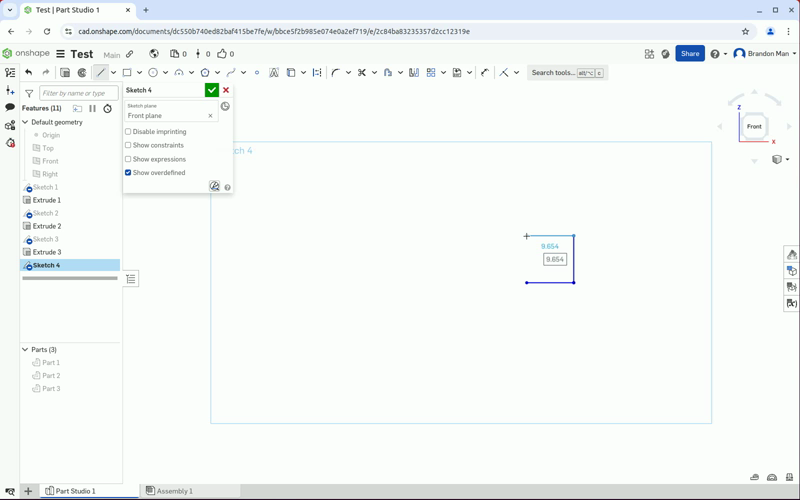
click(526, 235)
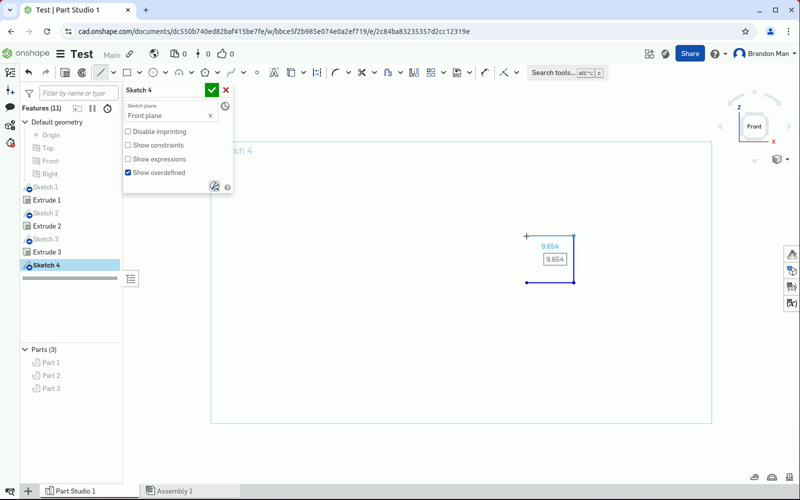
key_up(shift)
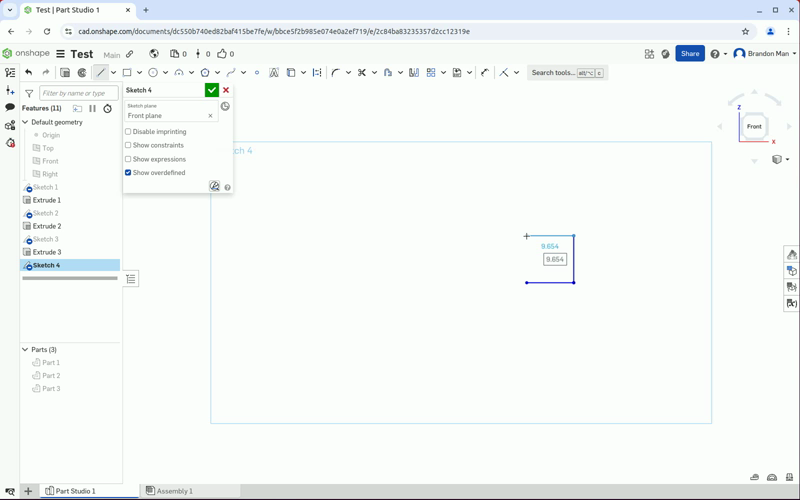
mouse_move(556, 235)
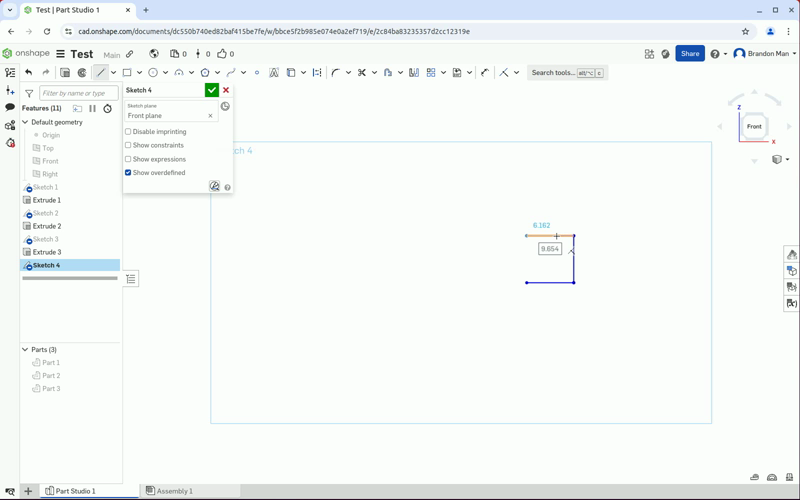
key_down(shift)
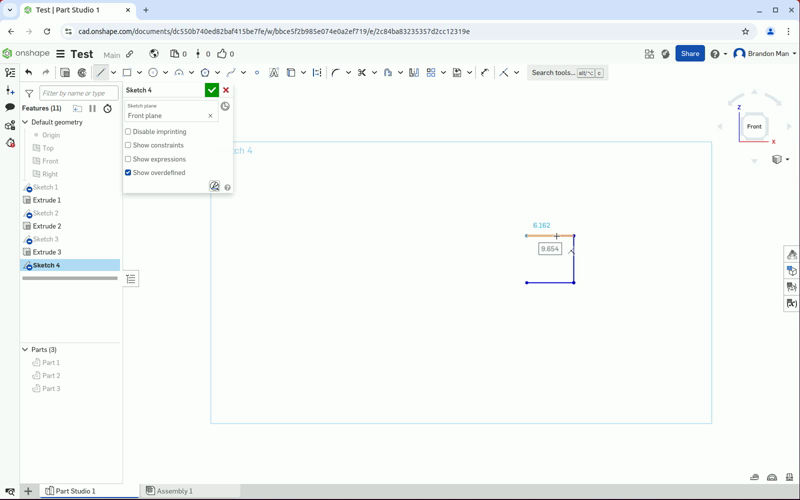
mouse_move(526, 282)
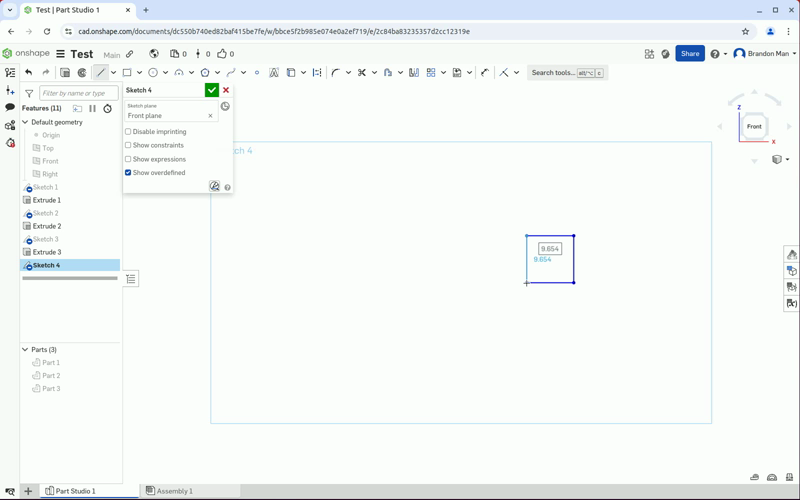
key_up(shift)
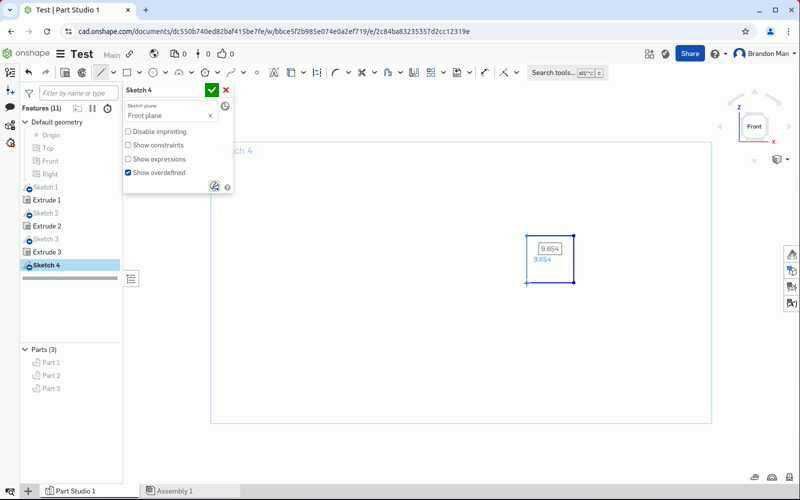
click(526, 282)
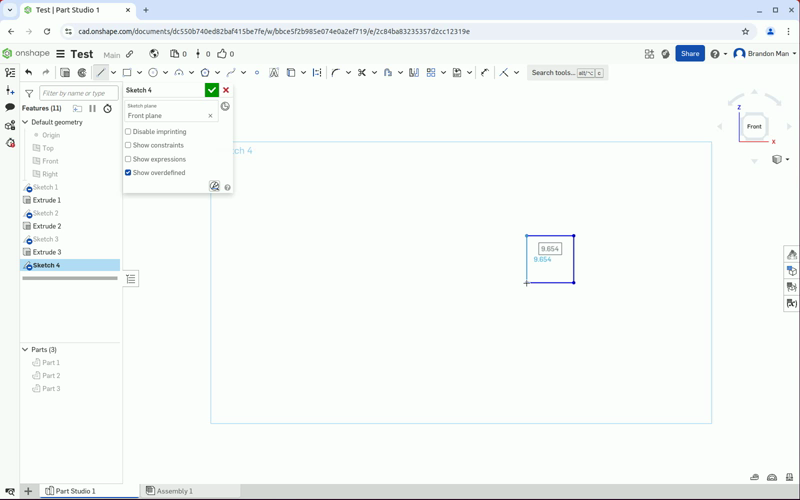
key(esc)
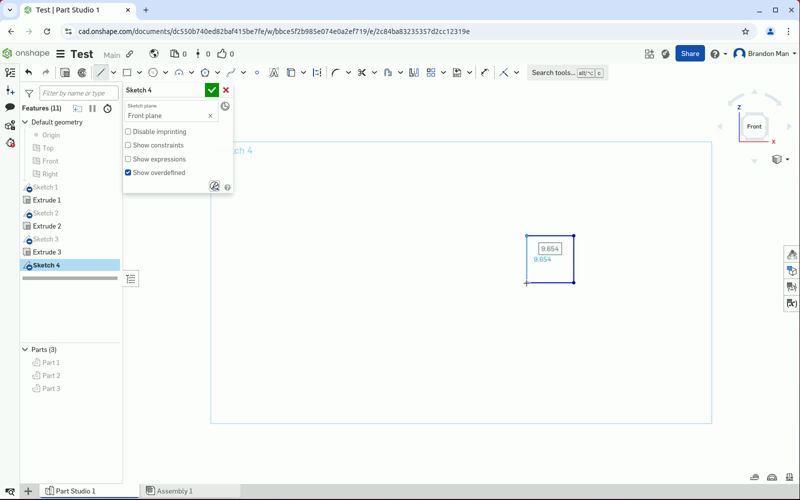
mouse_move(545, 275)
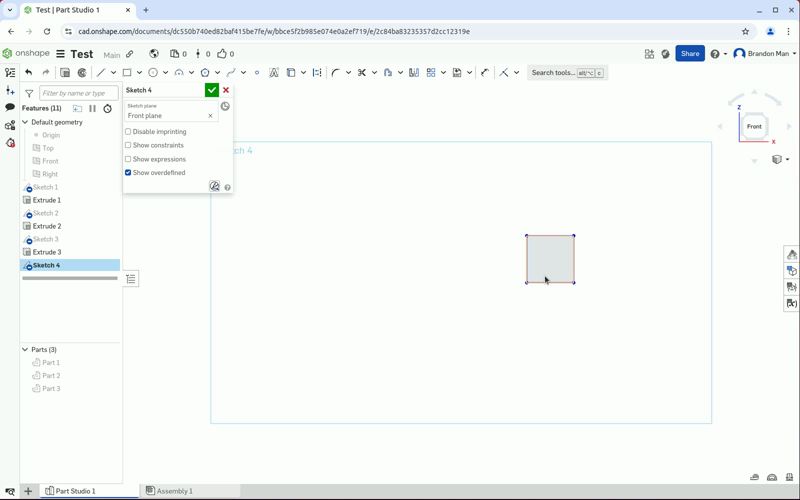
click(545, 275)
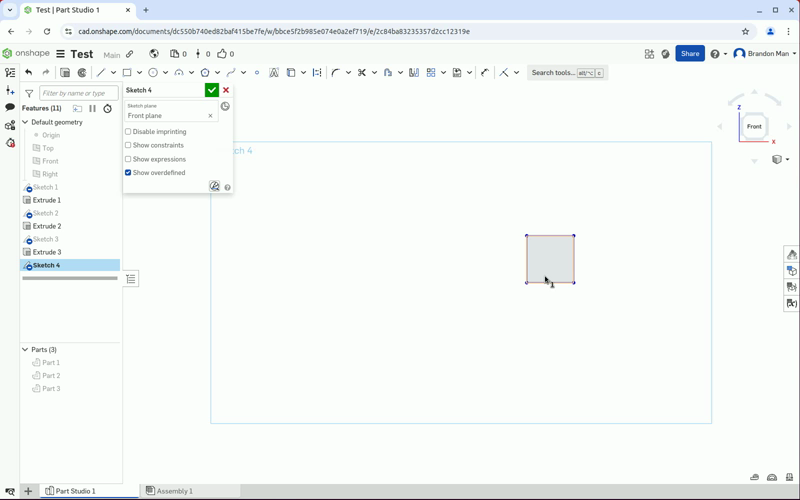
mouse_move(73, 352)
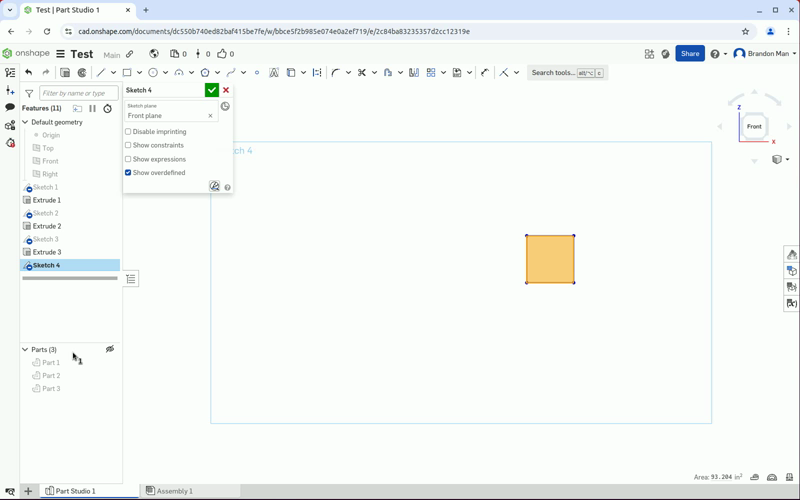
key(shift+y)
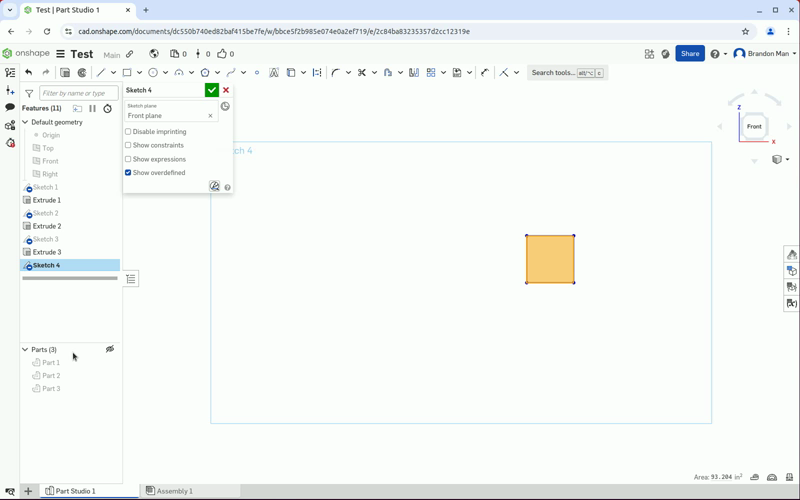
key(shift+e)
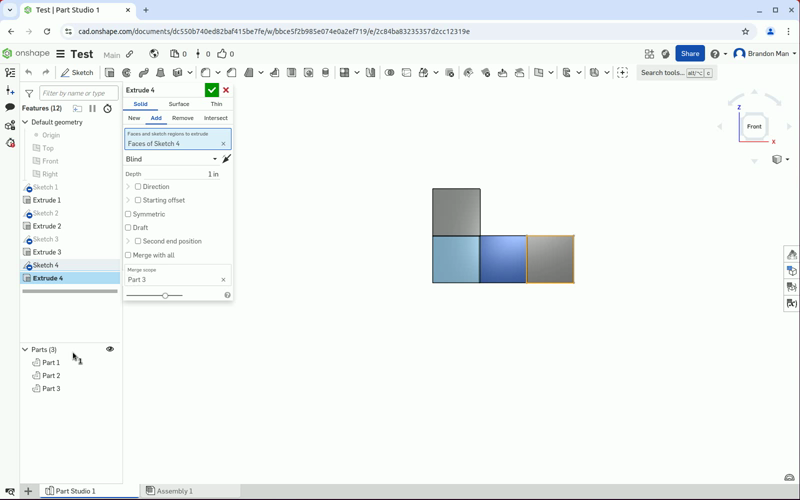
mouse_move(143, 106)
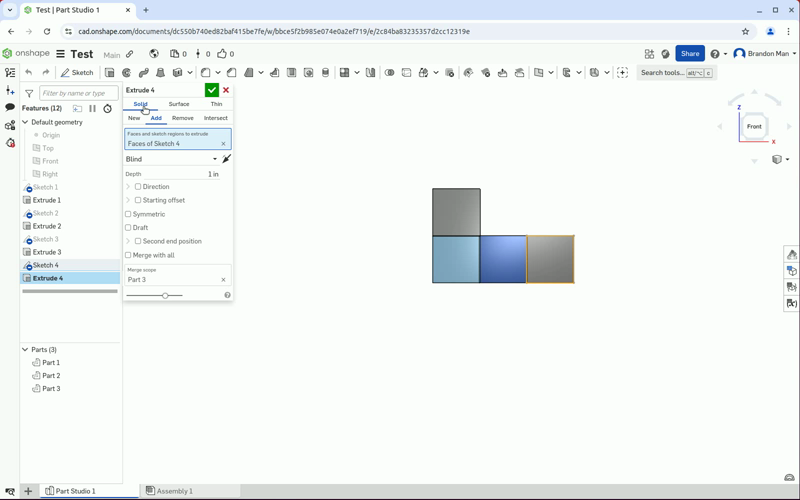
click(143, 106)
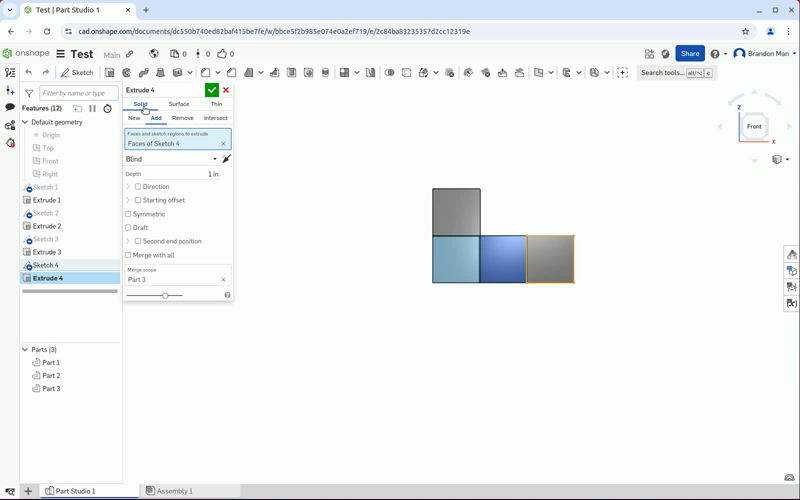
mouse_move(137, 120)
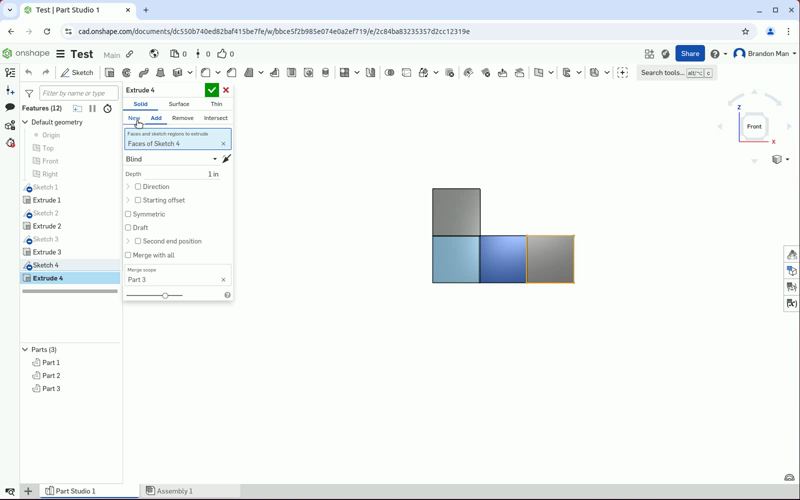
click(137, 120)
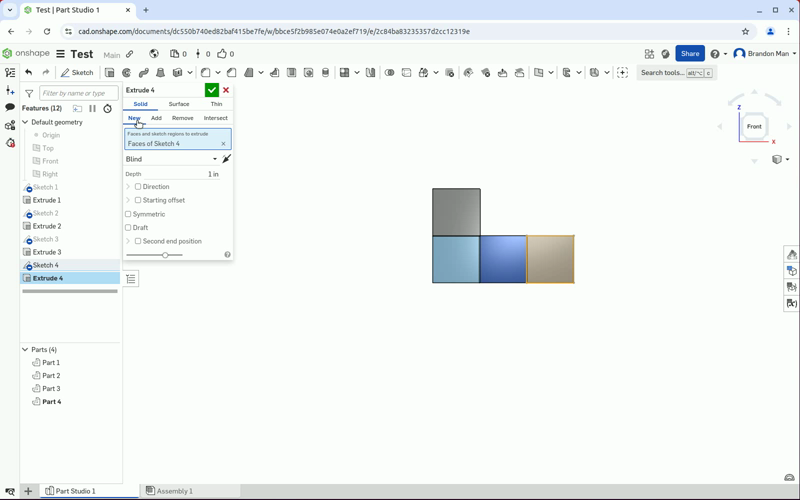
key(tab, 4)
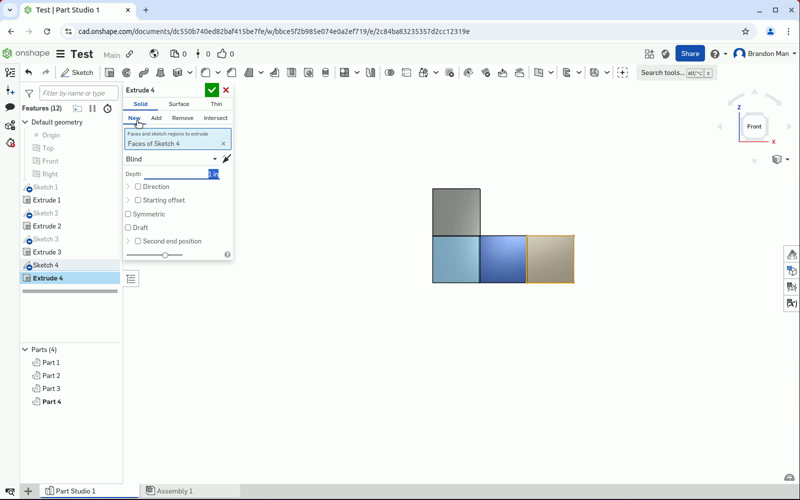
text(9.628)
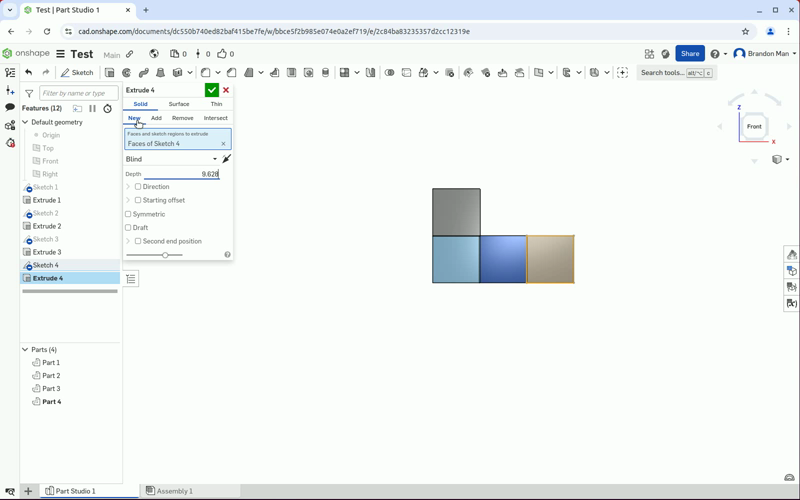
key(tab, 3)
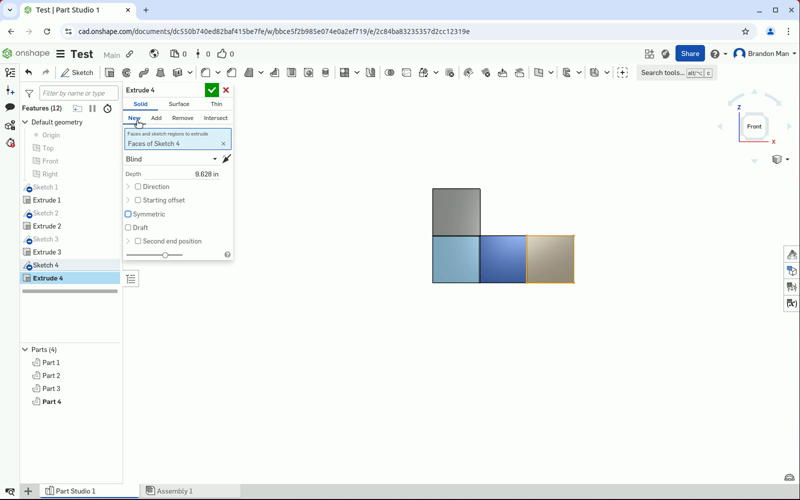
key(space)
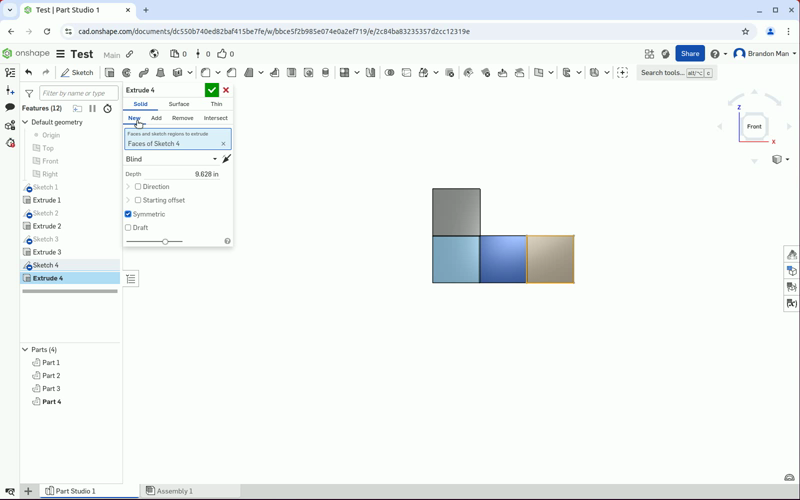
key(enter)
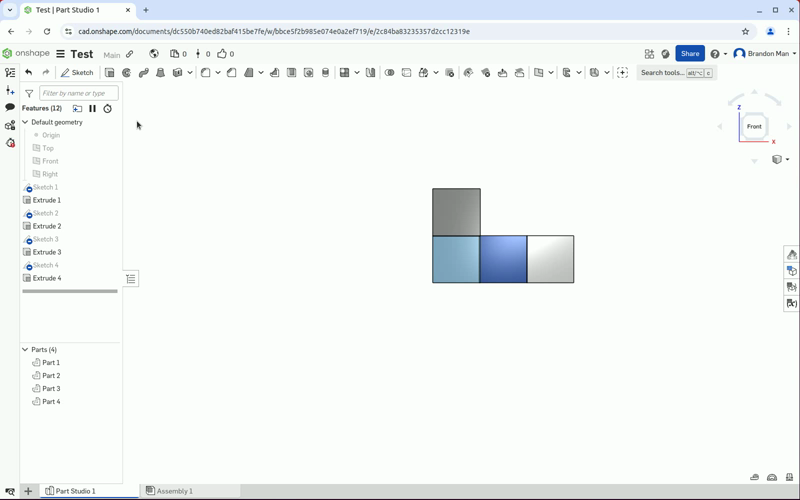
key(shift+h)
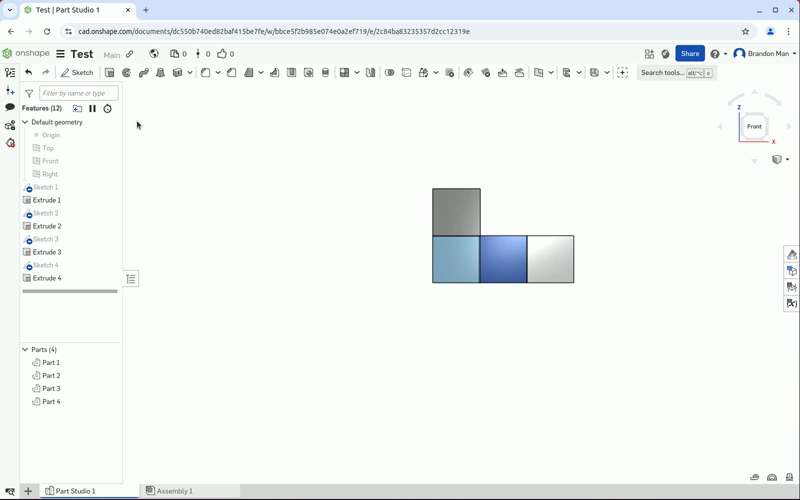
key(shift+h)
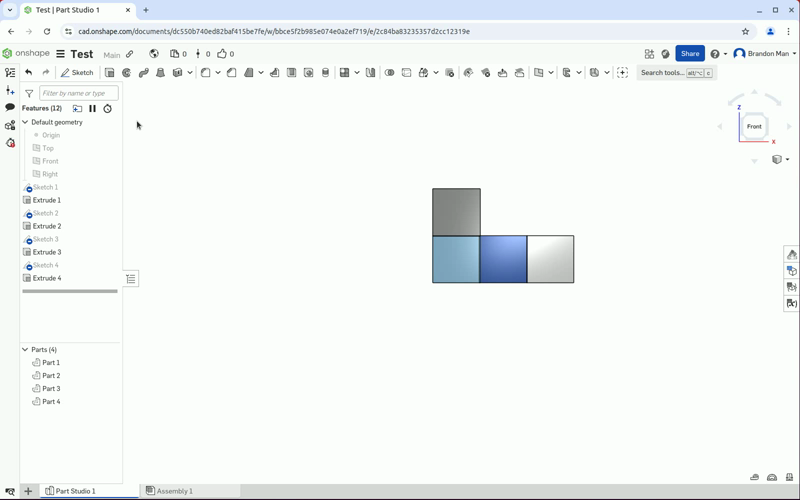
mouse_move(73, 189)
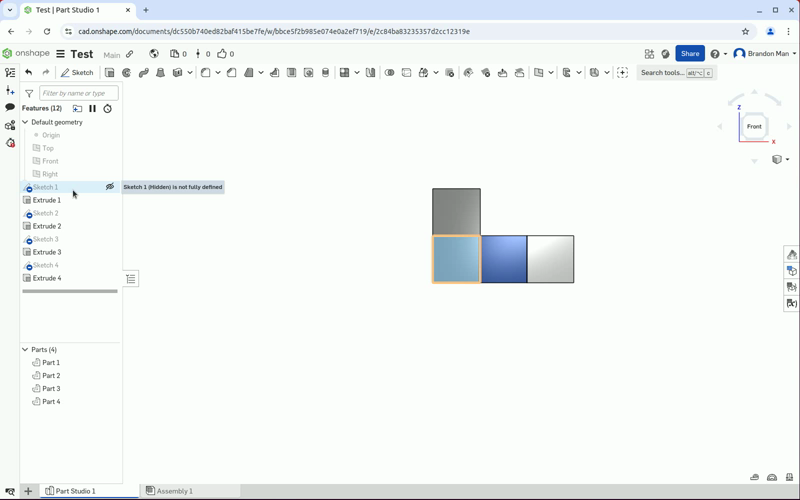
click(73, 189)
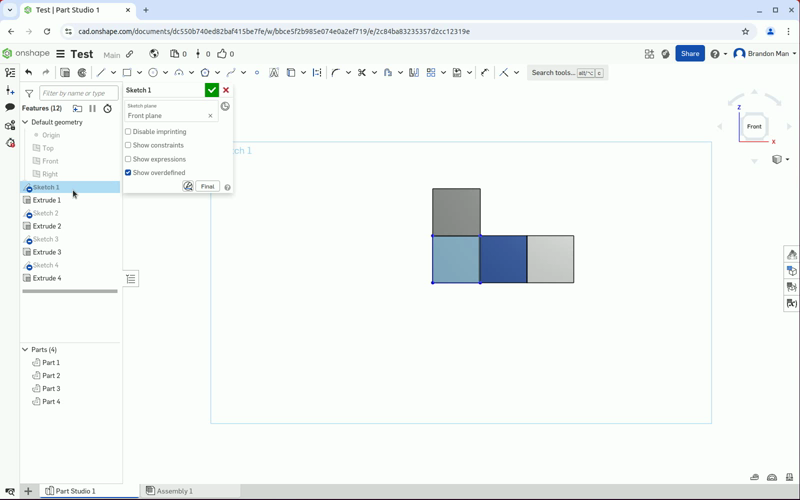
mouse_move(229, 92)
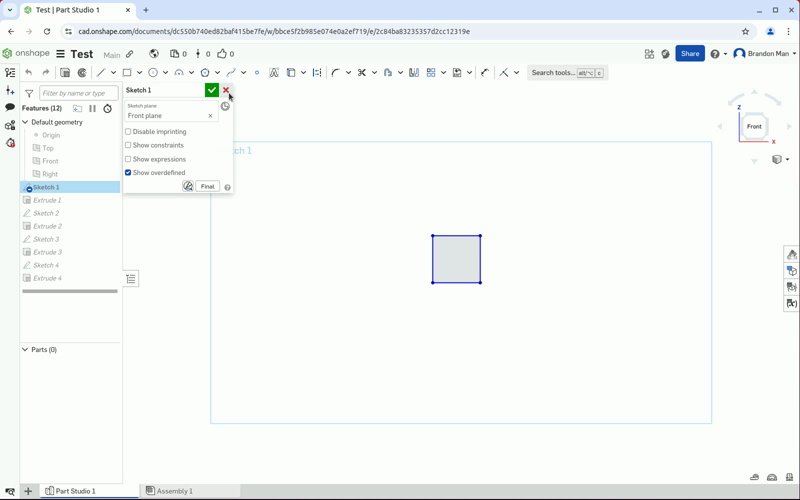
click(229, 92)
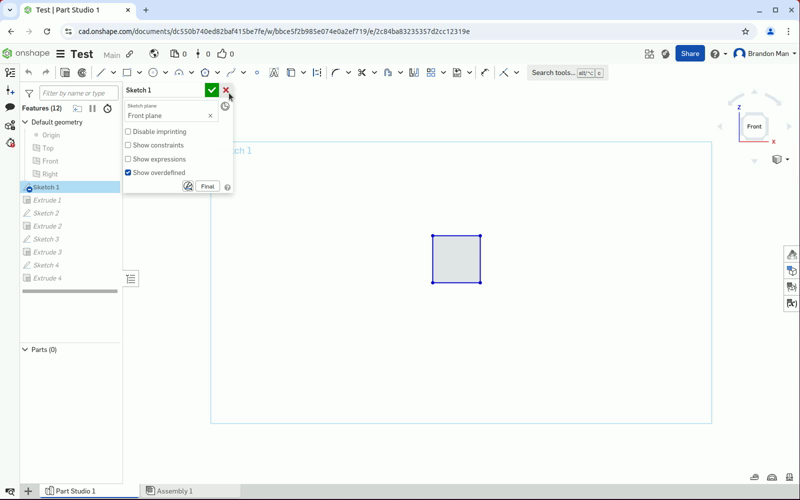
key(shift+s)
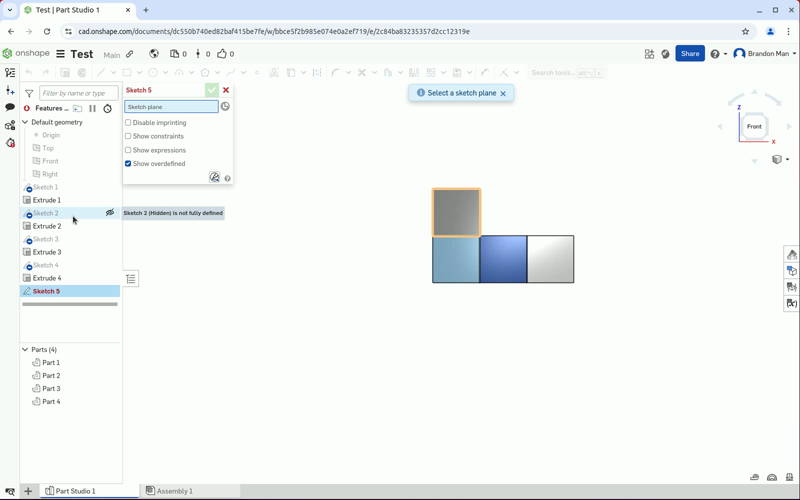
scroll(3)
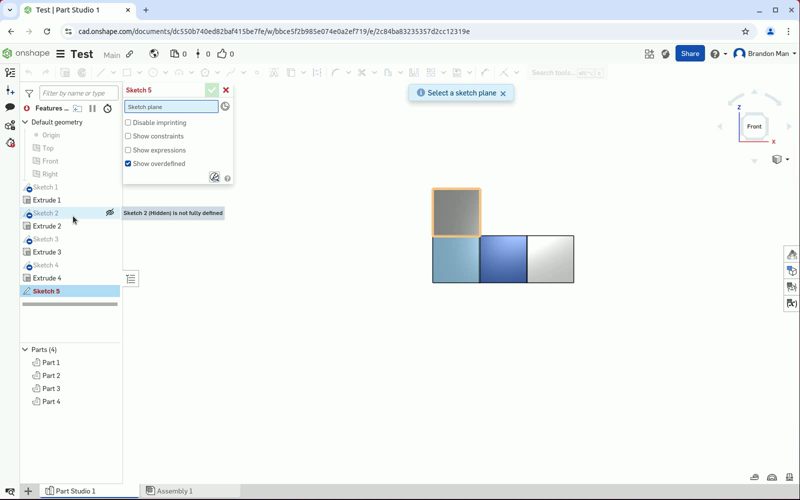
mouse_move(73, 163)
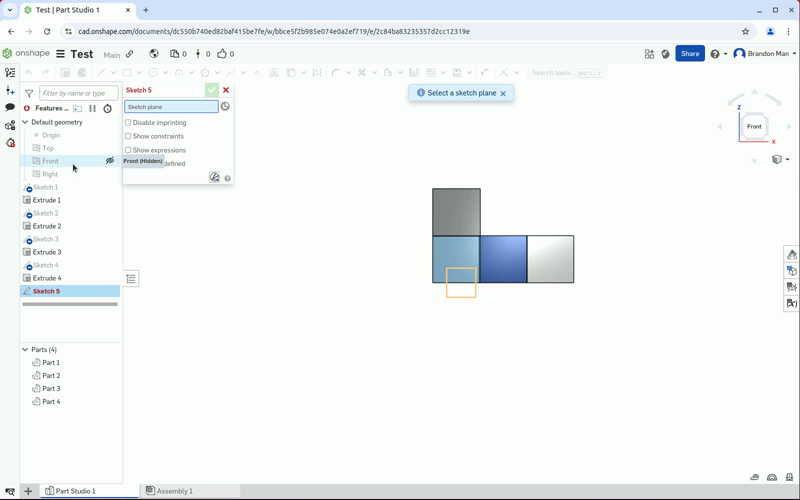
click(73, 163)
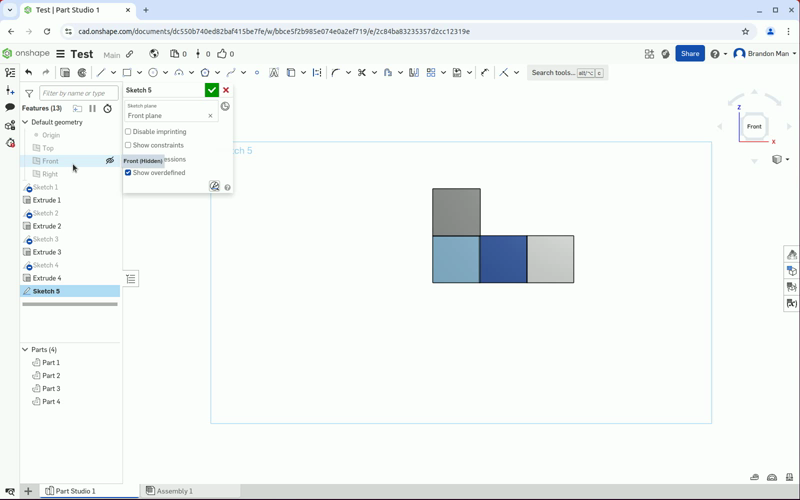
mouse_move(73, 352)
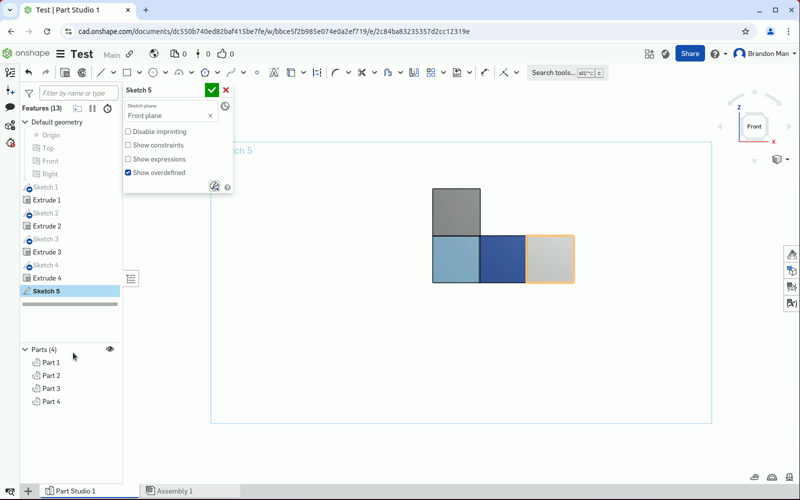
key(y)
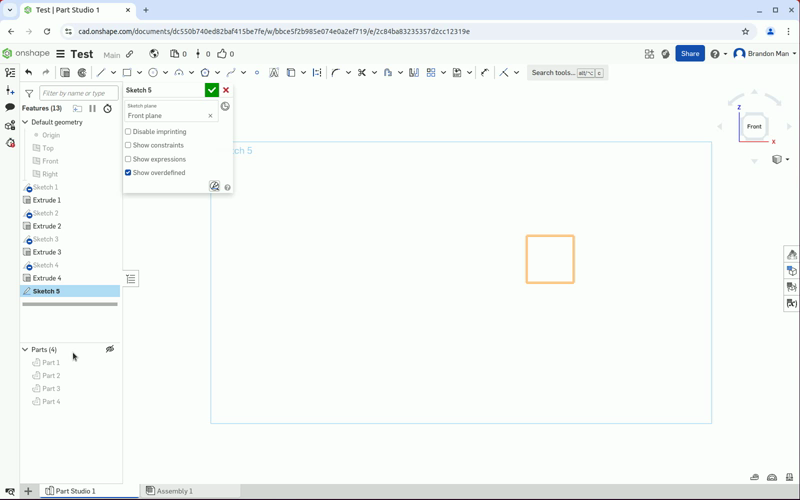
key(l)
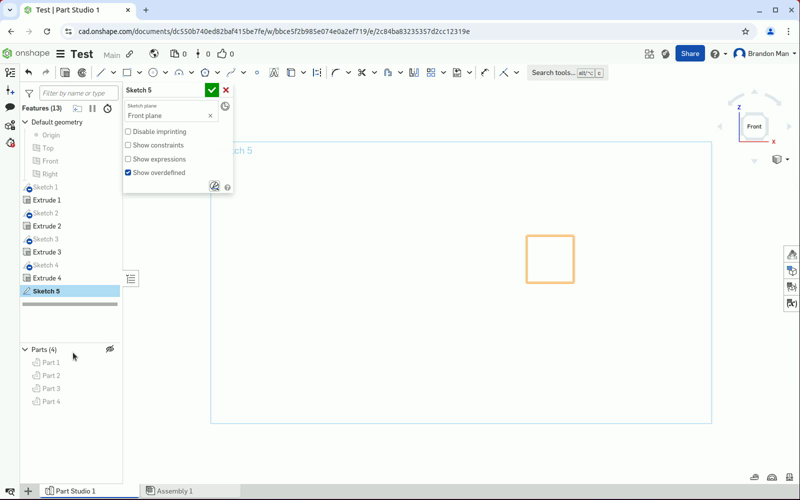
key_down(shift)
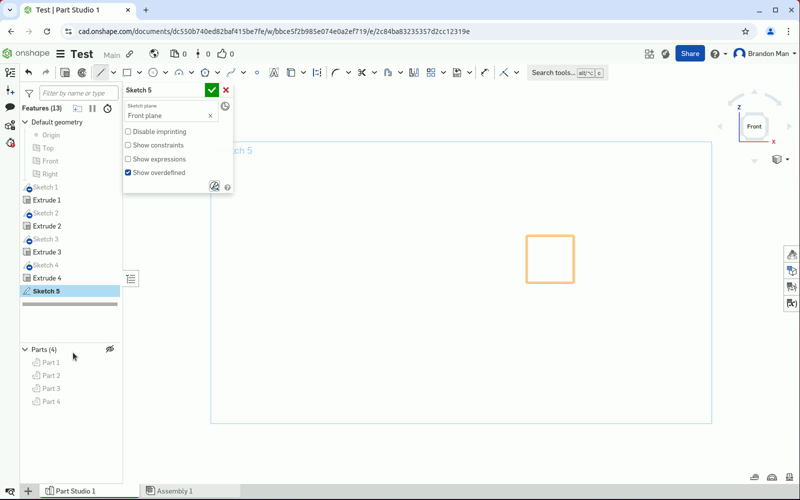
mouse_move(526, 236)
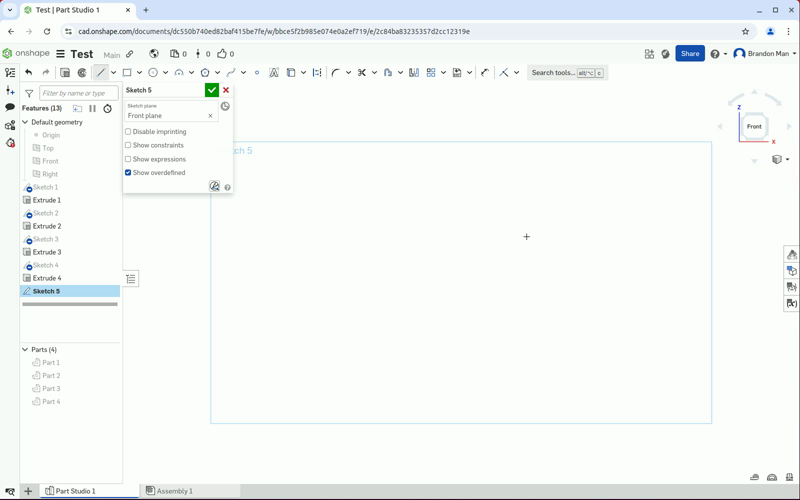
click(526, 236)
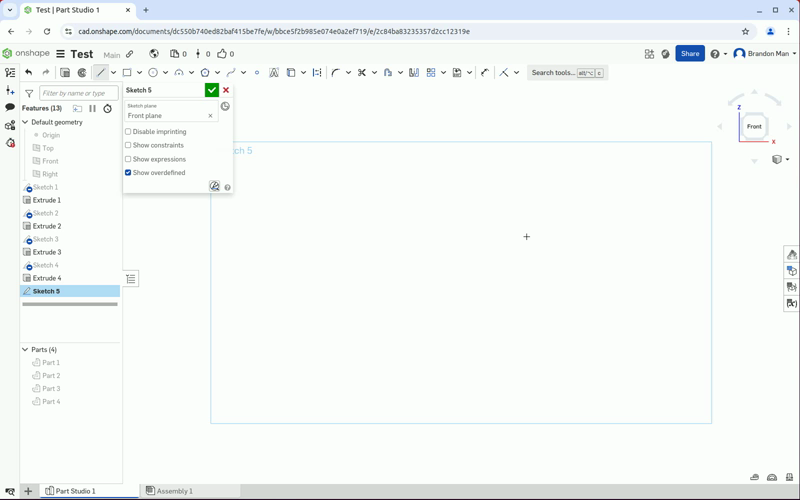
key_up(shift)
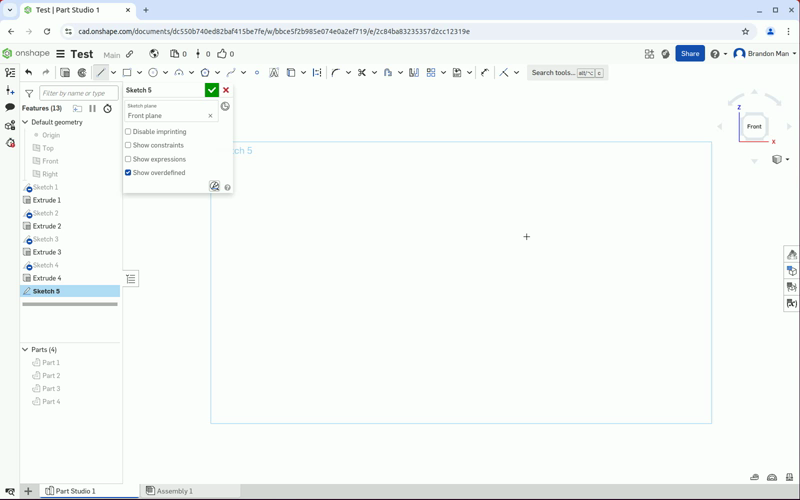
key_down(shift)
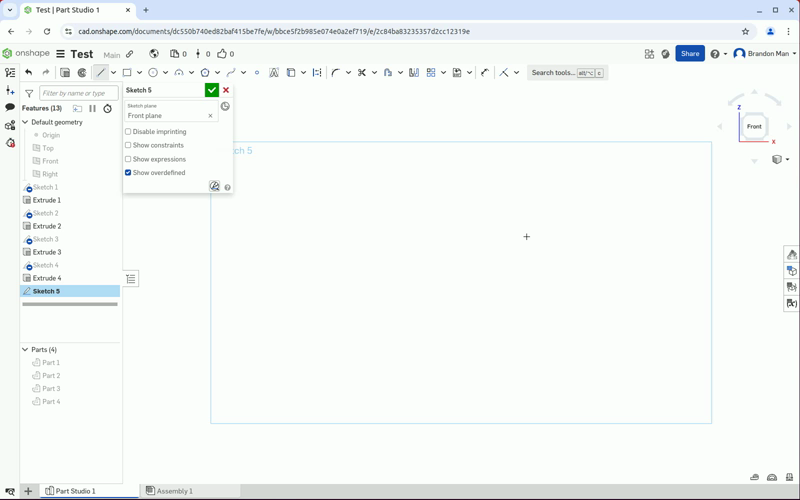
mouse_move(556, 236)
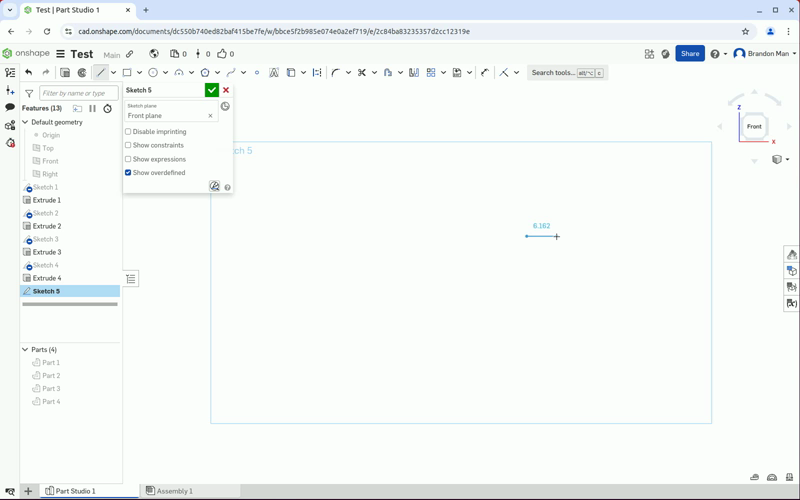
mouse_move(573, 236)
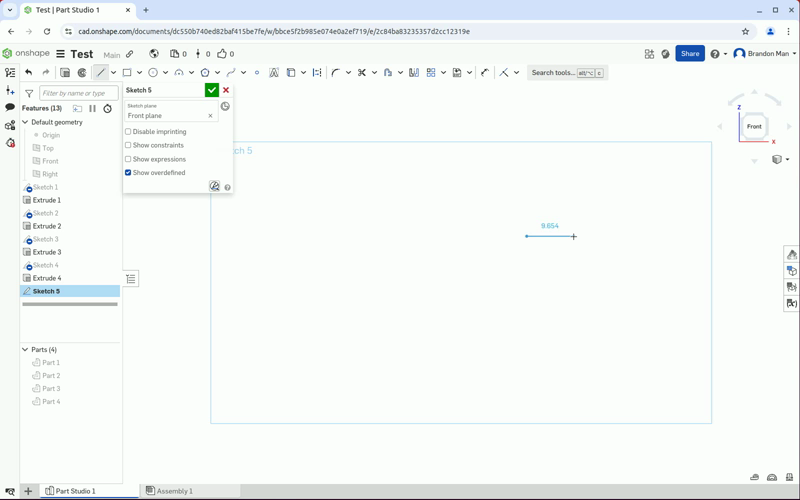
click(573, 236)
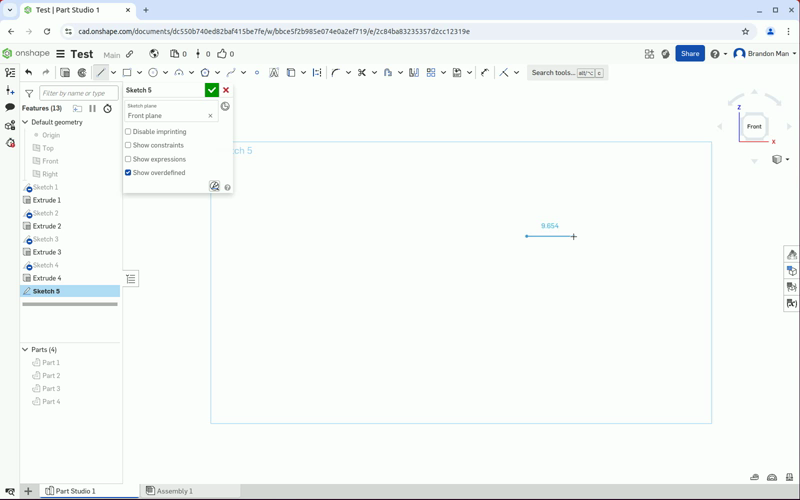
key_up(shift)
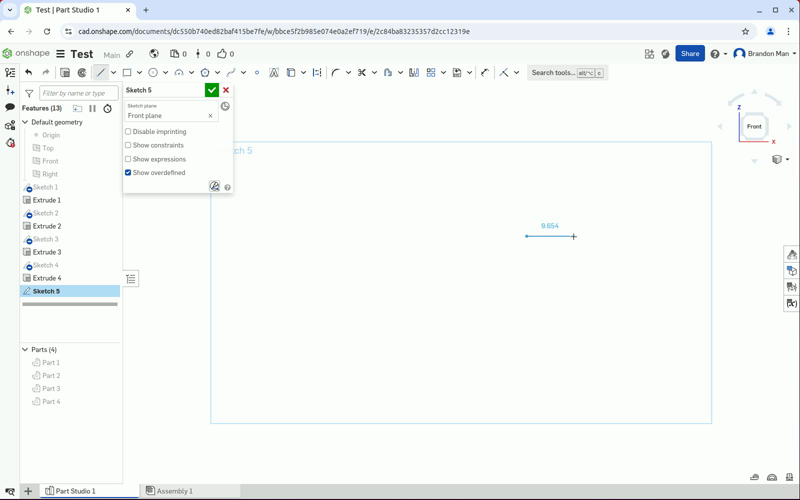
key_down(shift)
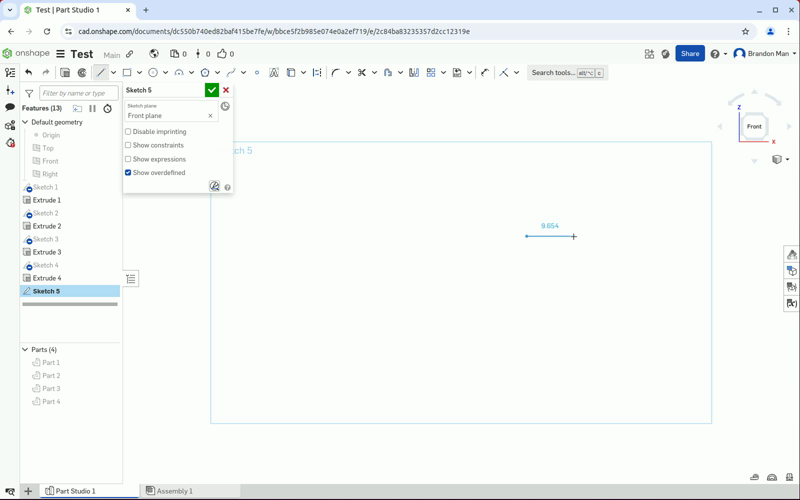
mouse_move(589, 236)
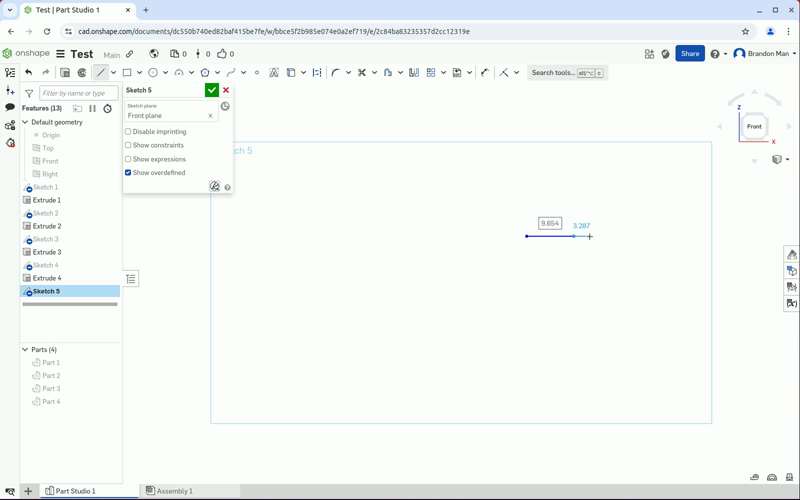
mouse_move(573, 188)
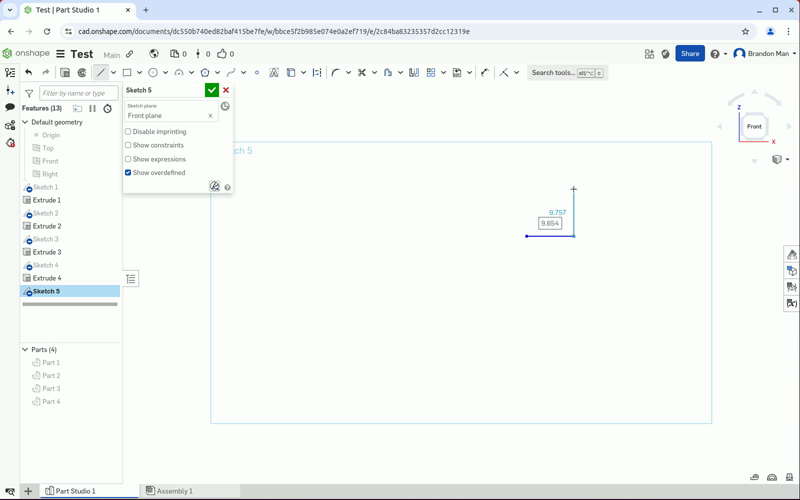
click(573, 188)
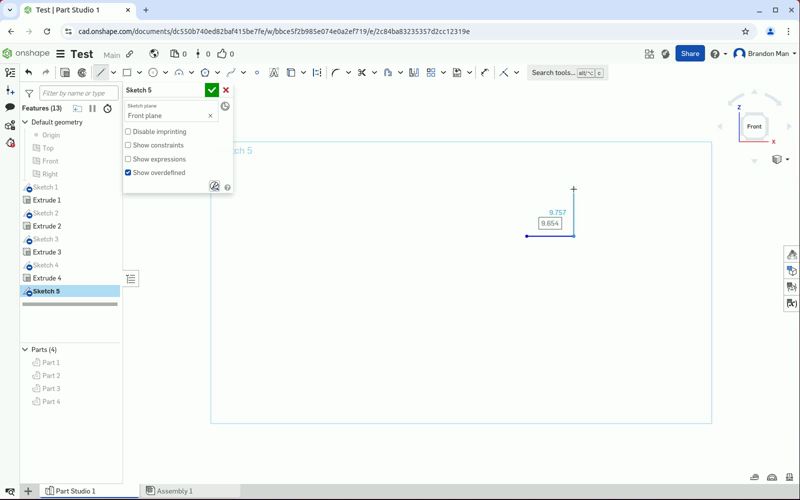
key_up(shift)
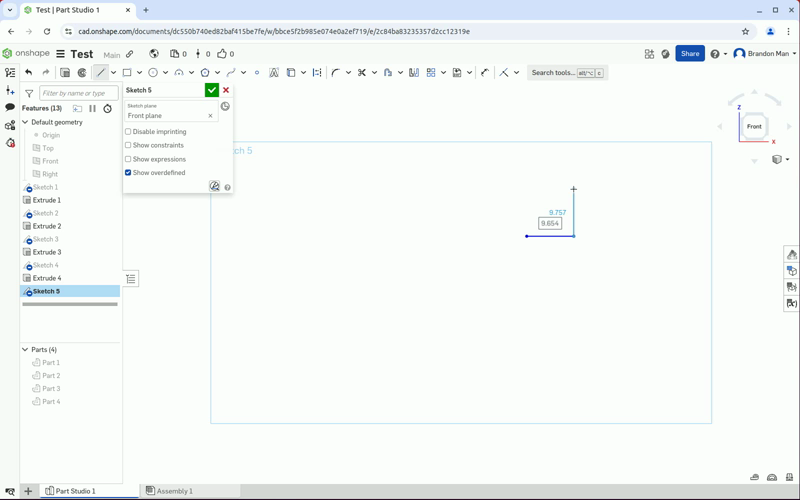
key_down(shift)
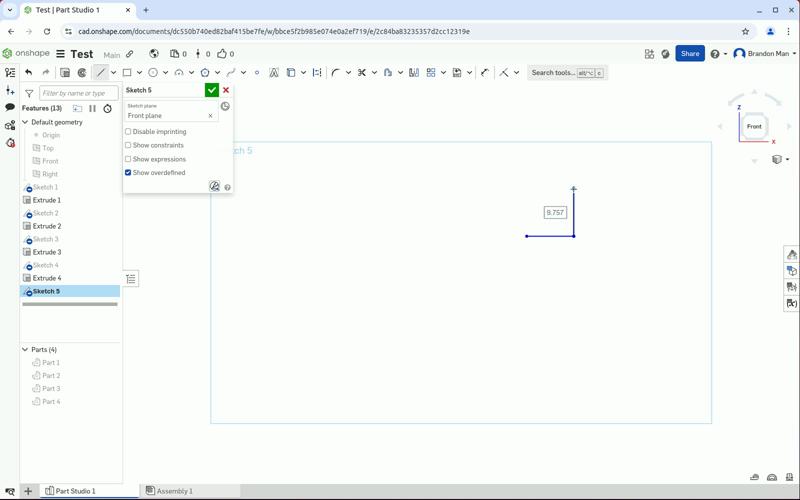
mouse_move(589, 188)
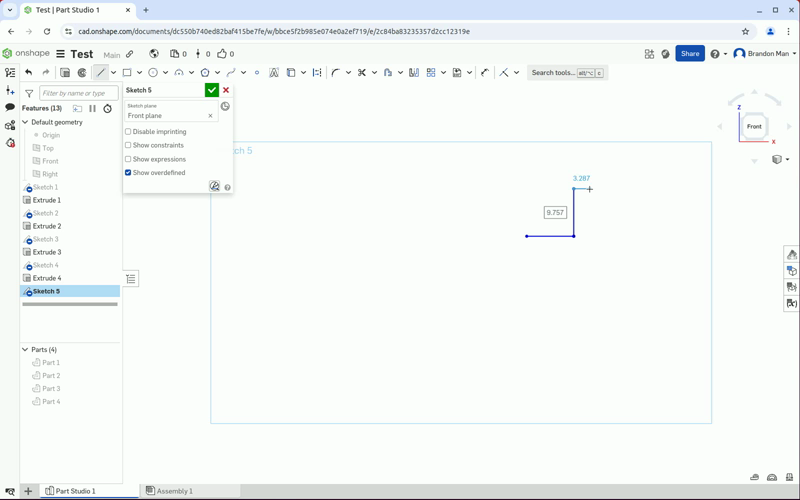
mouse_move(526, 188)
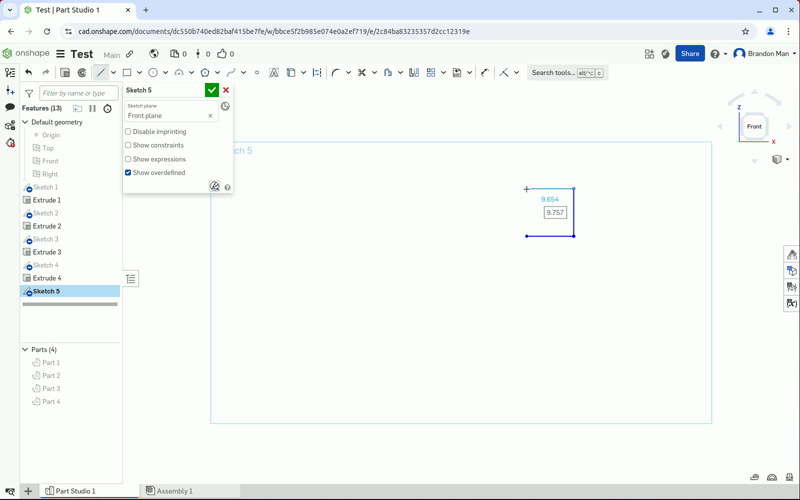
click(526, 188)
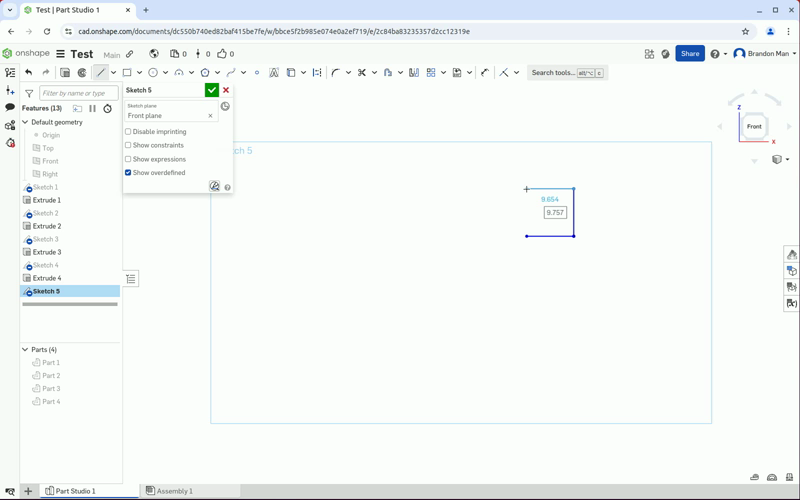
key_up(shift)
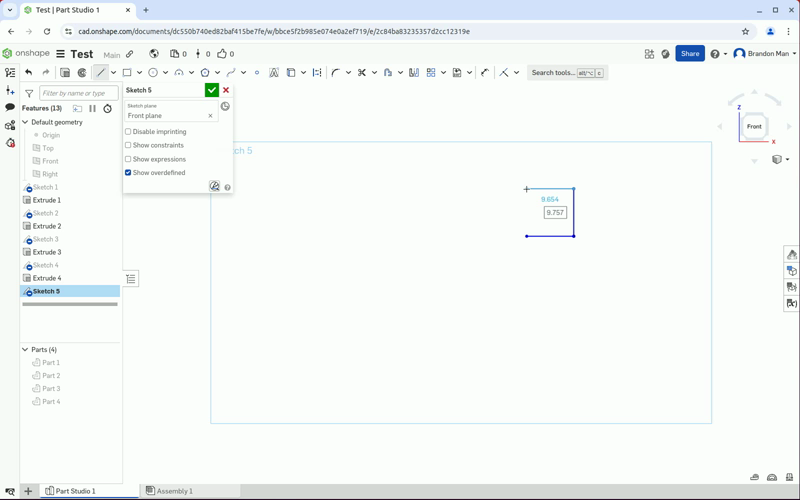
mouse_move(556, 188)
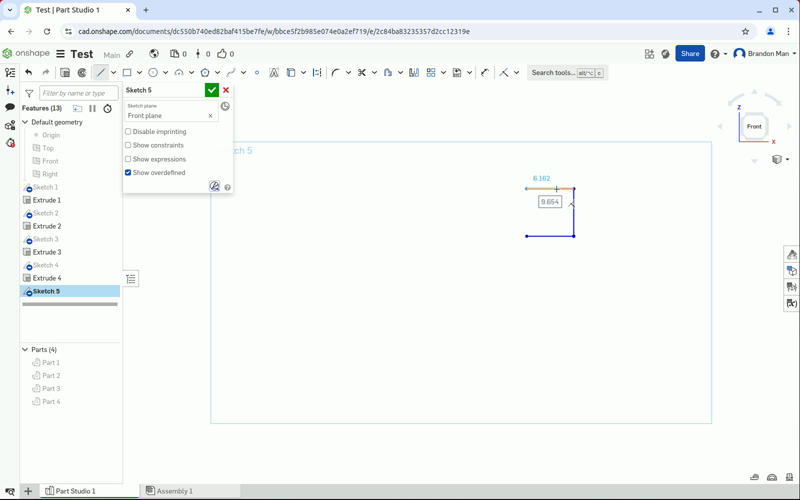
key_down(shift)
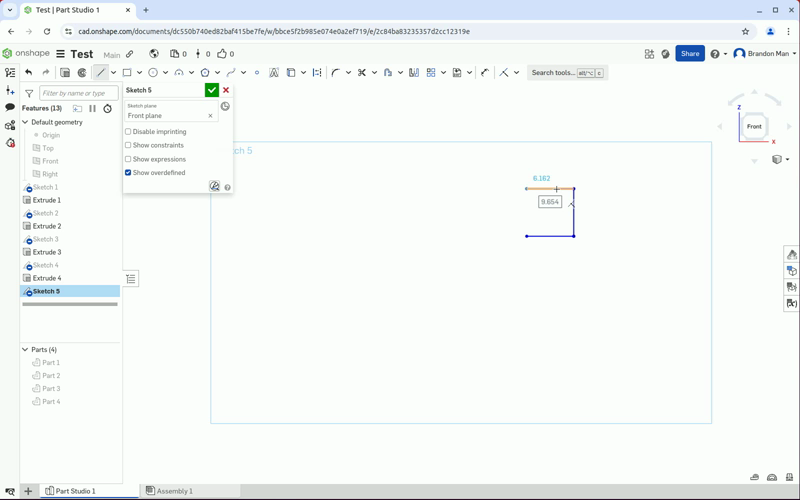
mouse_move(526, 236)
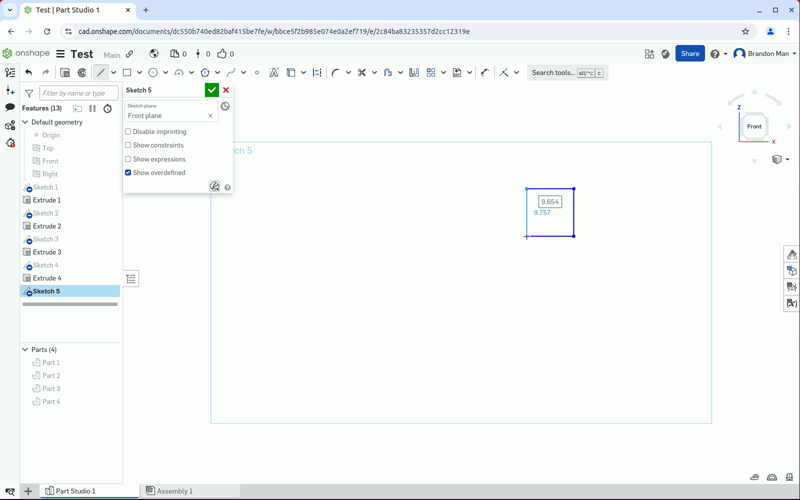
key_up(shift)
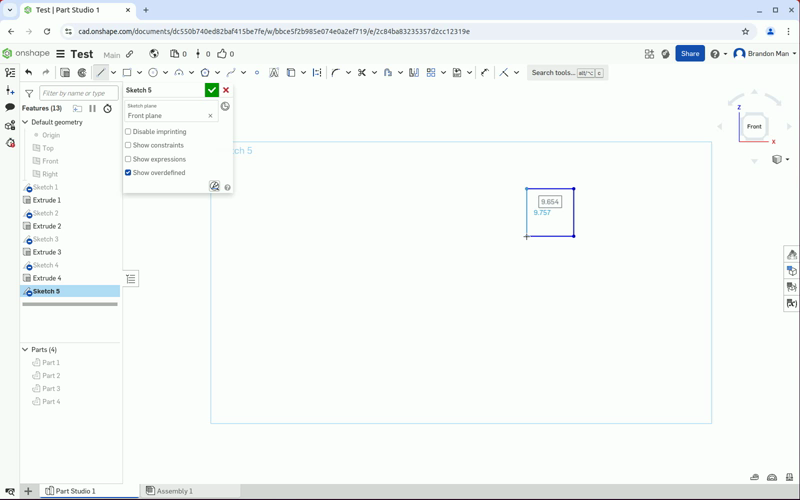
click(526, 236)
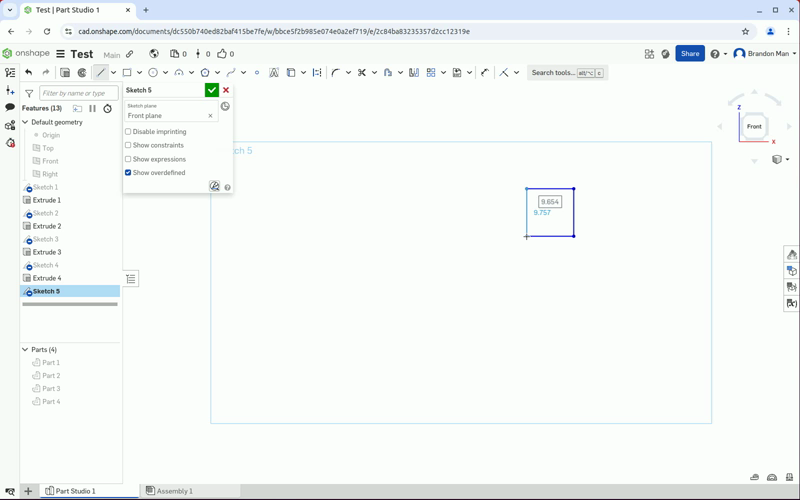
key(esc)
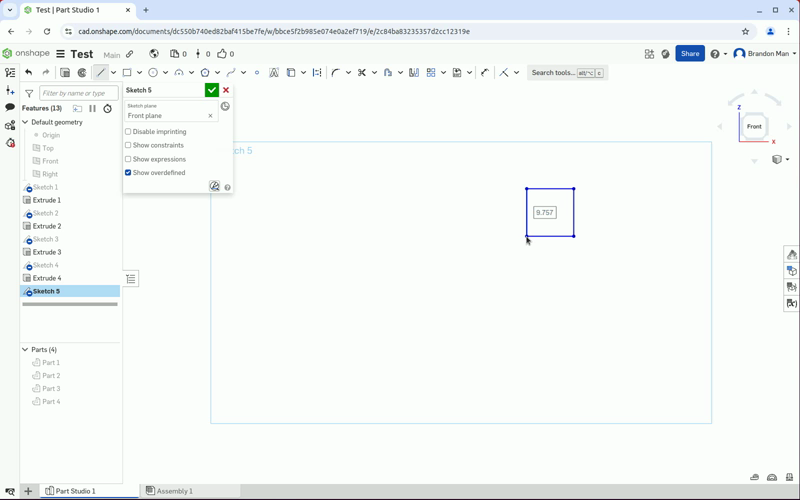
mouse_move(567, 213)
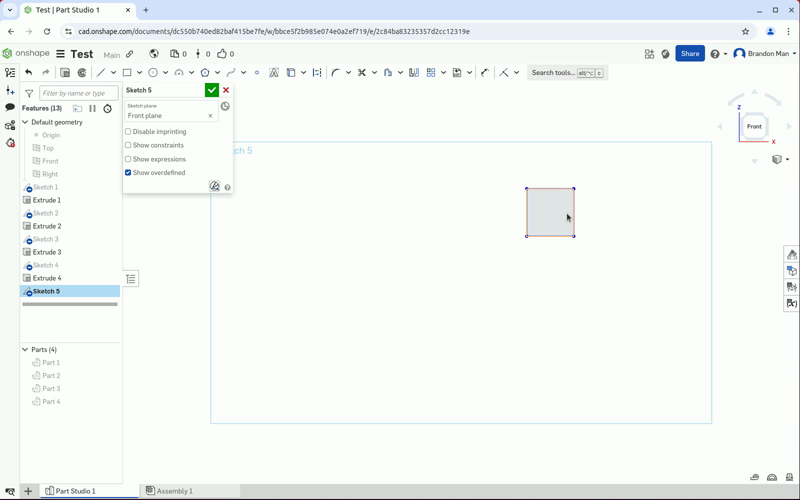
click(567, 213)
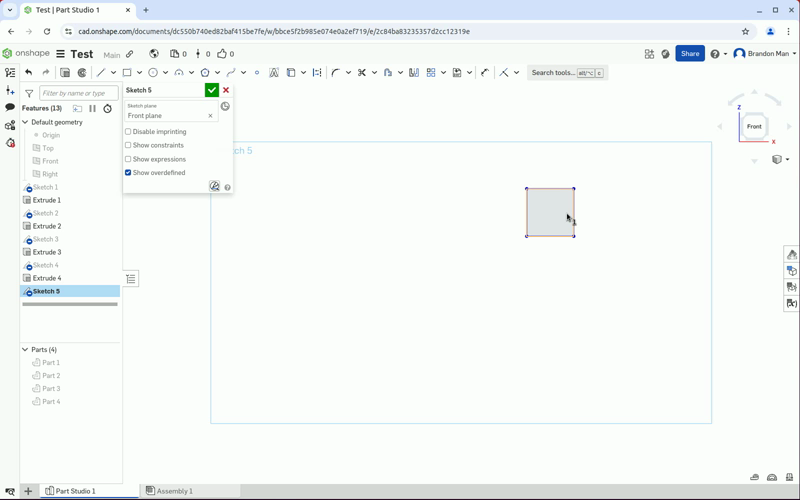
mouse_move(73, 352)
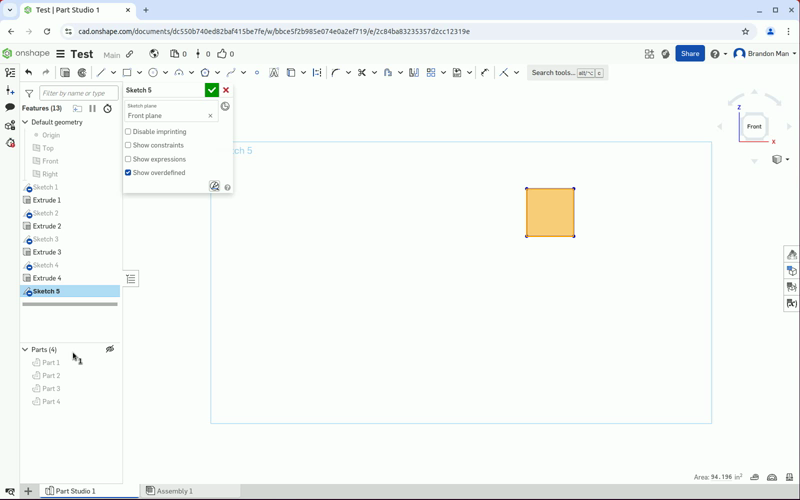
key(shift+y)
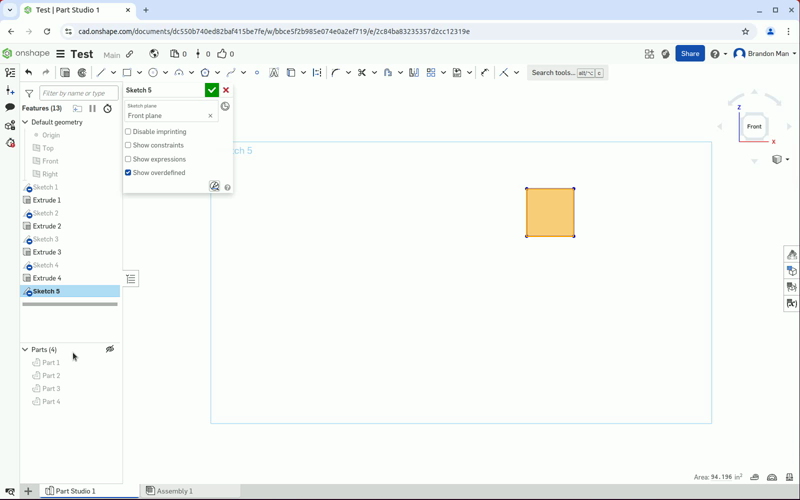
key(shift+e)
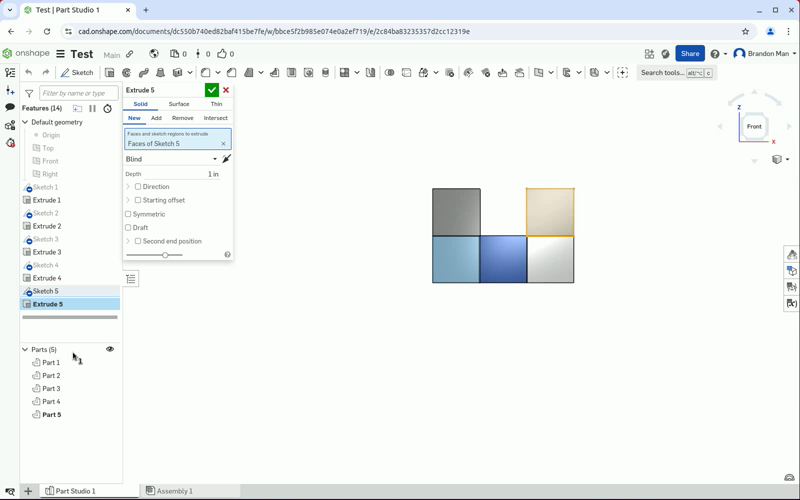
mouse_move(143, 106)
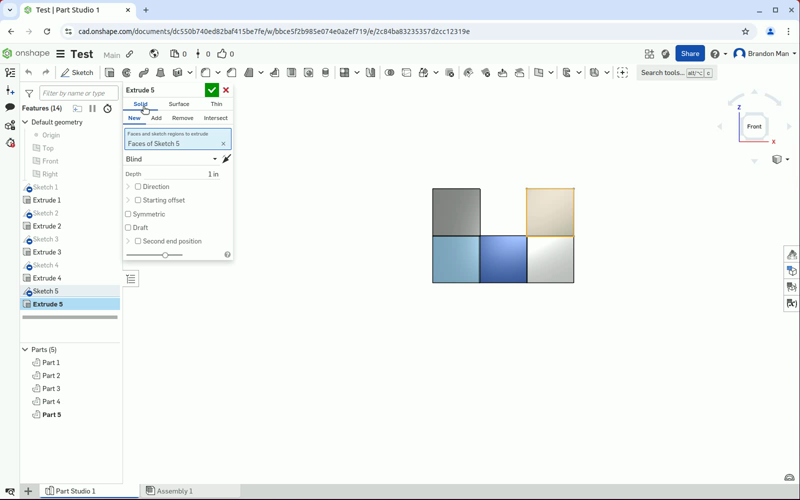
click(143, 106)
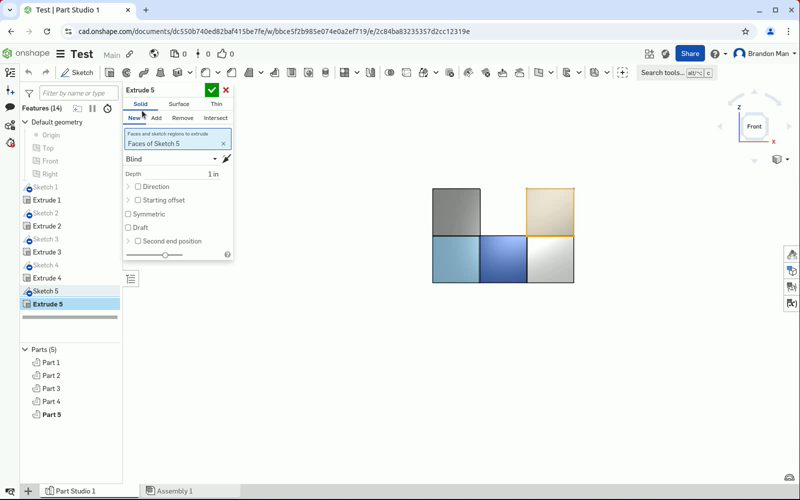
mouse_move(137, 120)
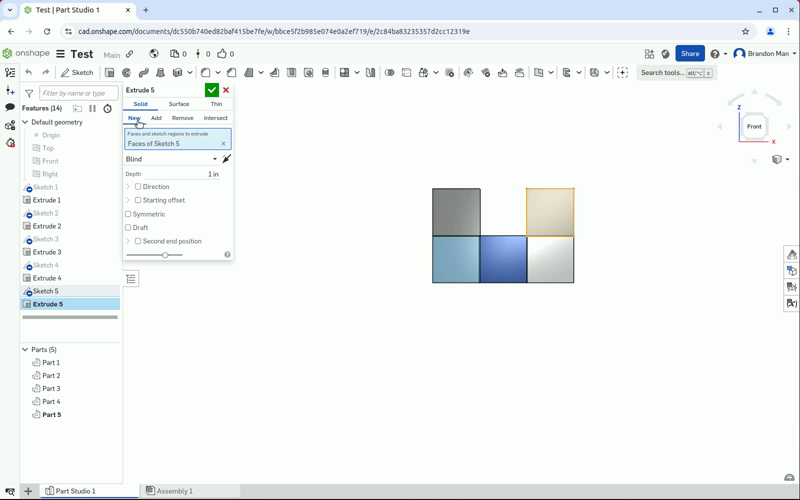
click(137, 120)
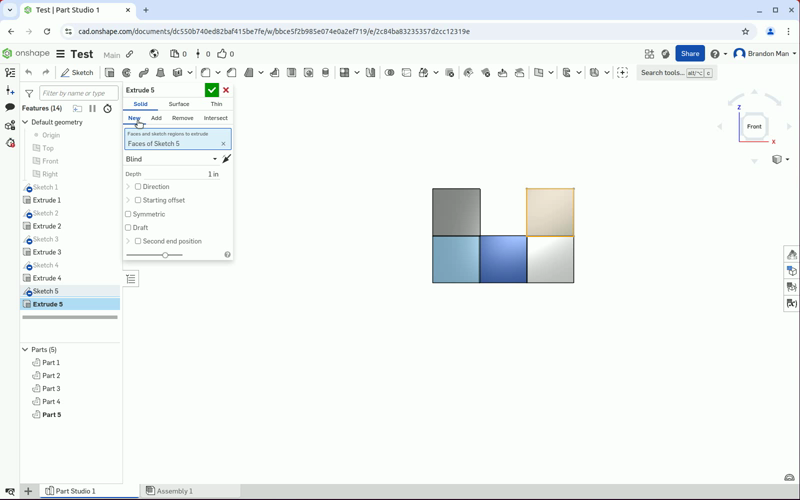
key(tab, 4)
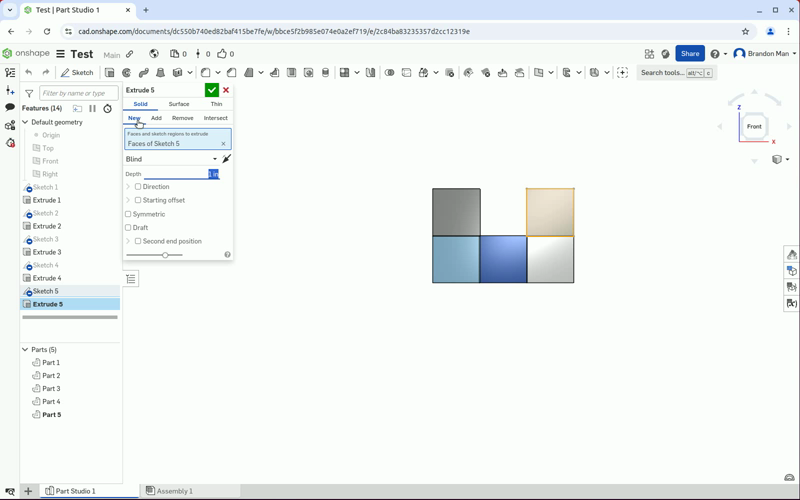
text(9.628)
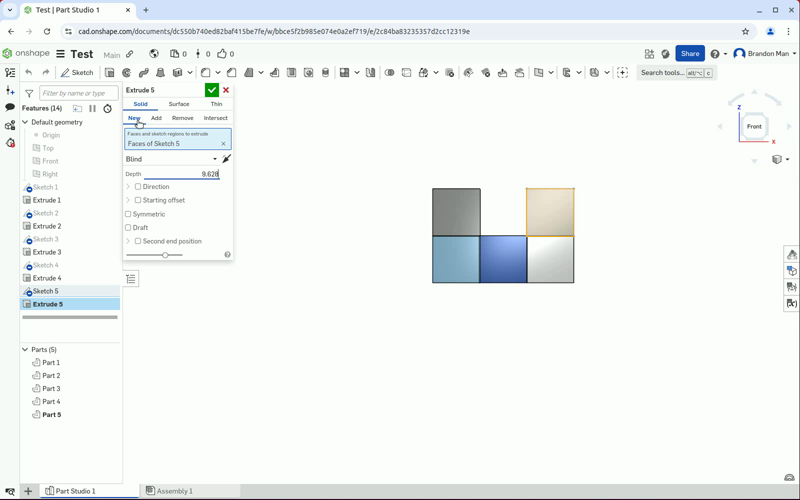
key(tab, 3)
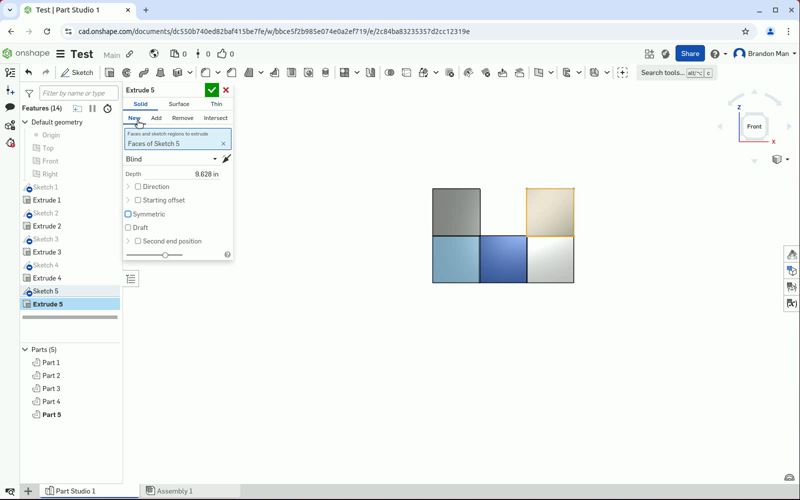
key(space)
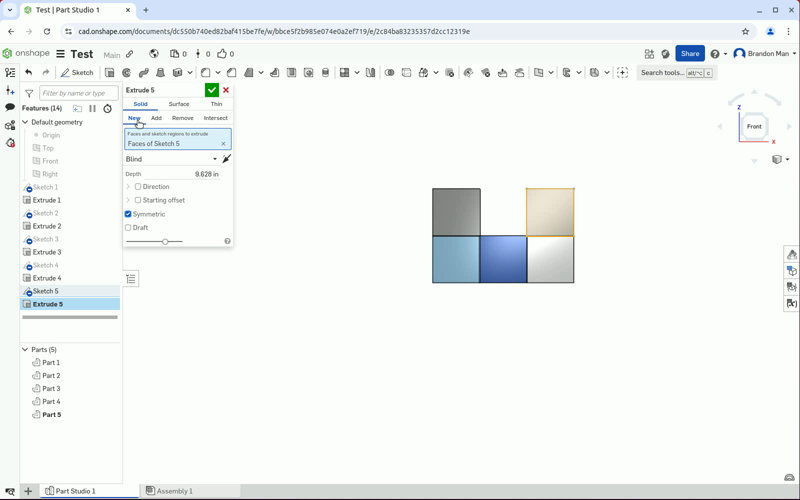
key(enter)
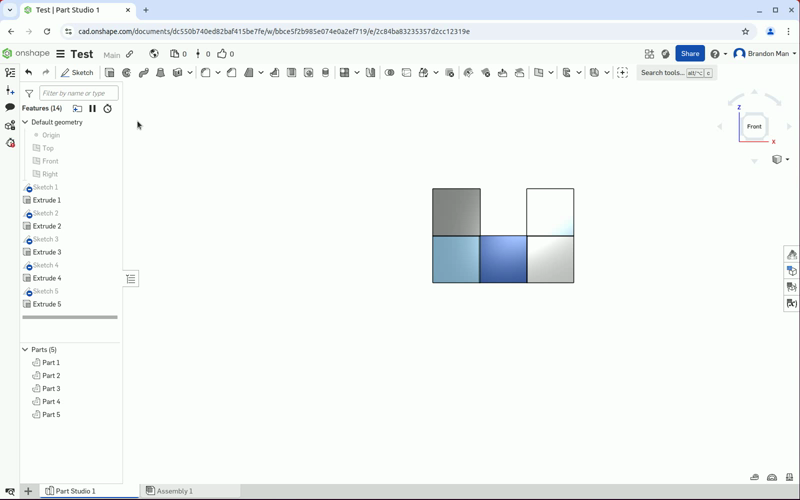
key(shift+h)
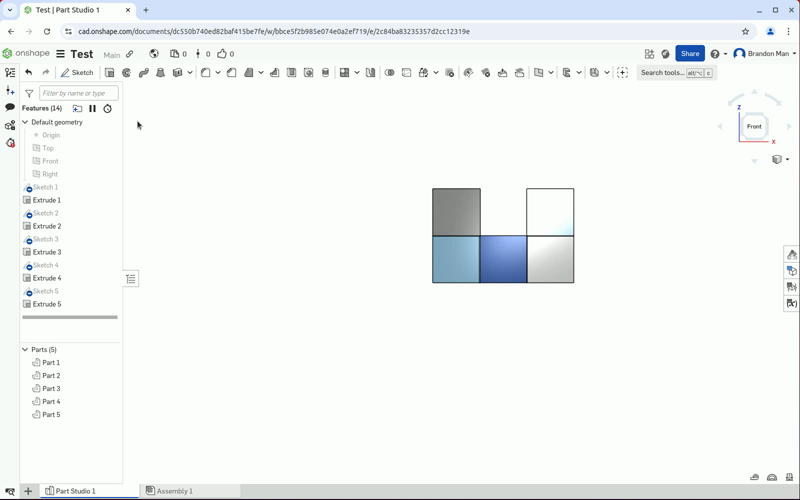
key(shift+h)
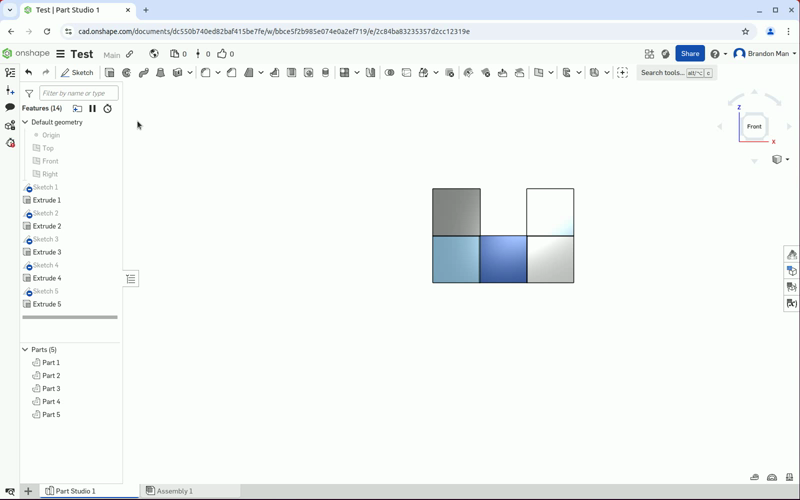
key(shift+7)
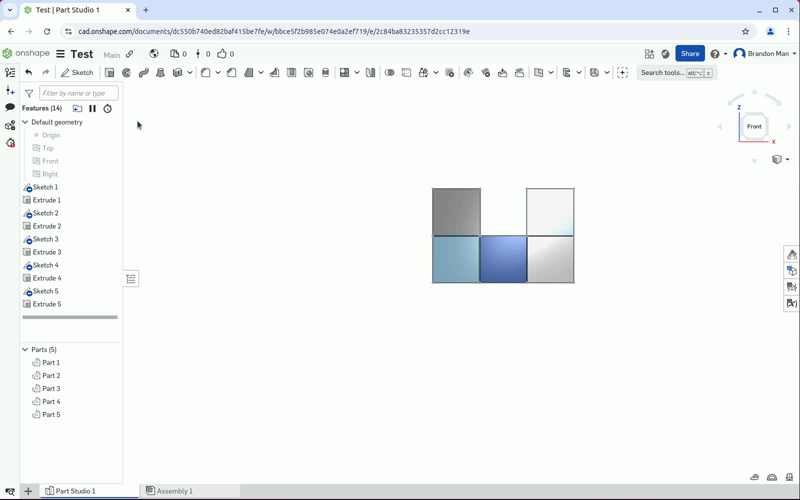
key(left, 2)
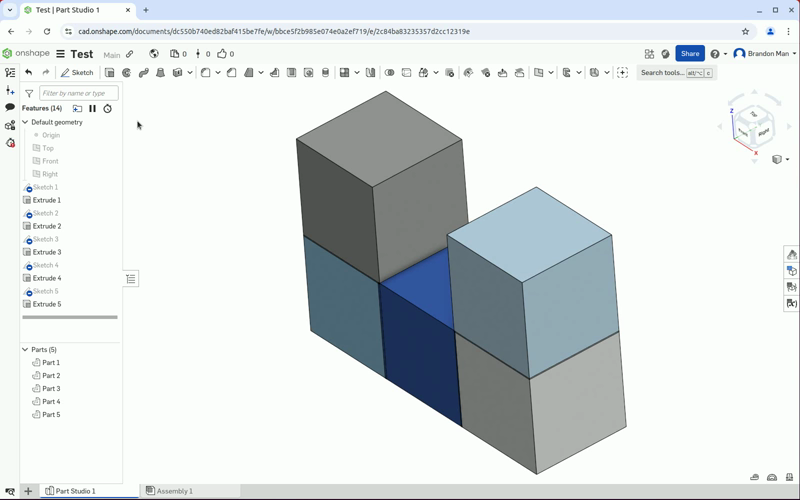
key(down, 2)
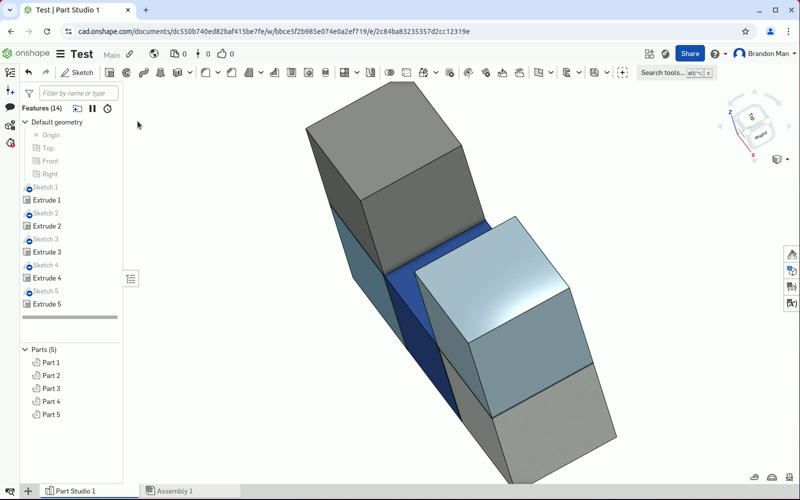
key(up, 2)
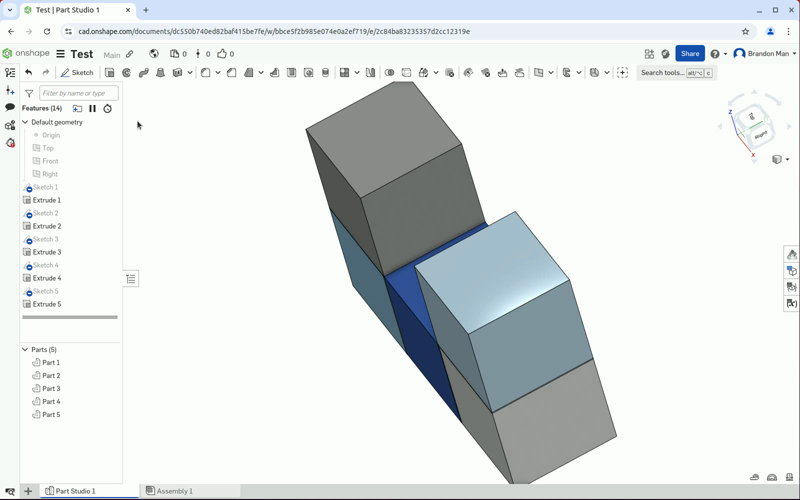
key(right, 2)
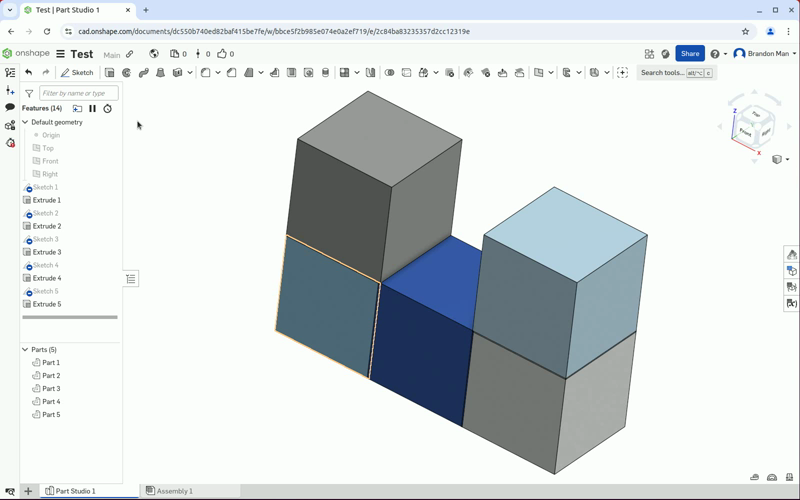
mouse_move(73, 189)
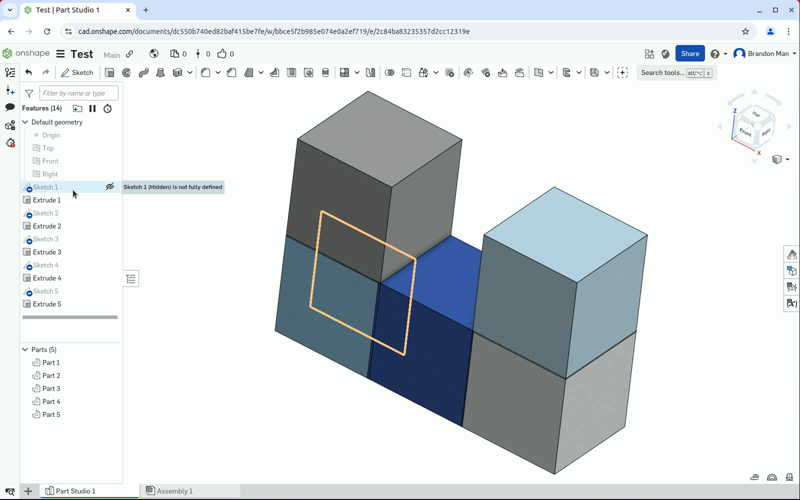
click(73, 189)